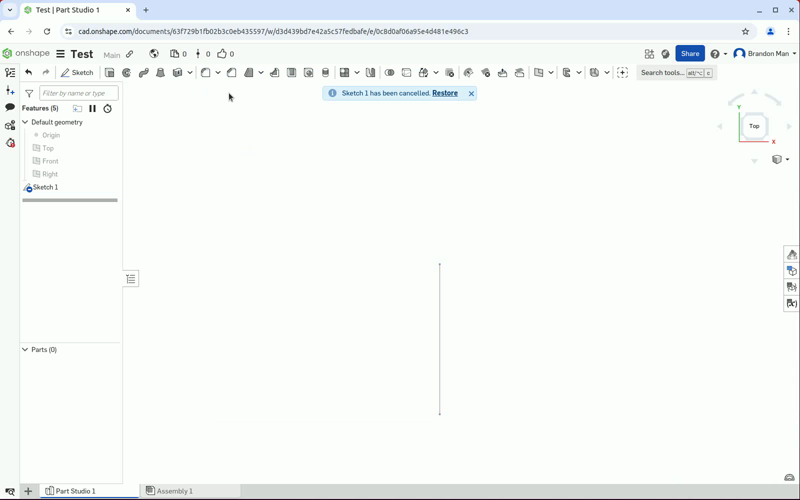
key(shift+h)
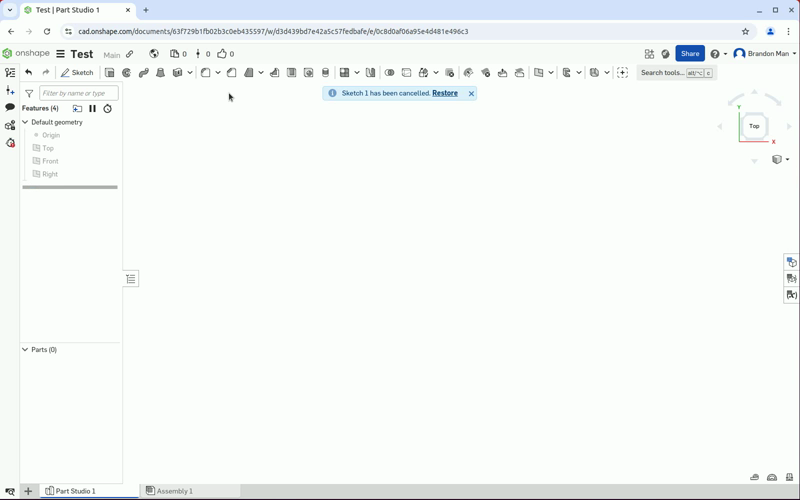
mouse_move(73, 352)
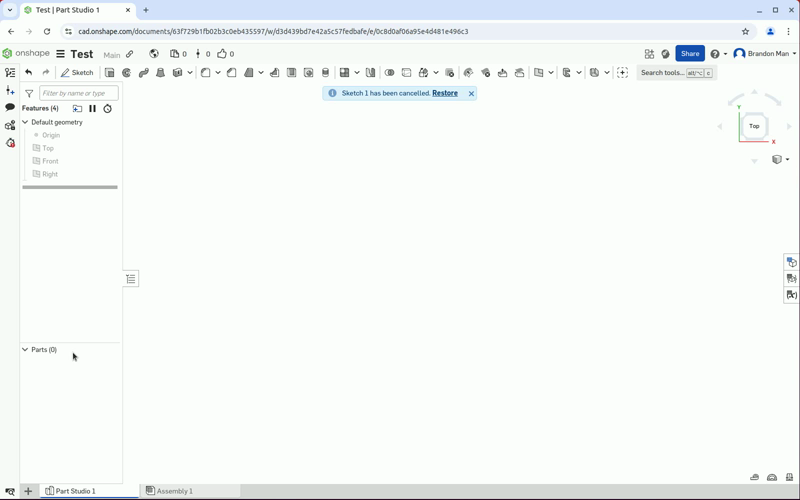
key(y)
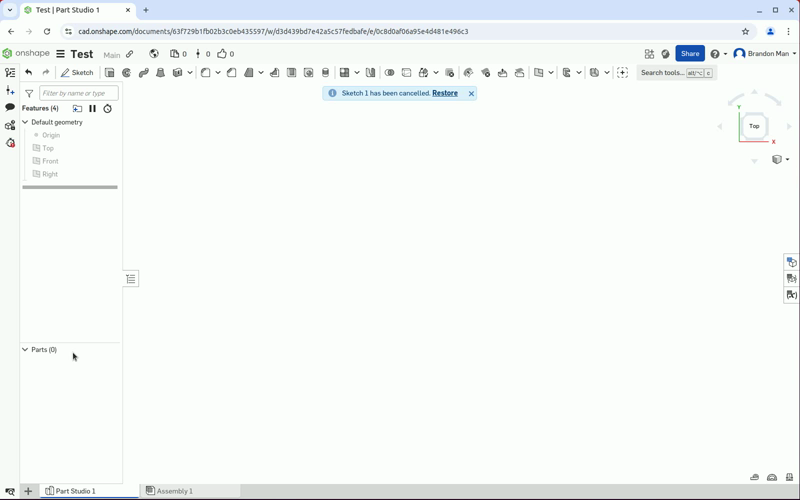
key(shift+p)
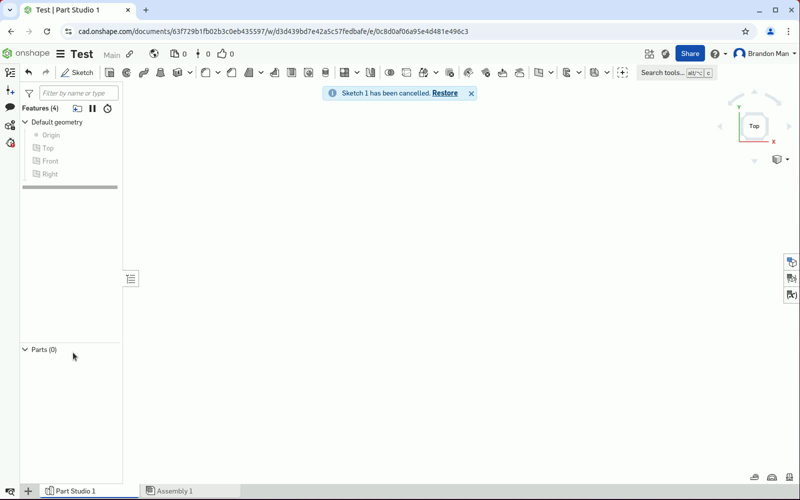
key(space)
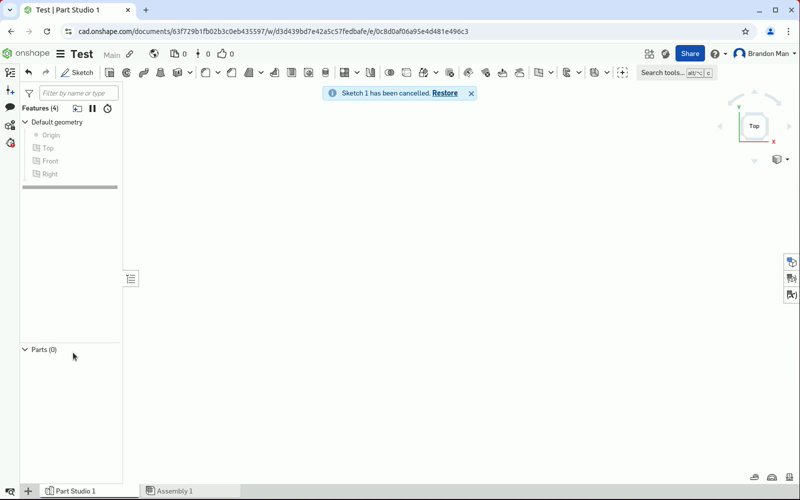
key_down(shift)
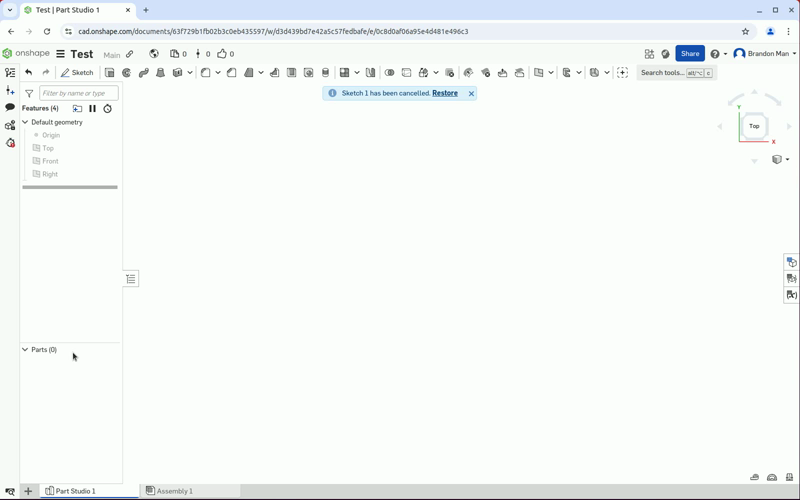
key(up)
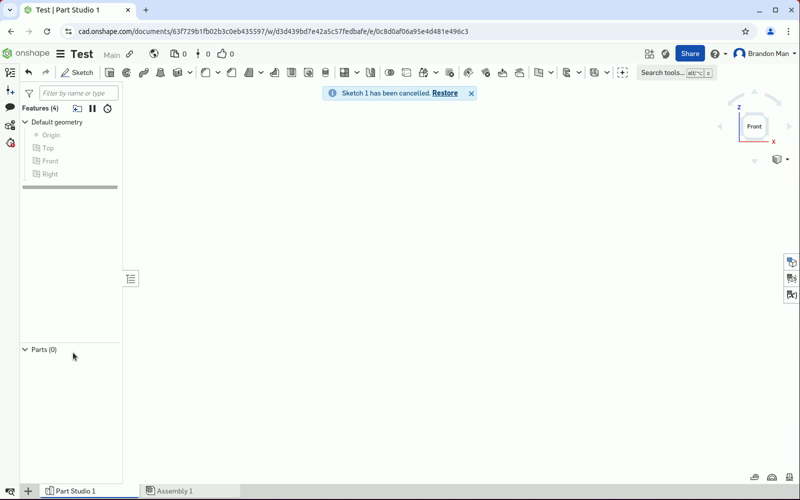
key_up(shift)
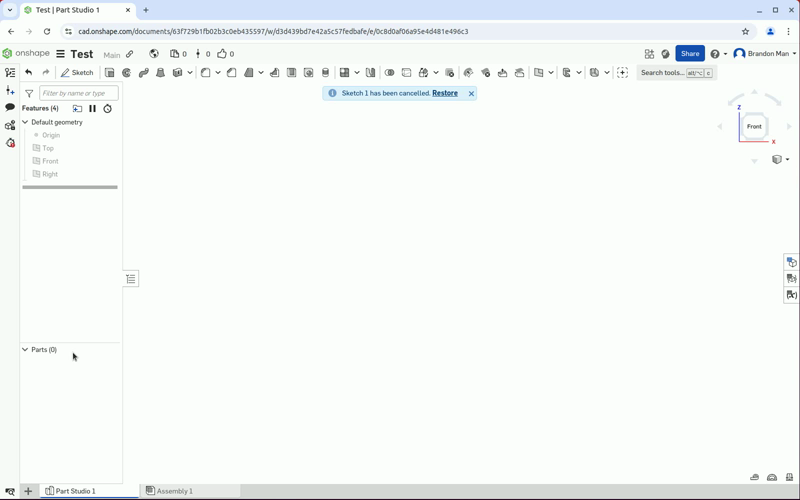
mouse_move(73, 352)
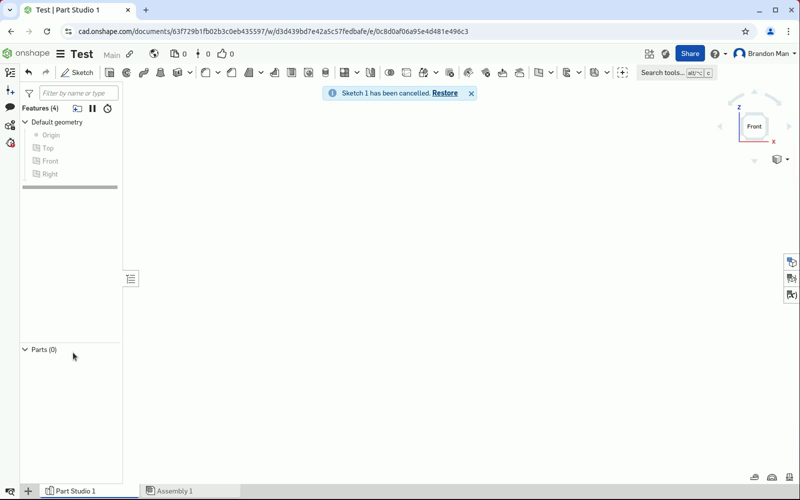
key(shift+y)
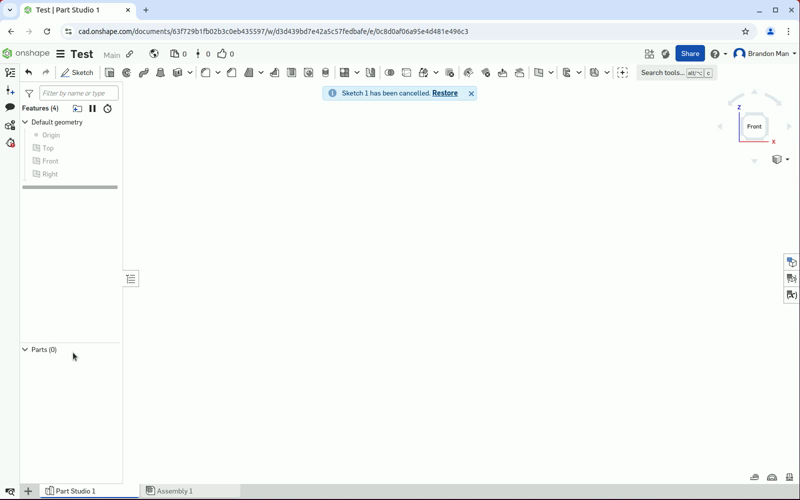
key(shift+s)
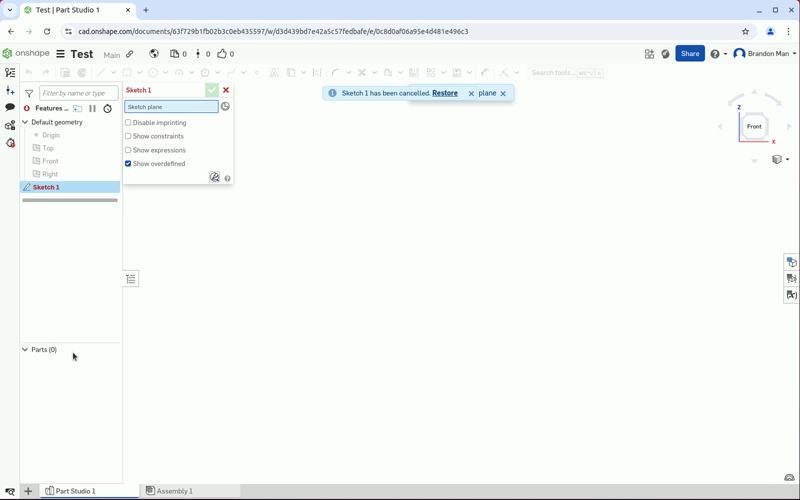
mouse_move(73, 163)
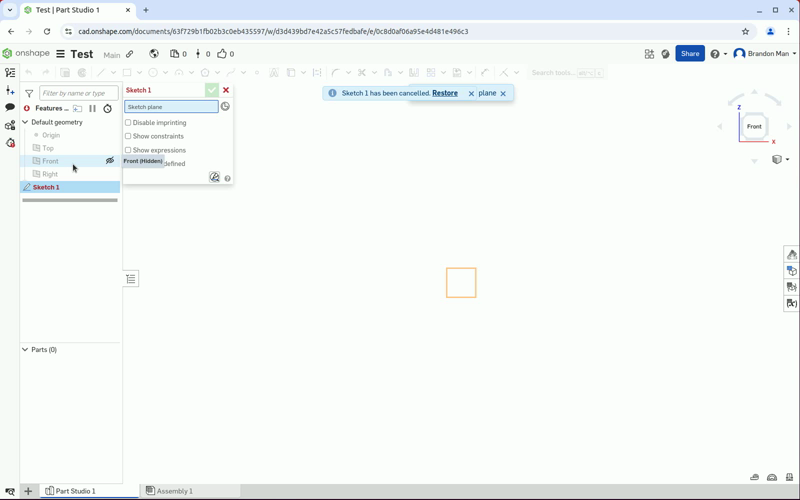
click(73, 163)
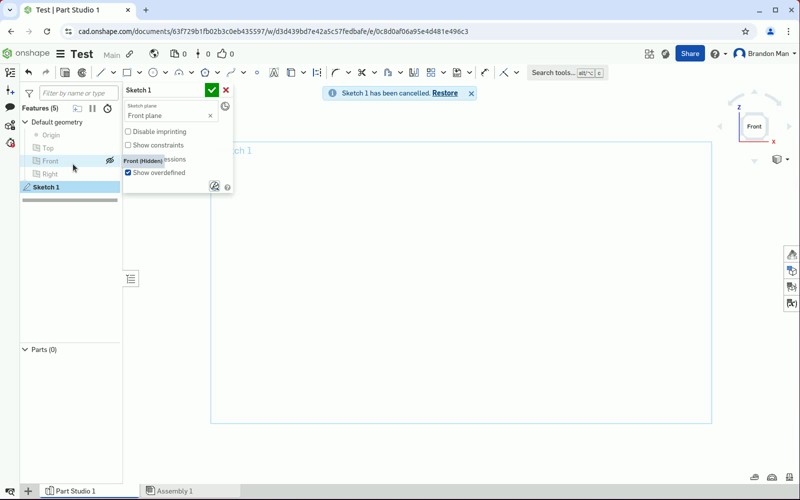
mouse_move(73, 352)
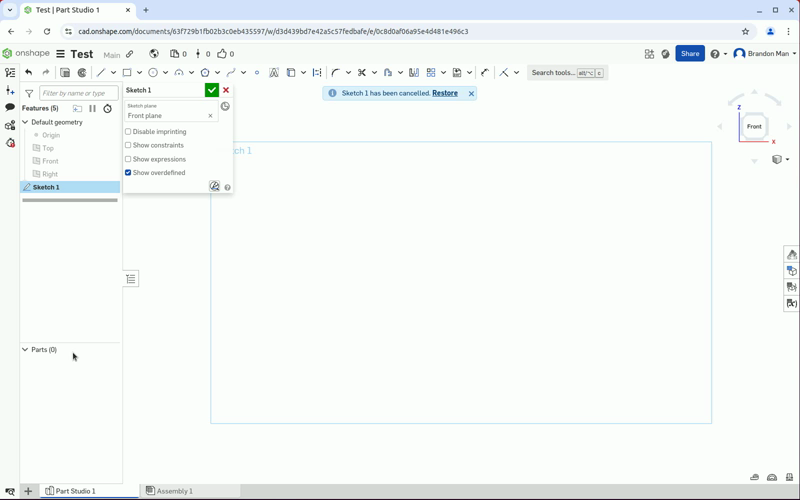
key(y)
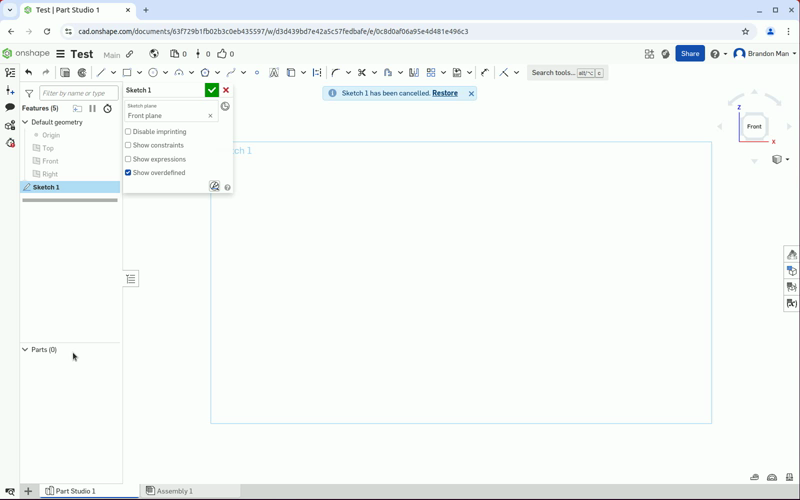
key(a)
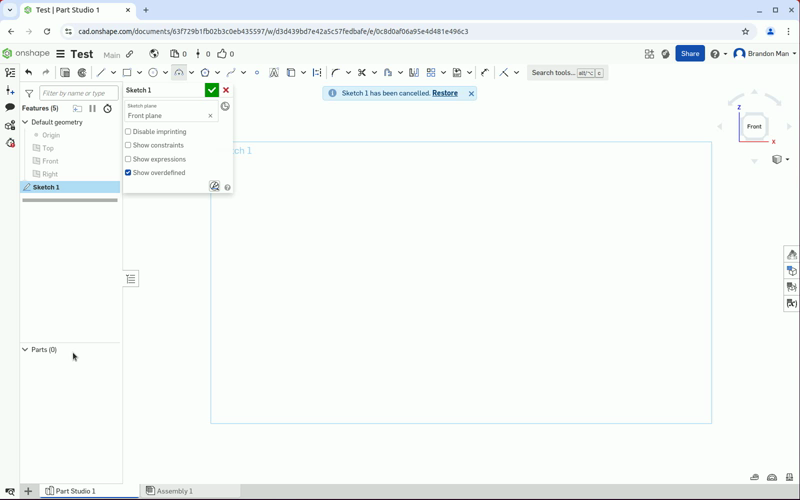
key_down(shift)
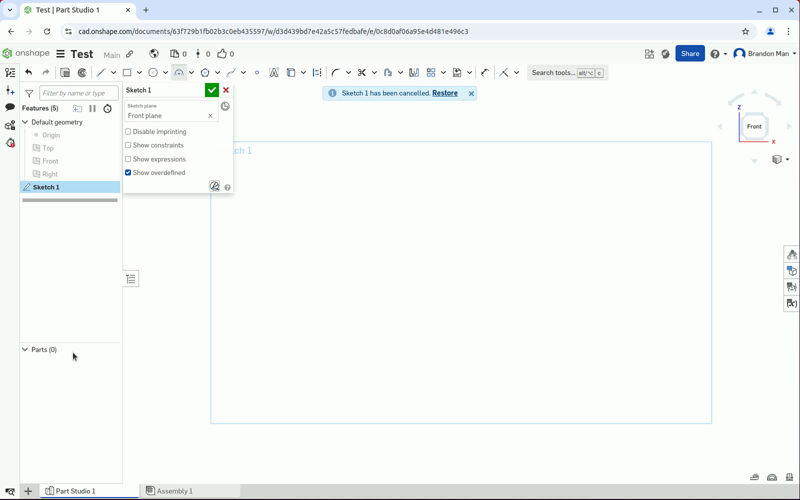
mouse_move(452, 282)
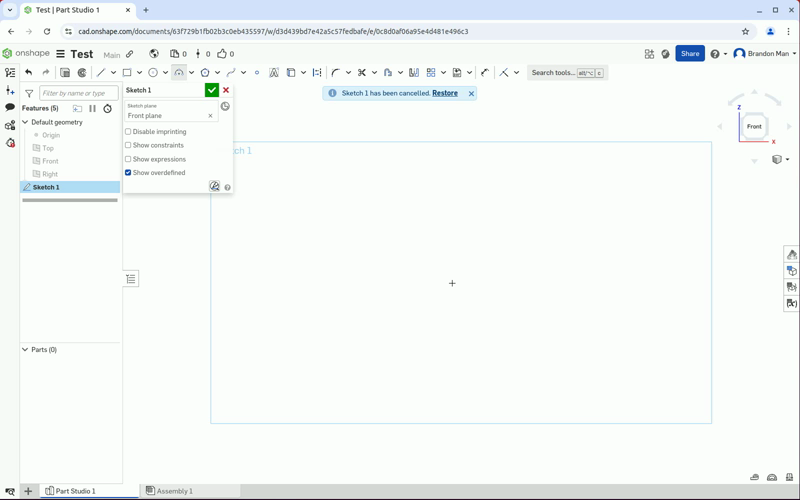
click(452, 282)
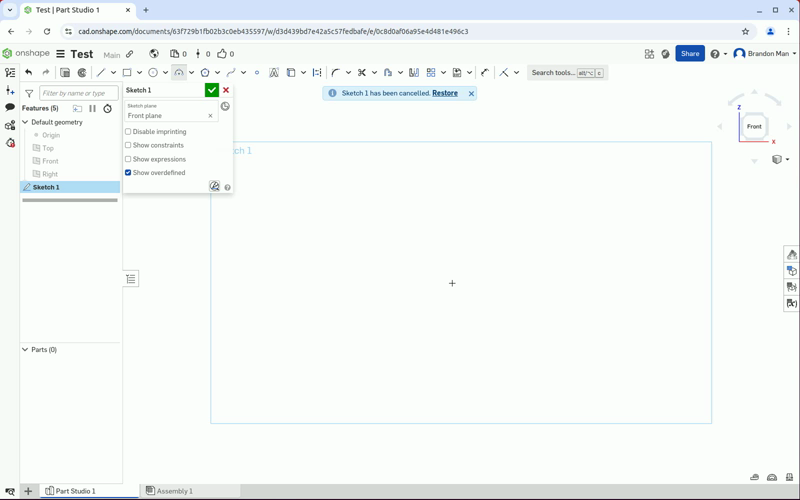
key_up(shift)
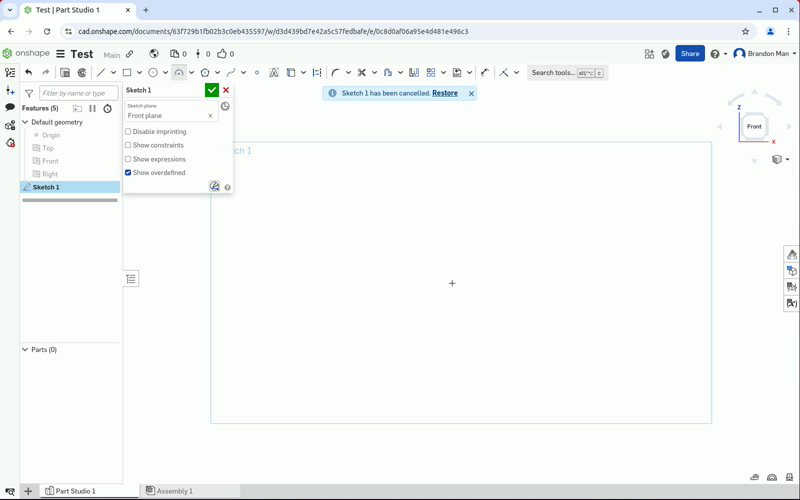
key_down(shift)
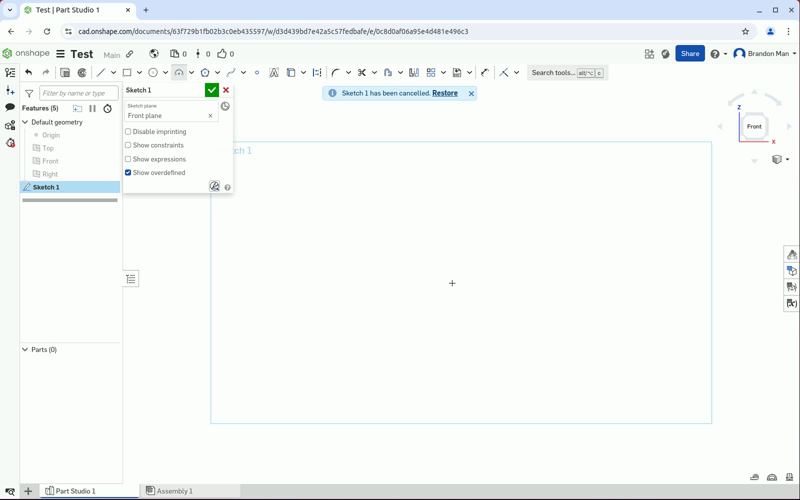
mouse_move(453, 298)
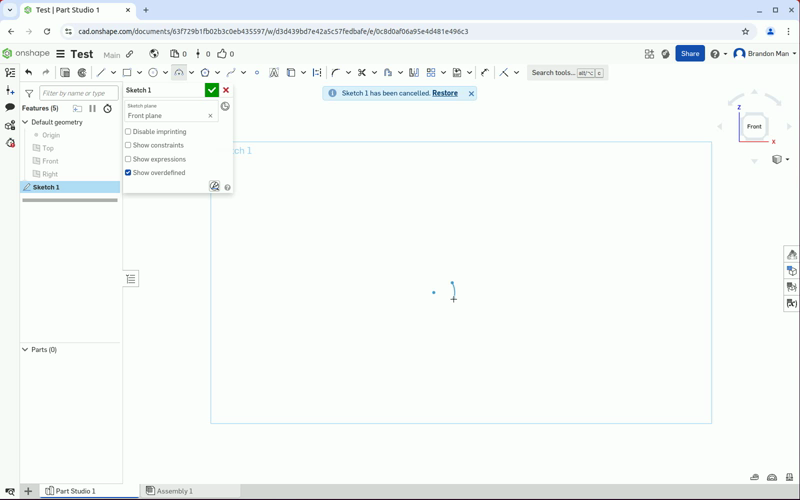
click(453, 298)
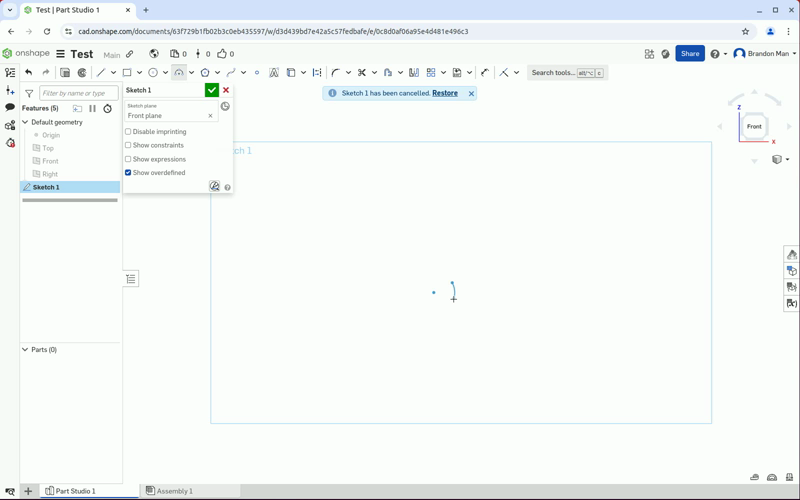
mouse_move(452, 290)
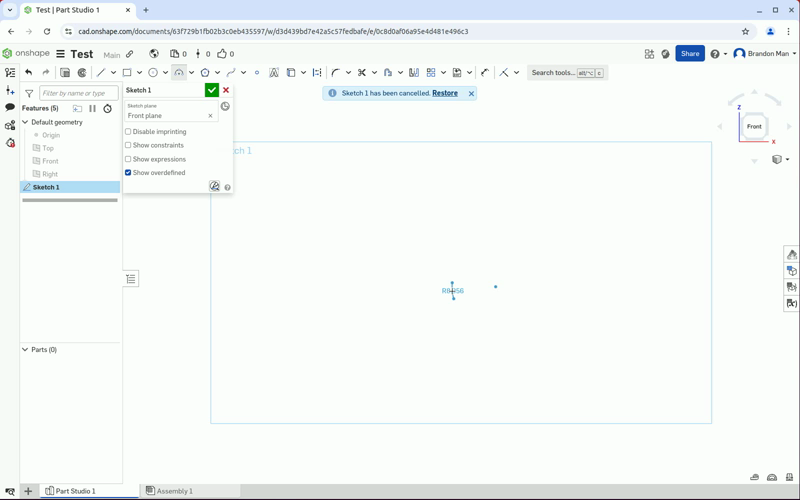
click(452, 290)
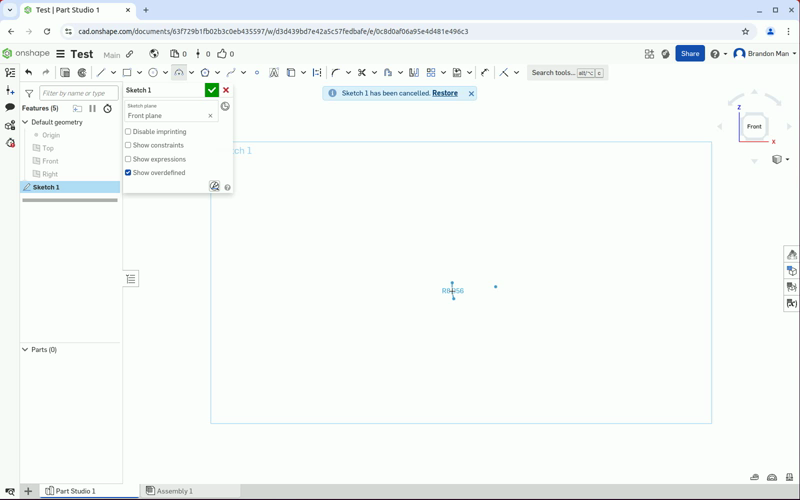
key_up(shift)
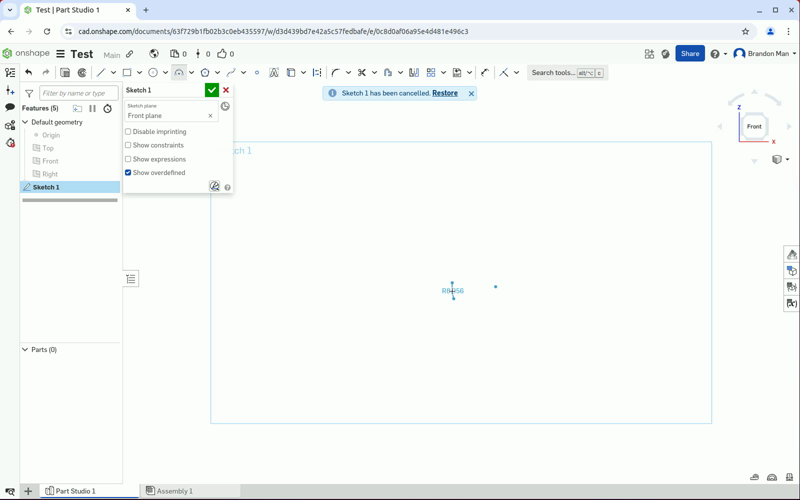
key(esc)
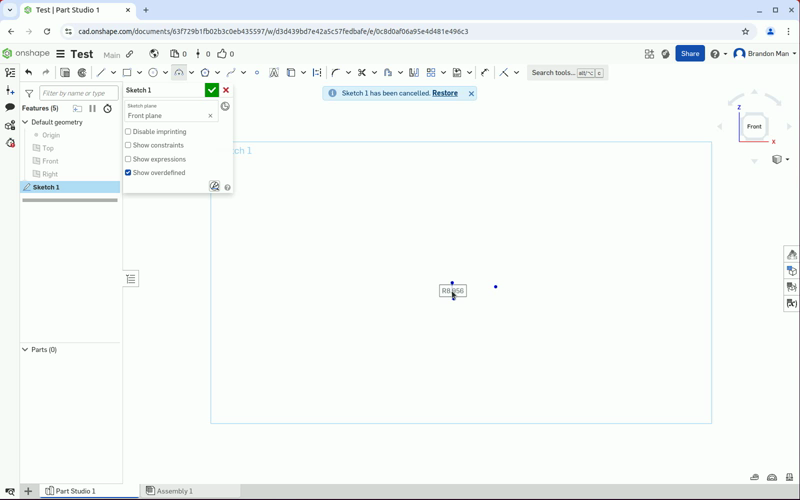
key(l)
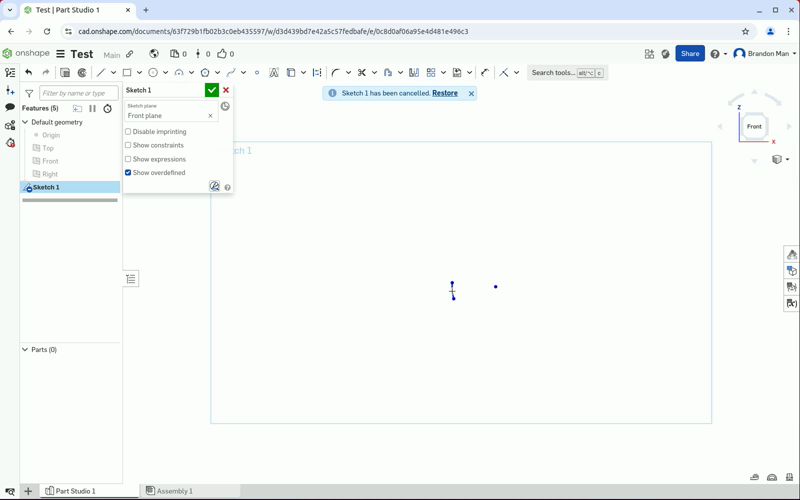
mouse_move(453, 298)
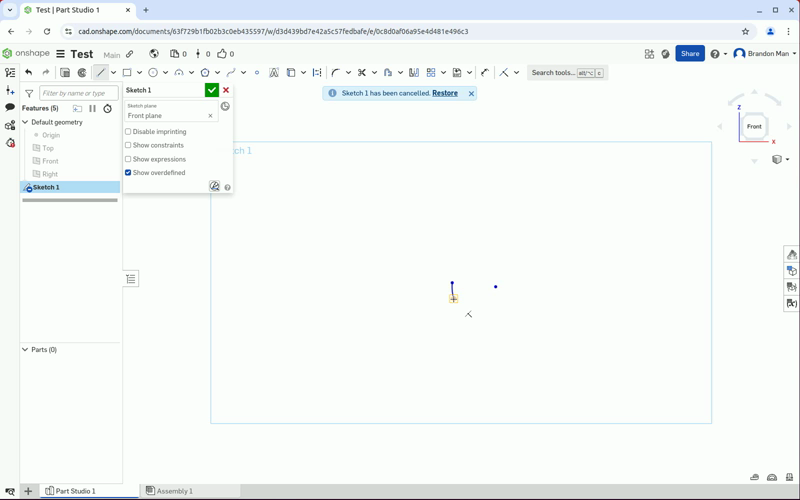
click(453, 298)
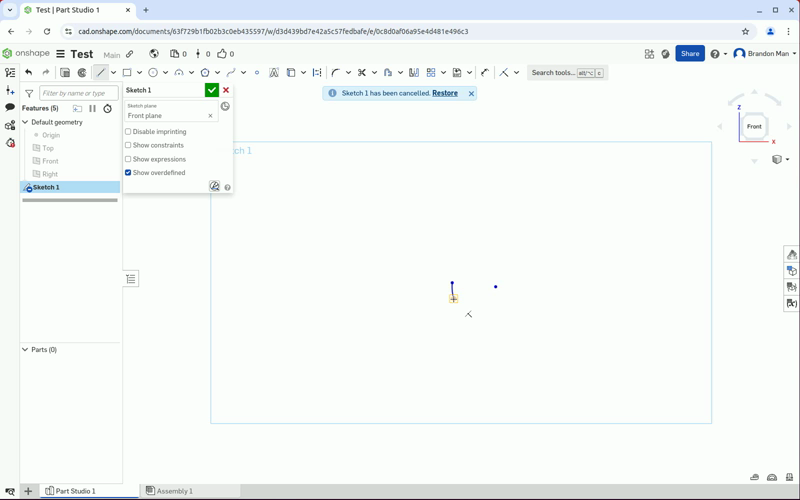
key_down(shift)
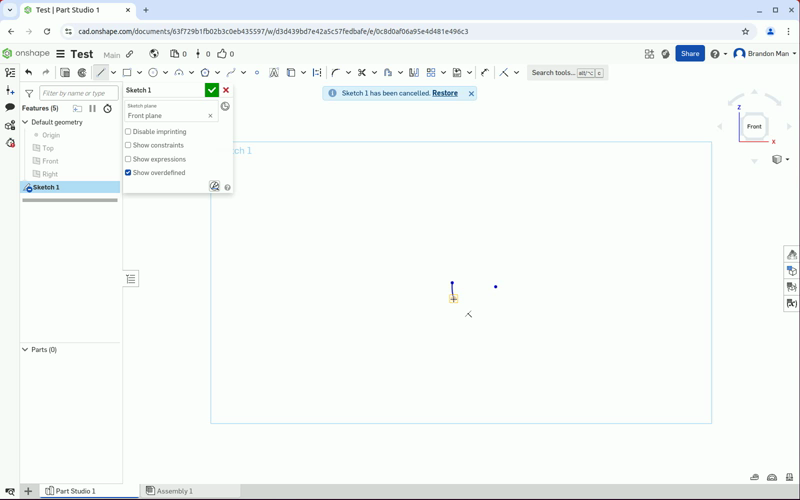
mouse_move(483, 298)
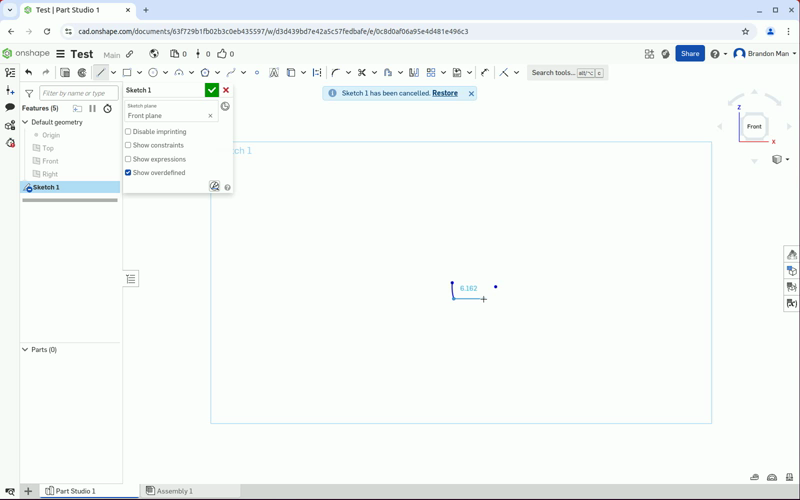
mouse_move(468, 298)
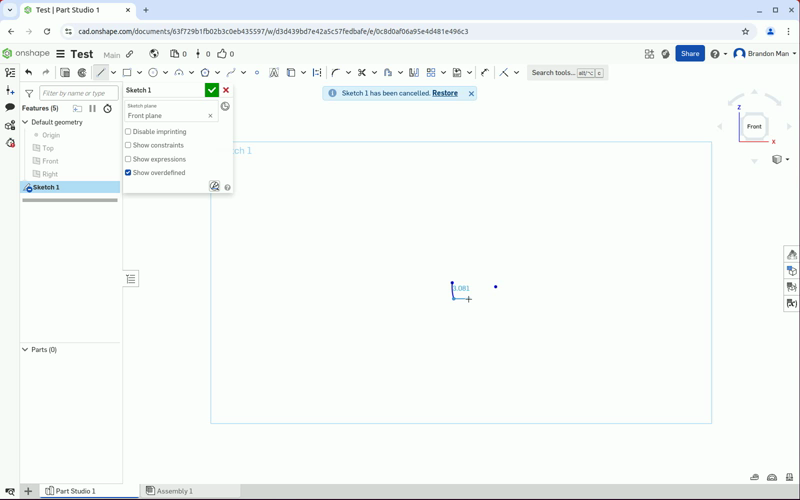
click(468, 298)
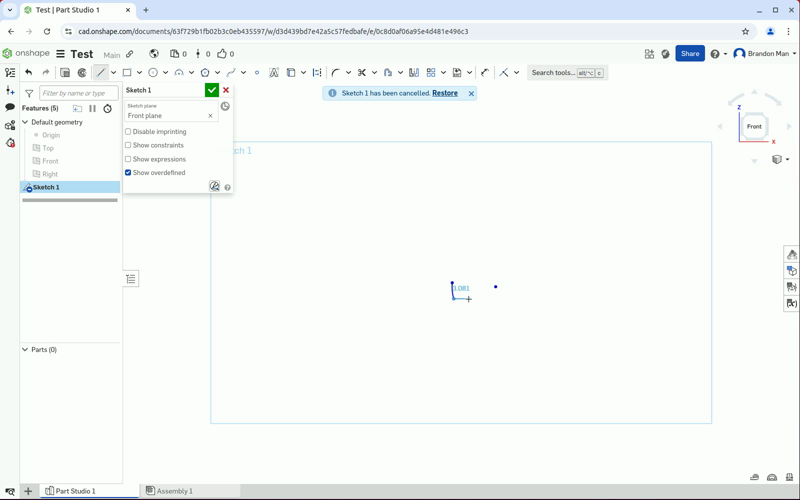
key_up(shift)
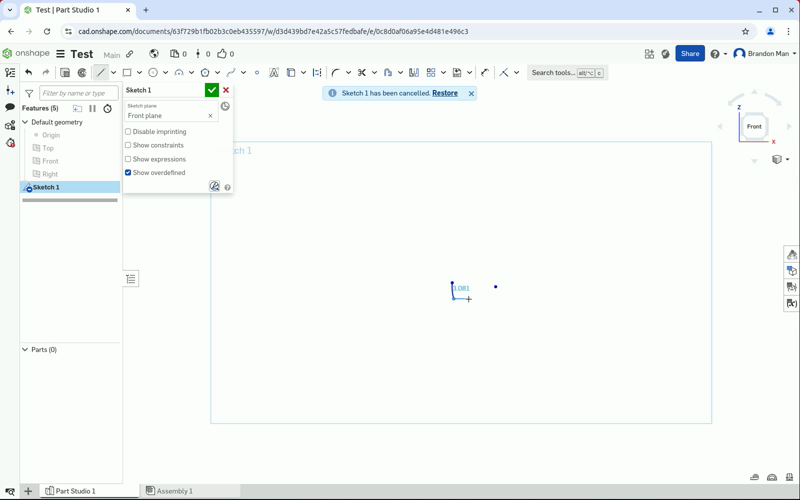
key_down(shift)
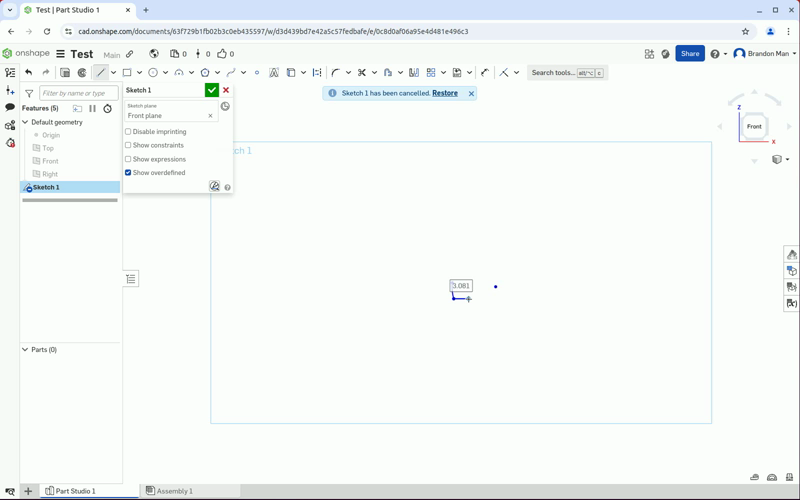
mouse_move(498, 298)
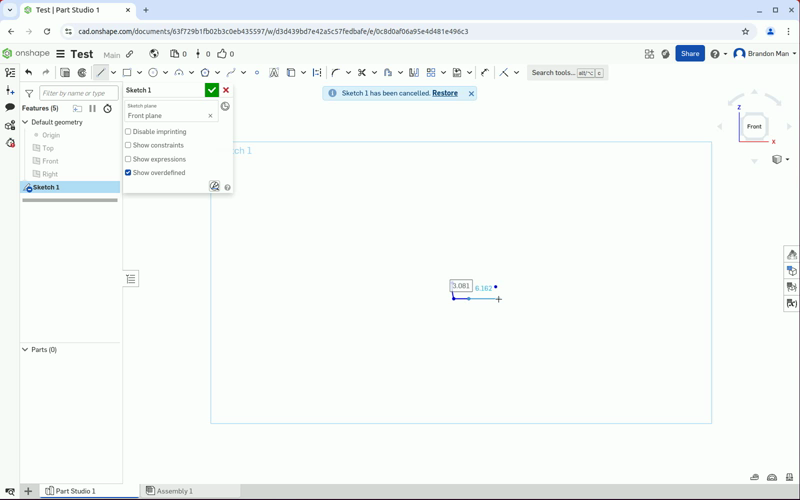
mouse_move(468, 282)
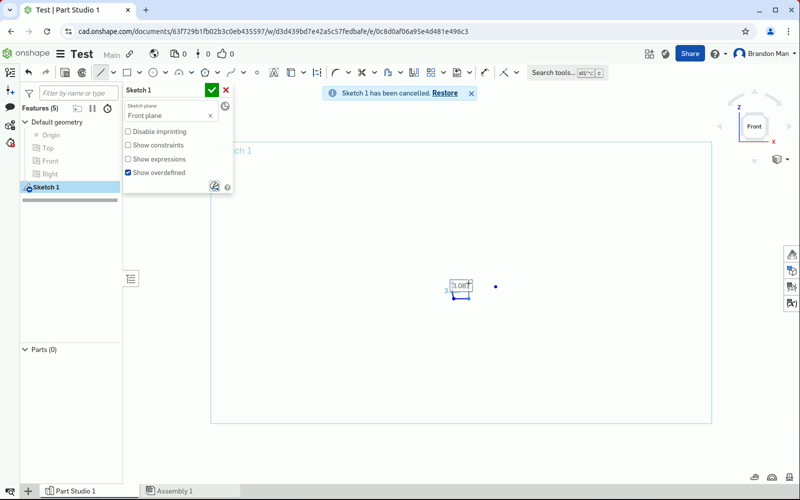
click(468, 282)
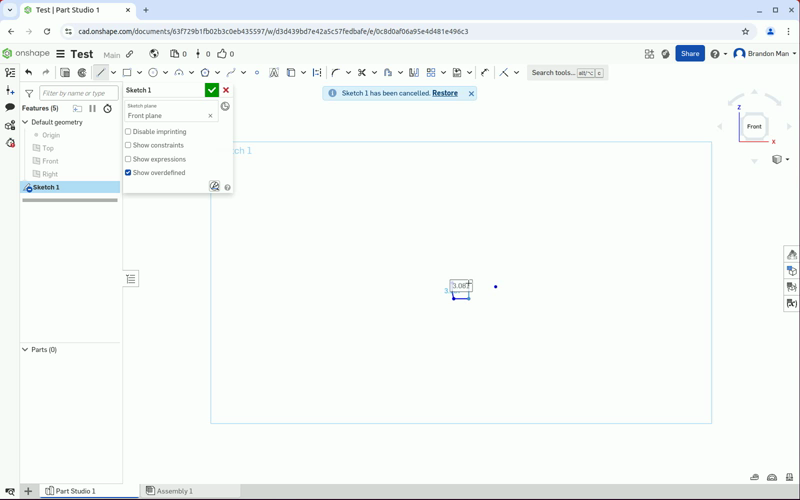
key_up(shift)
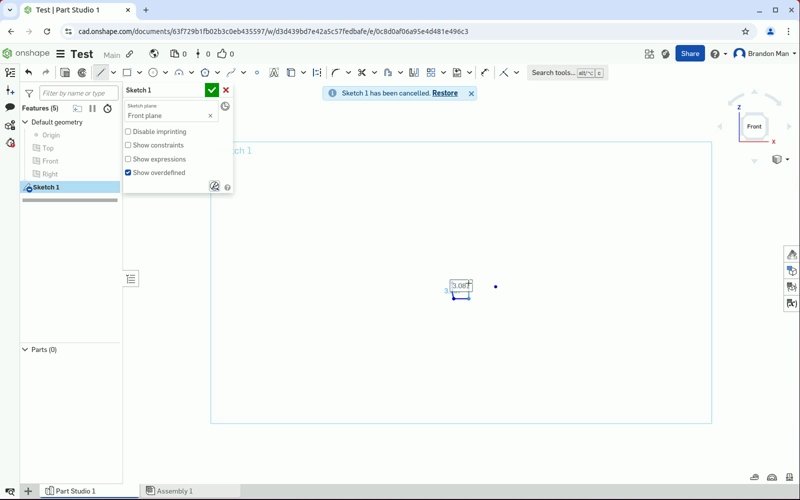
mouse_move(498, 282)
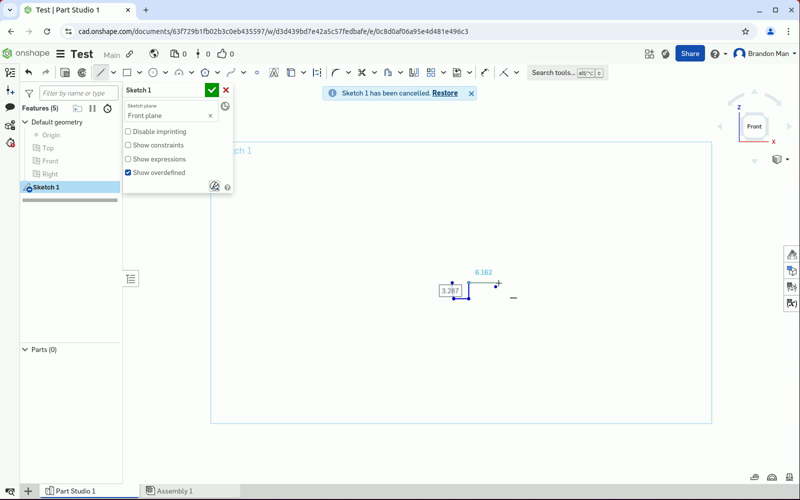
key_down(shift)
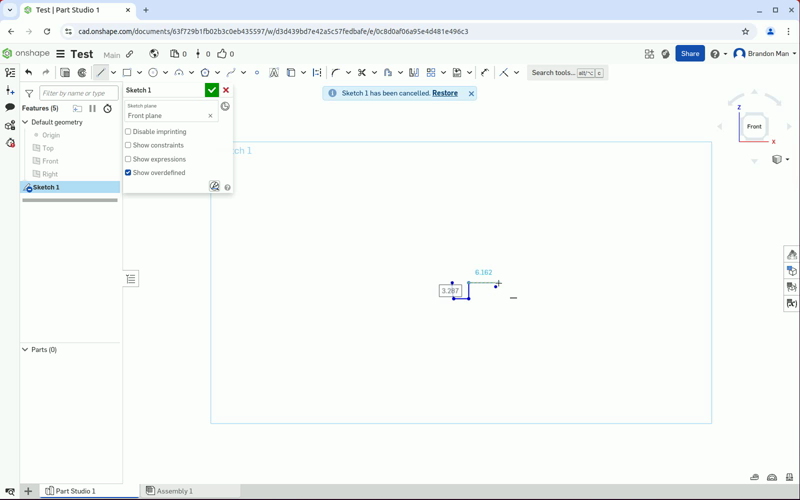
mouse_move(452, 282)
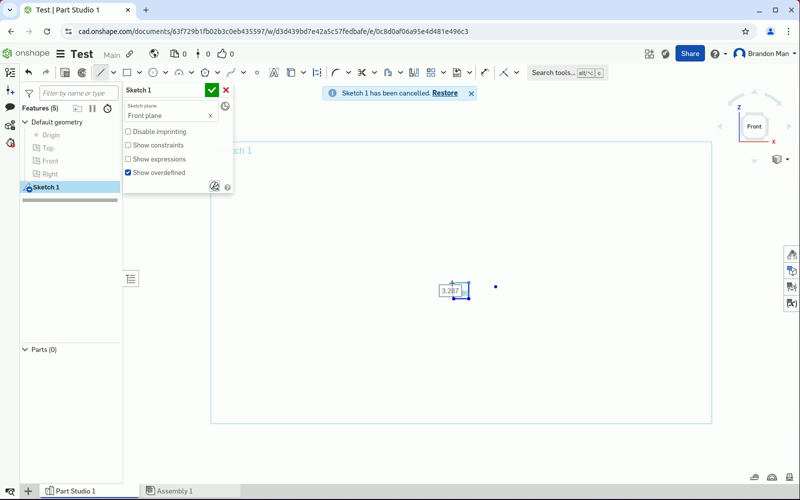
key_up(shift)
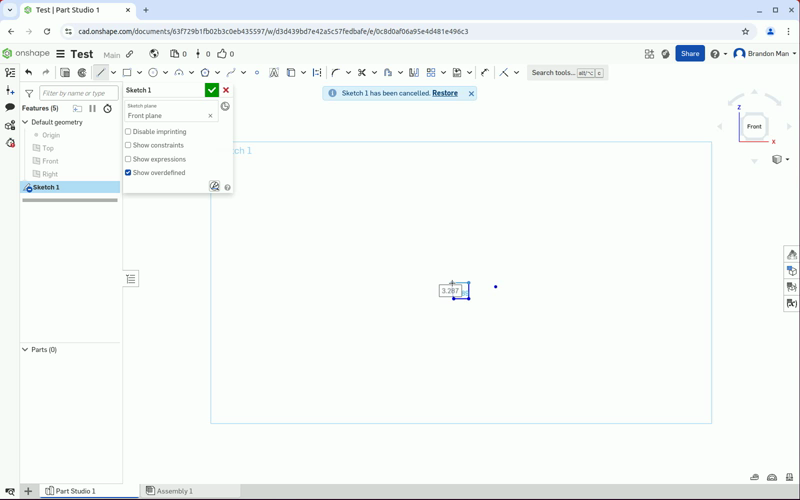
click(452, 282)
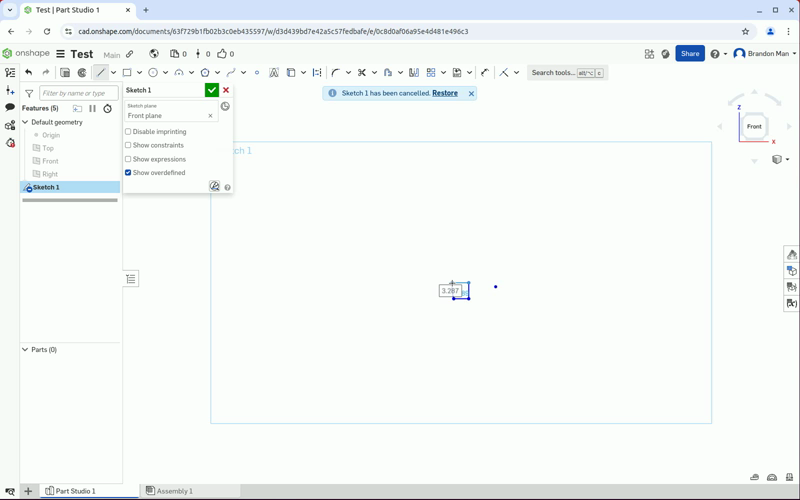
key(esc)
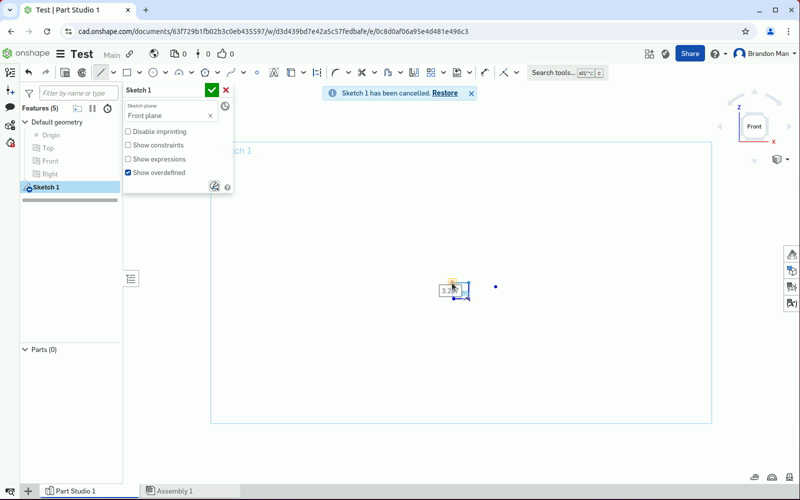
mouse_move(466, 287)
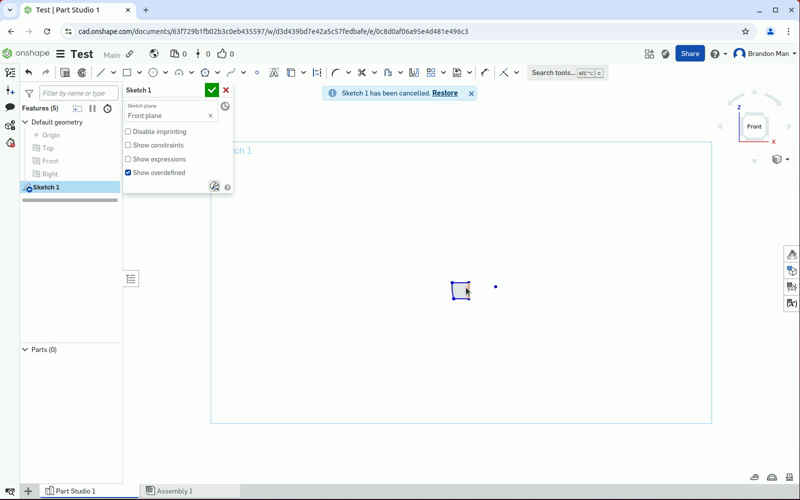
scroll(6)
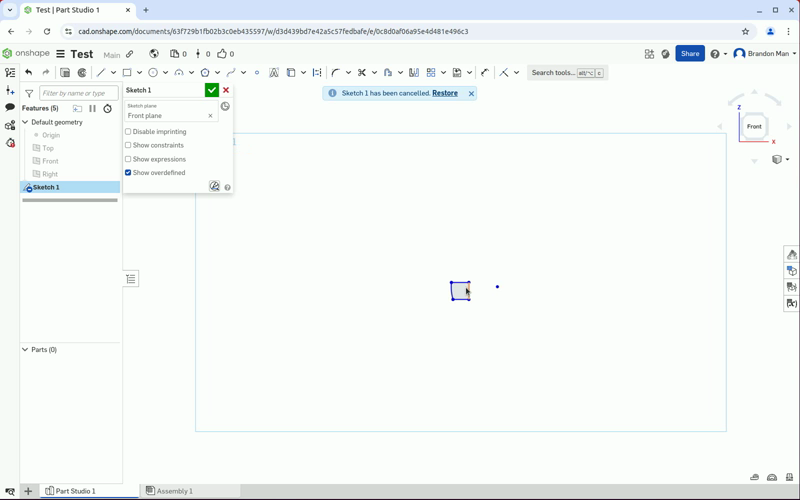
scroll(6)
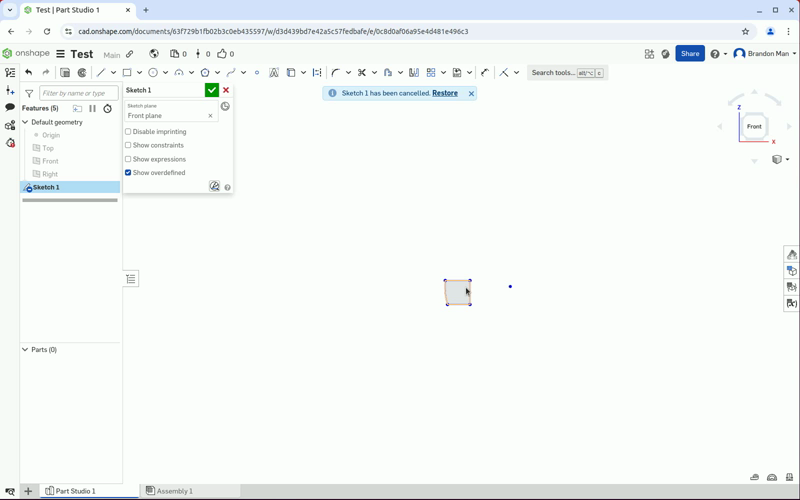
scroll(6)
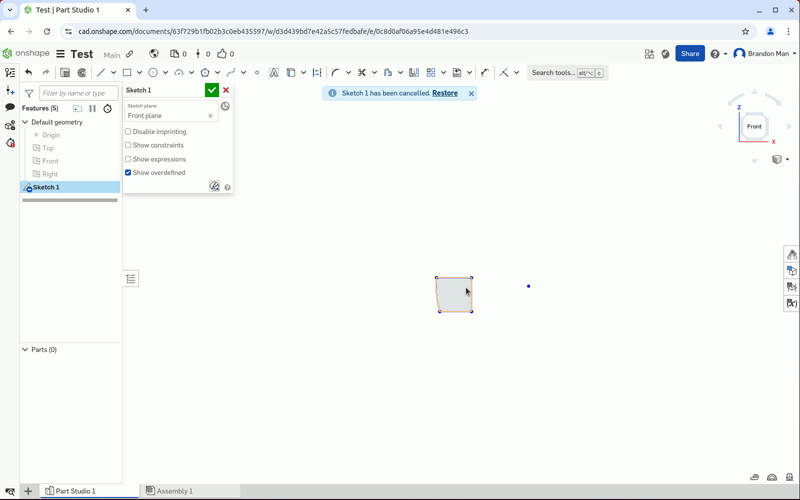
scroll(6)
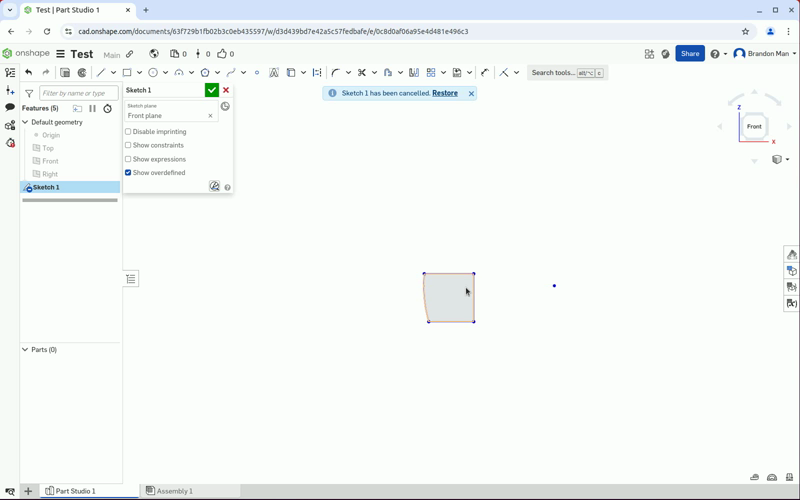
scroll(6)
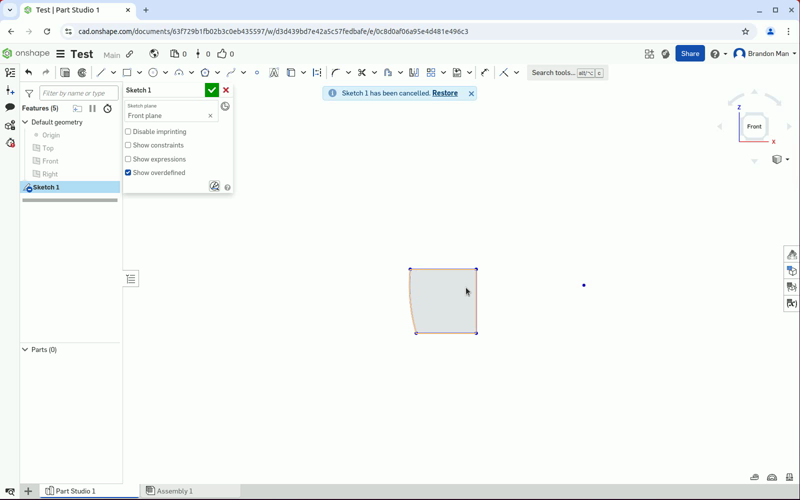
scroll(6)
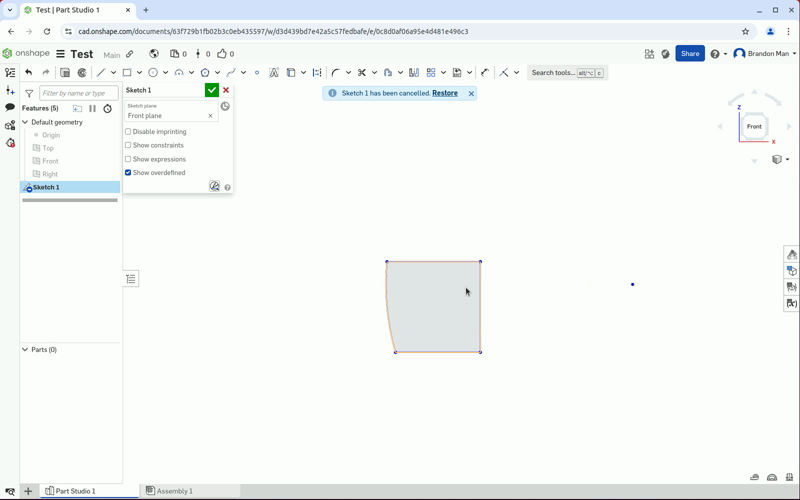
scroll(6)
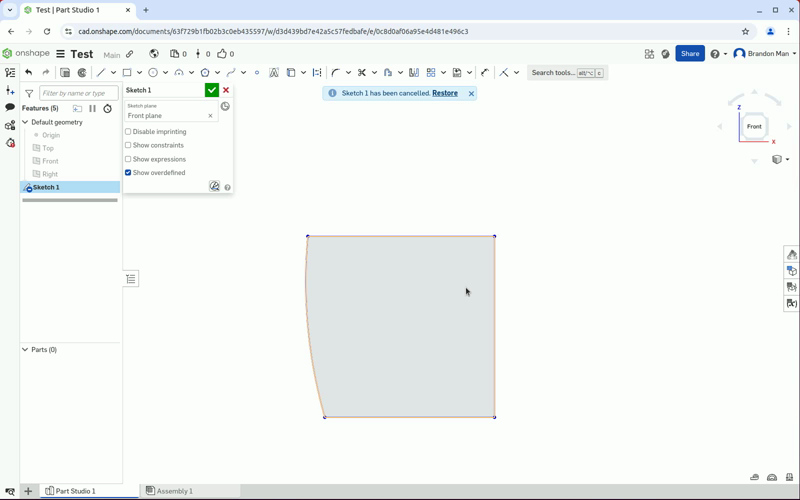
click(466, 287)
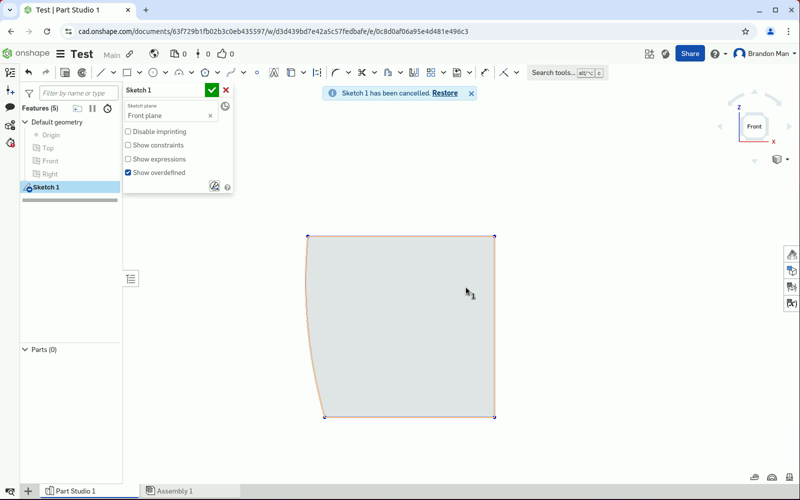
scroll(-6)
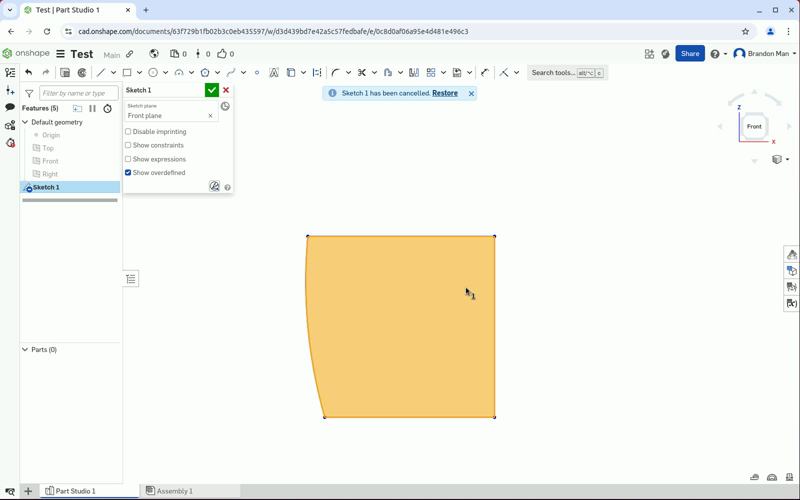
scroll(-6)
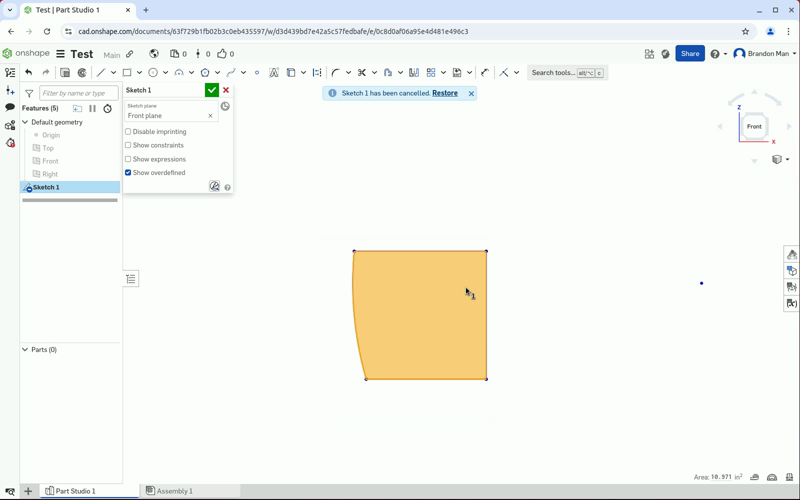
scroll(-6)
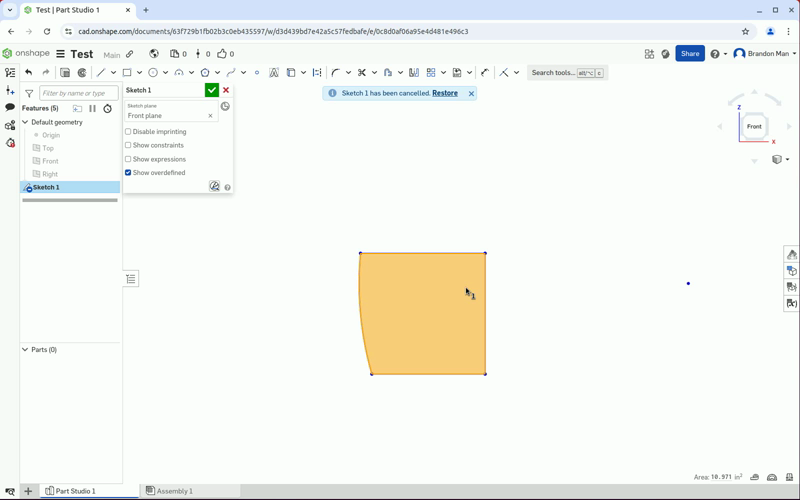
scroll(-6)
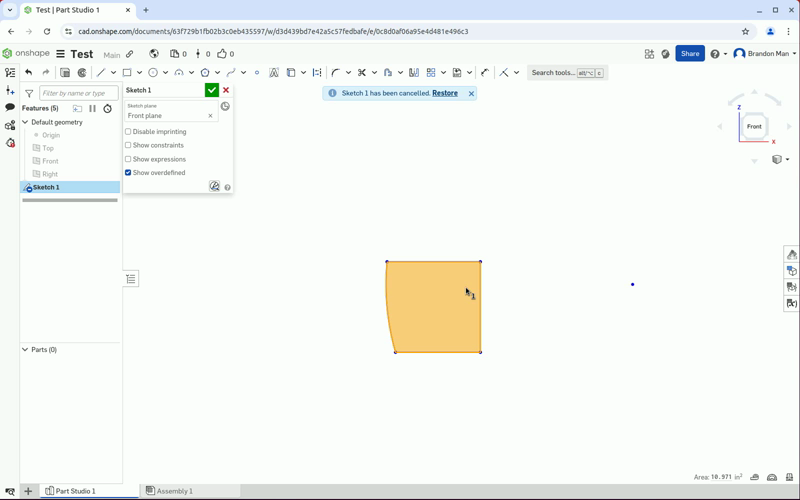
scroll(-6)
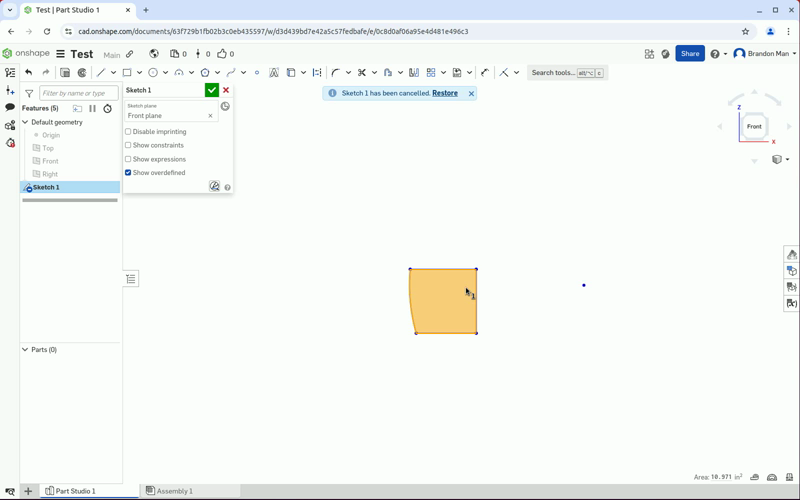
scroll(-6)
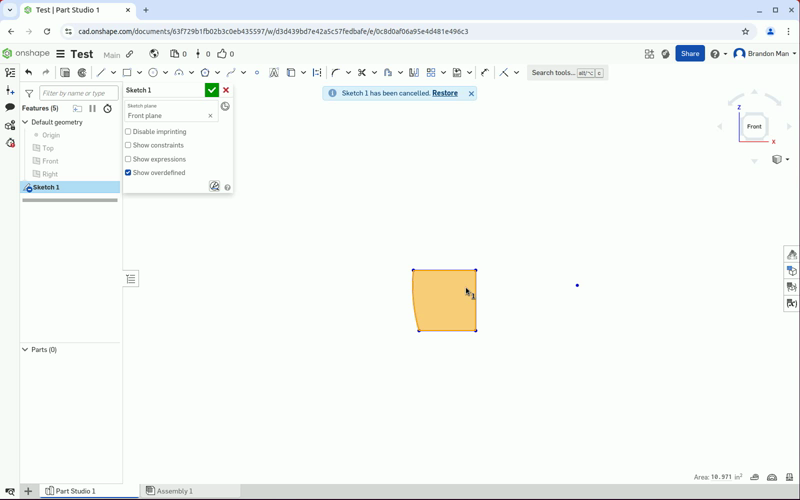
scroll(-6)
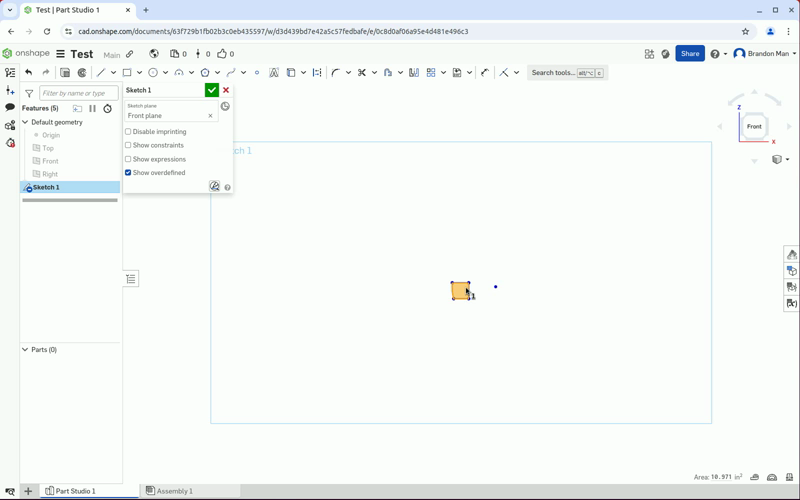
mouse_move(73, 352)
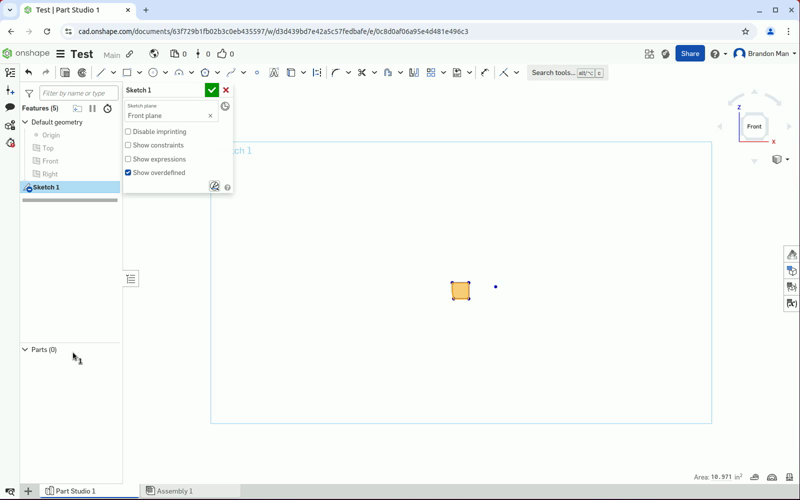
key(shift+y)
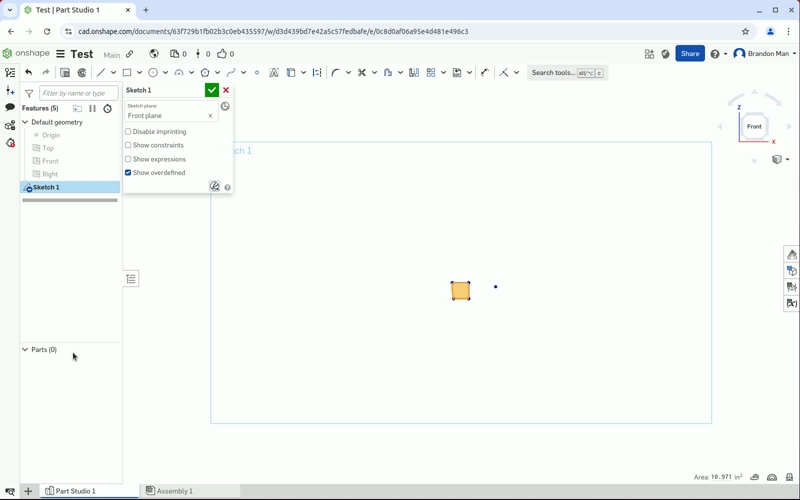
key(shift+e)
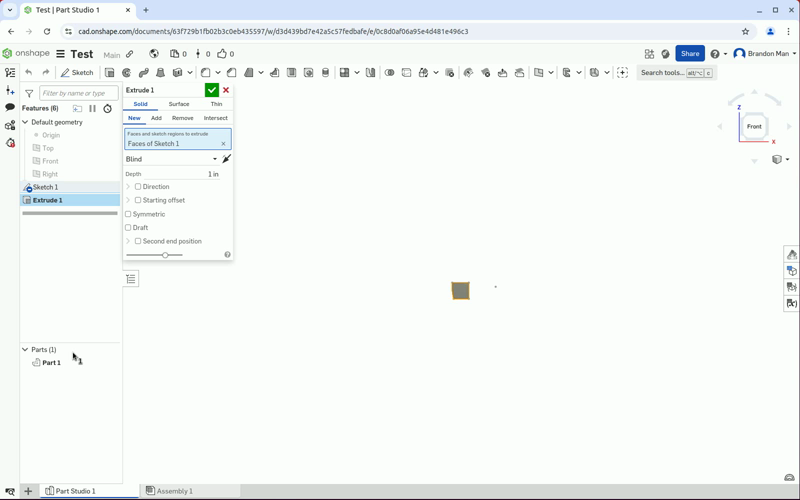
mouse_move(143, 106)
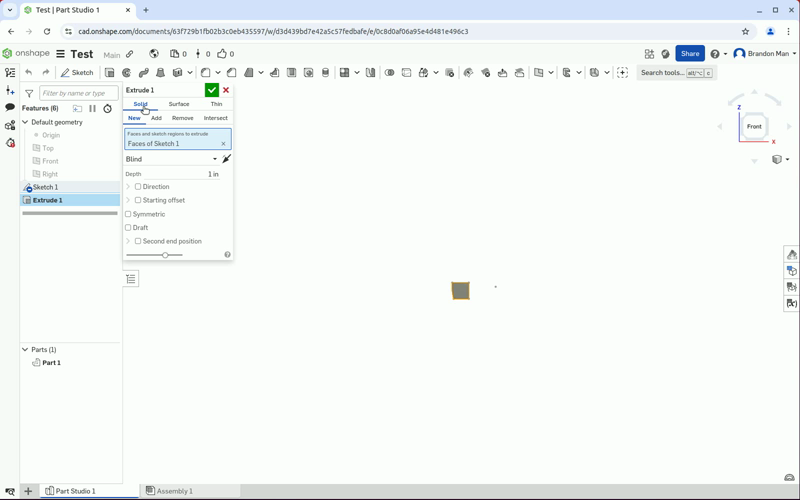
click(143, 106)
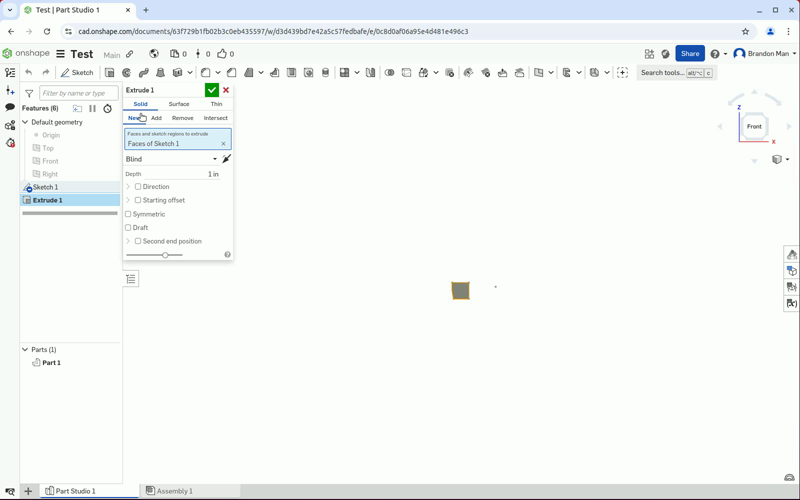
mouse_move(137, 120)
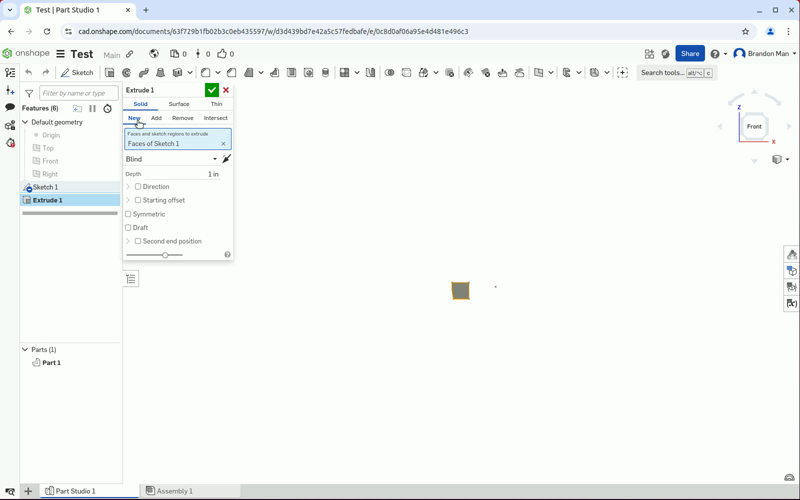
click(137, 120)
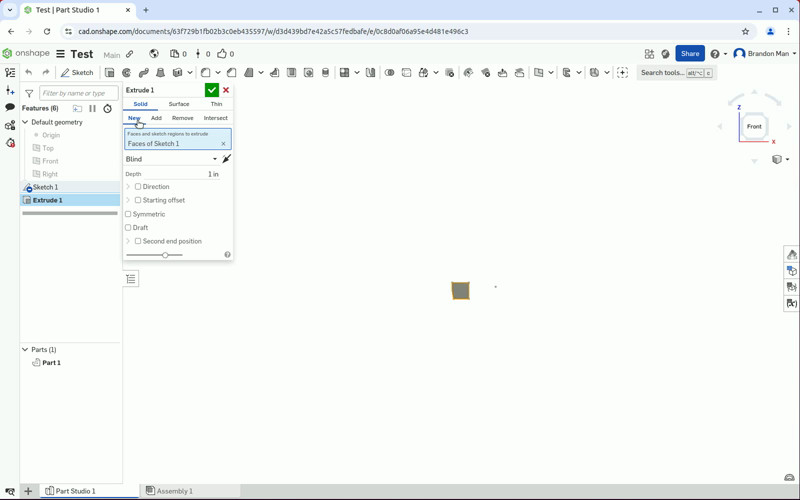
key(tab, 4)
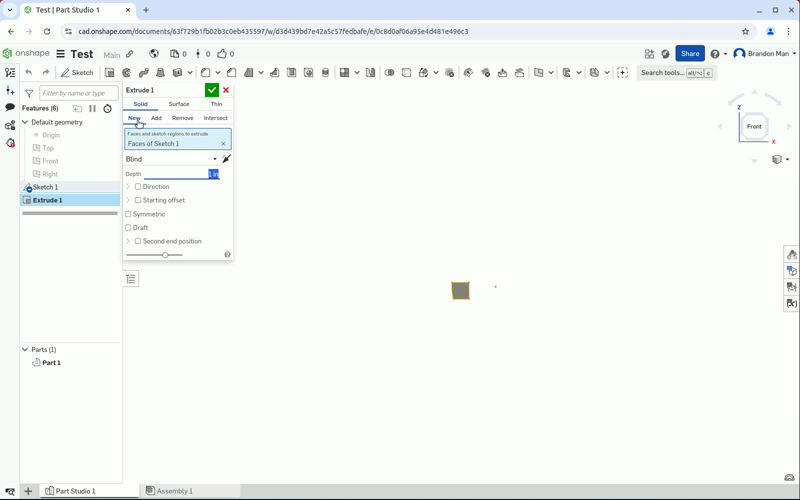
text(0.722)
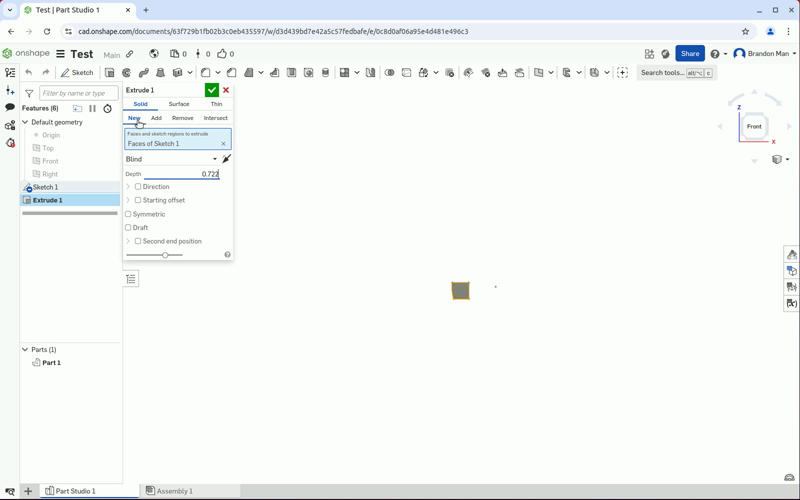
key(enter)
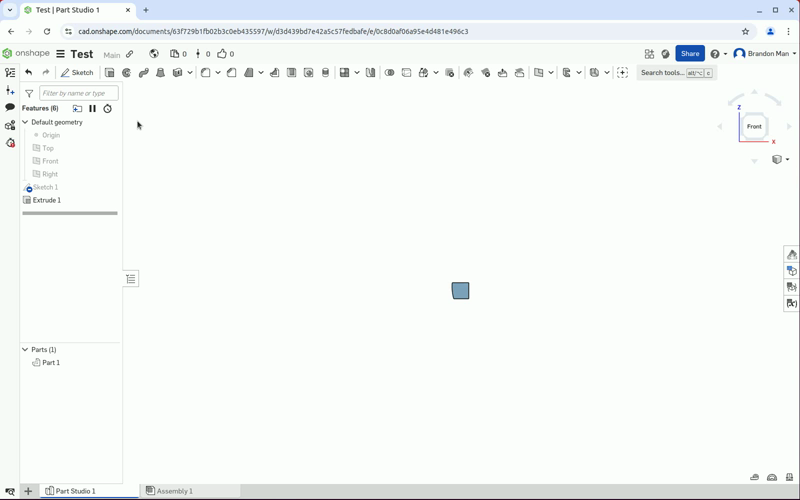
key(shift+h)
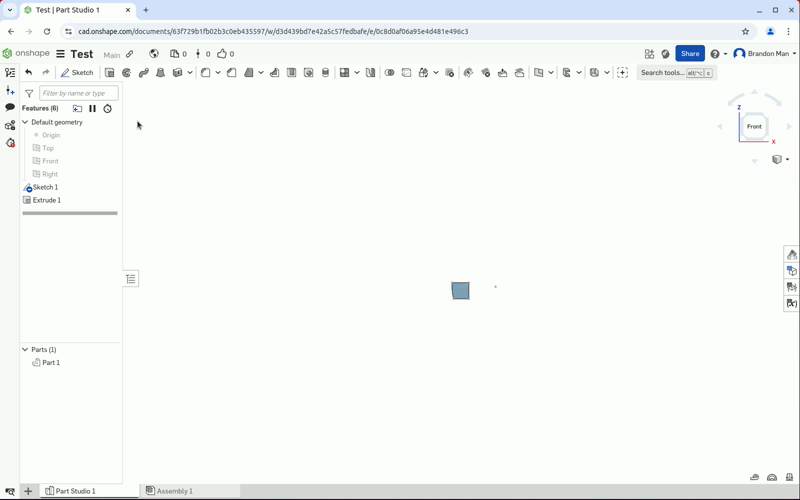
key(shift+h)
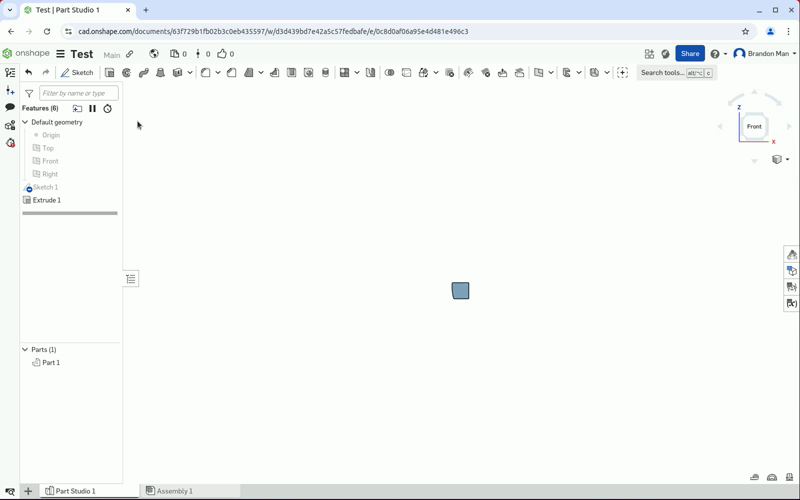
mouse_move(73, 189)
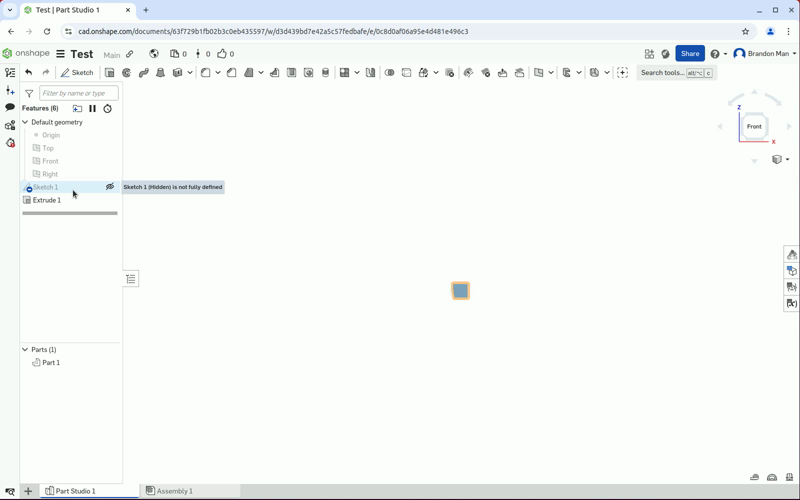
click(73, 189)
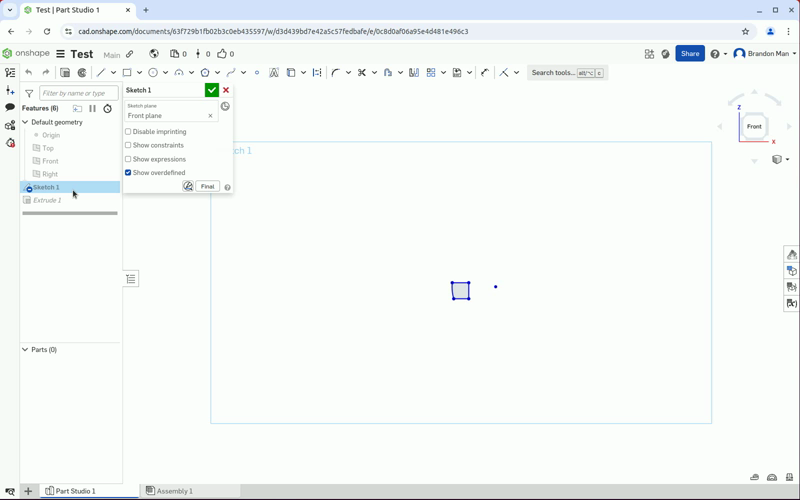
mouse_move(229, 92)
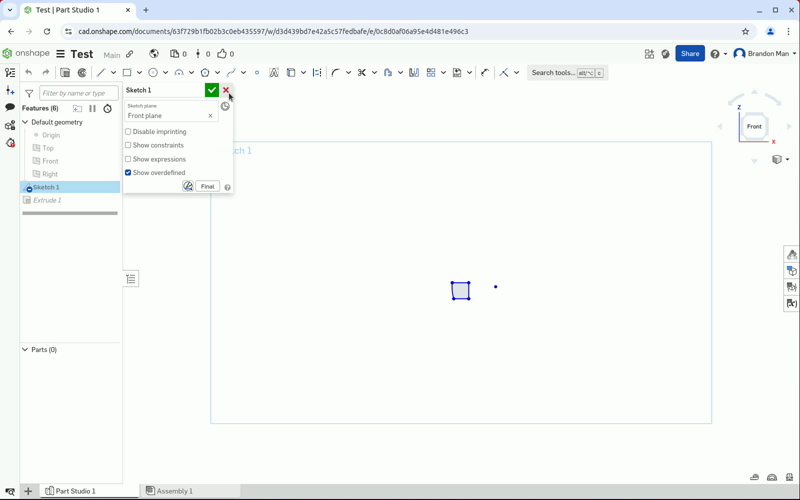
click(229, 92)
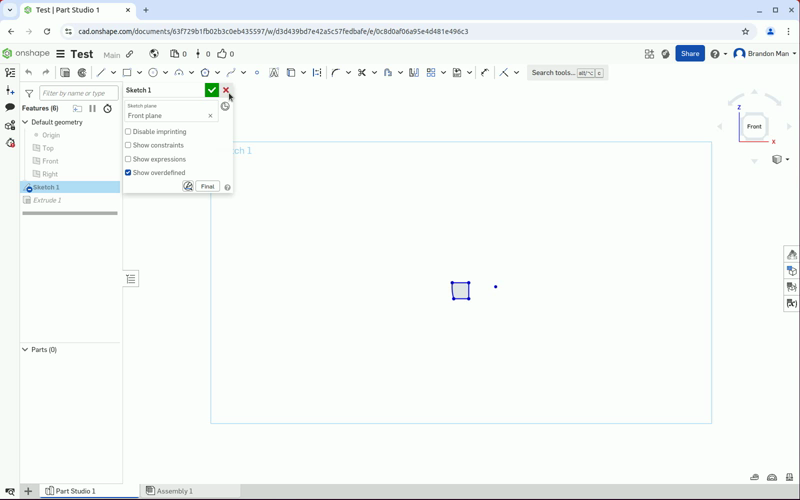
key(shift+s)
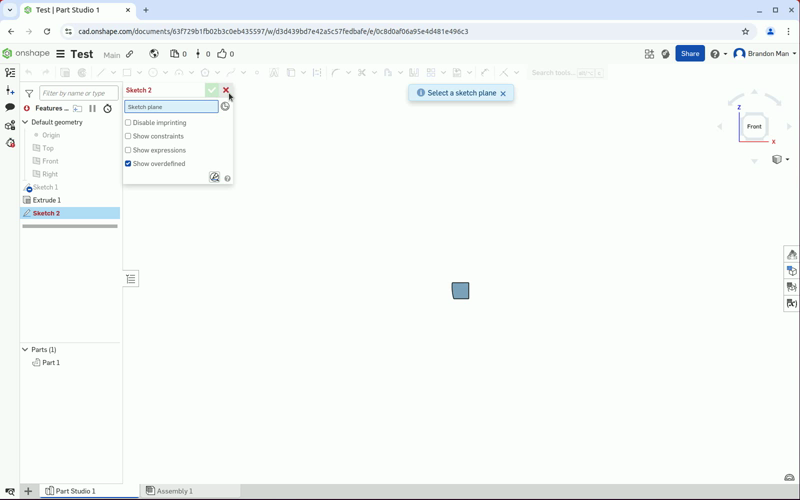
mouse_move(73, 163)
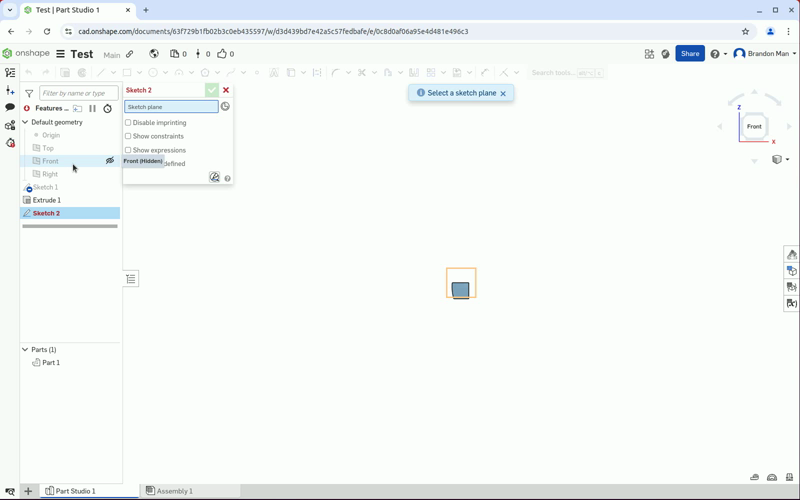
click(73, 163)
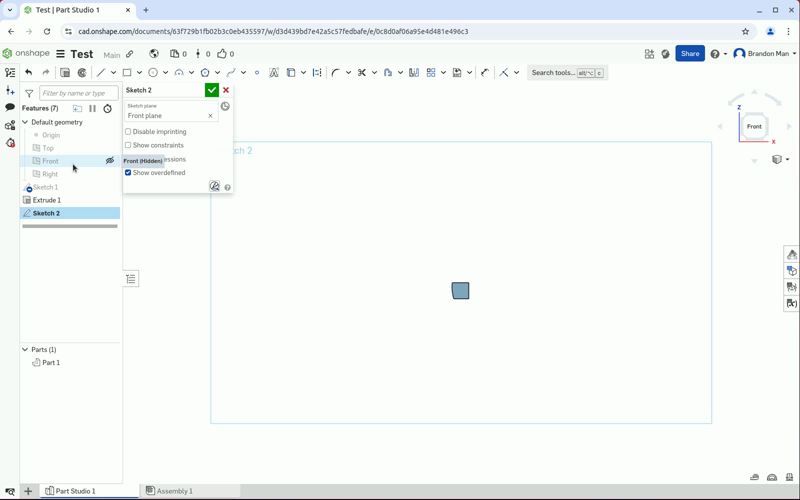
mouse_move(73, 352)
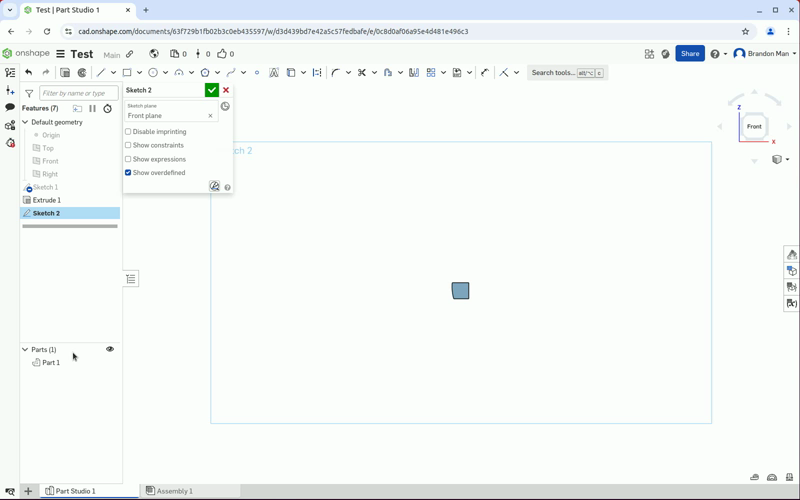
key(y)
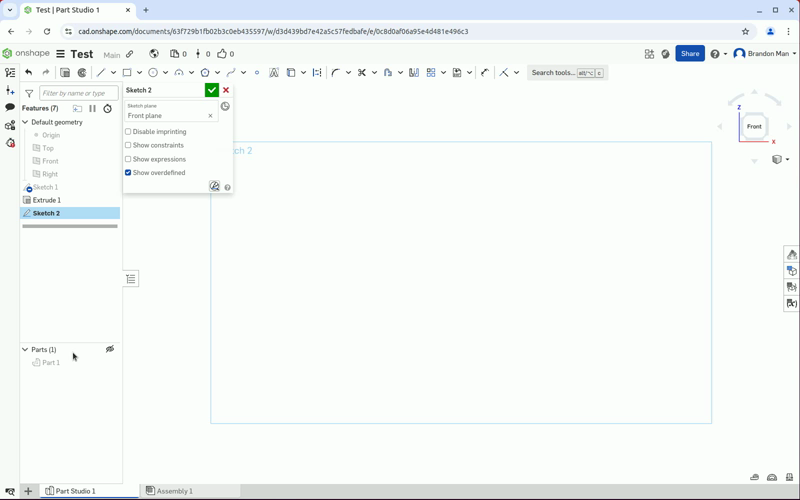
key(l)
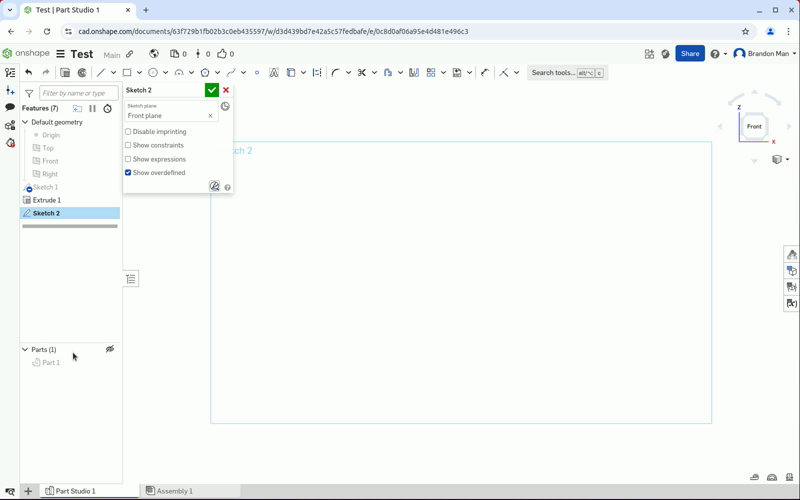
key_down(shift)
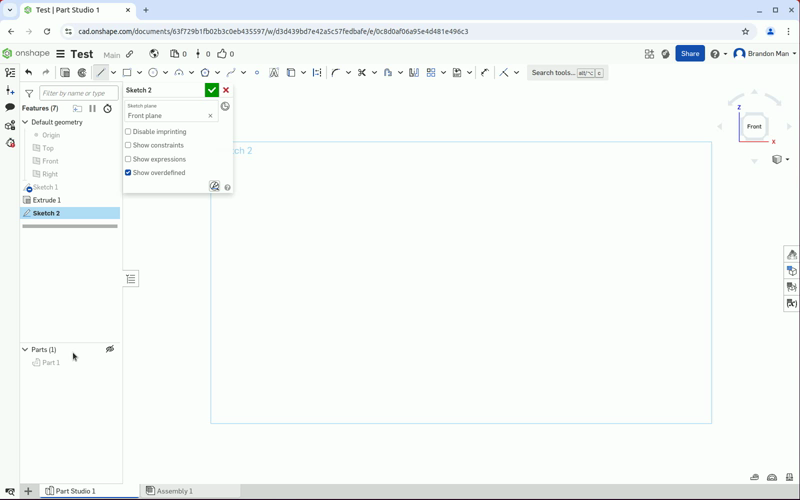
mouse_move(452, 282)
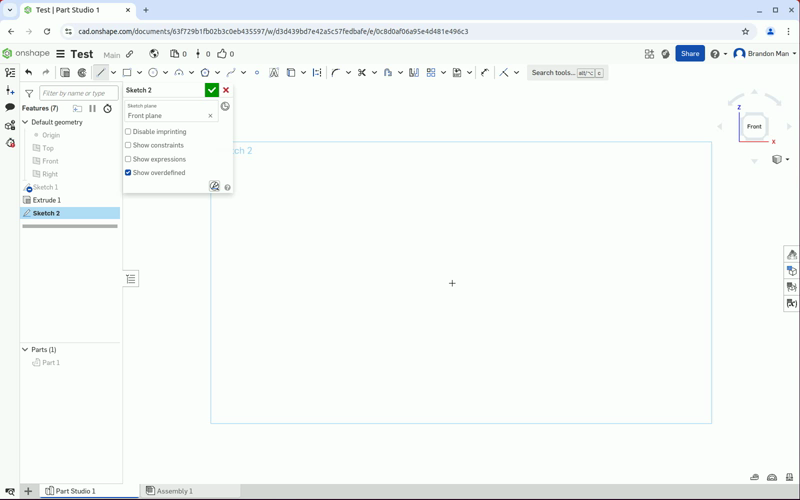
click(452, 282)
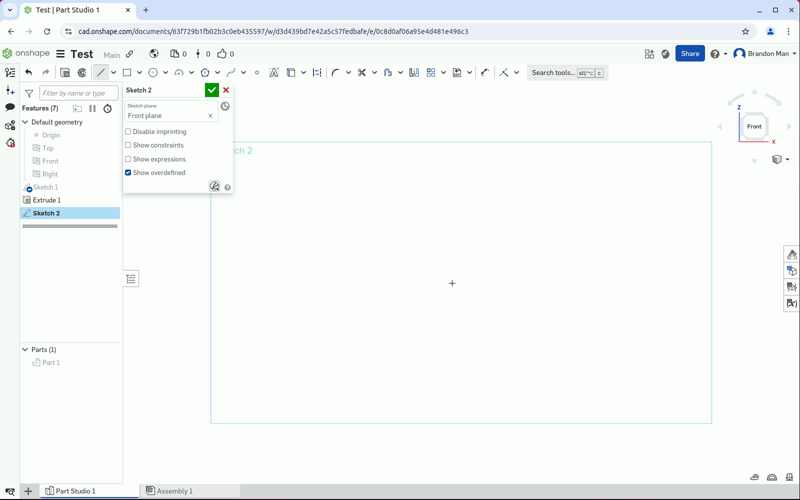
key_up(shift)
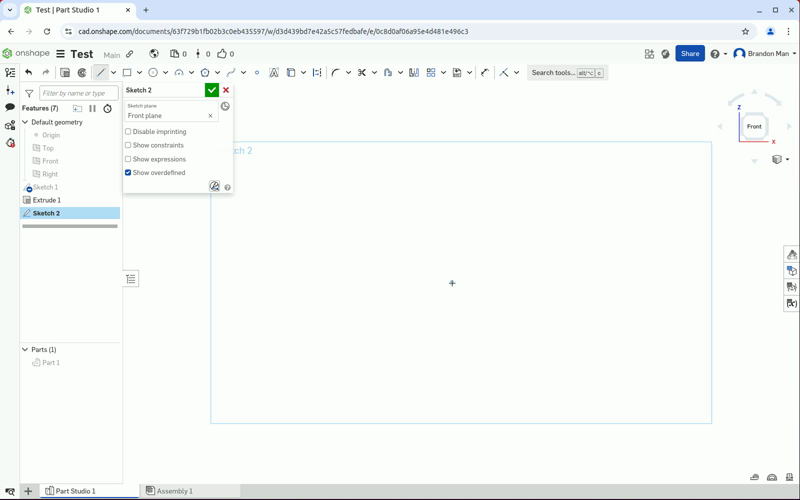
key_down(shift)
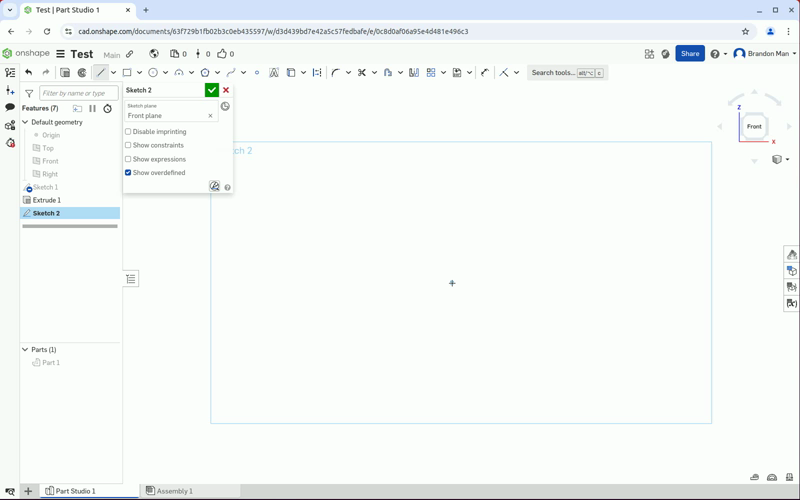
mouse_move(482, 282)
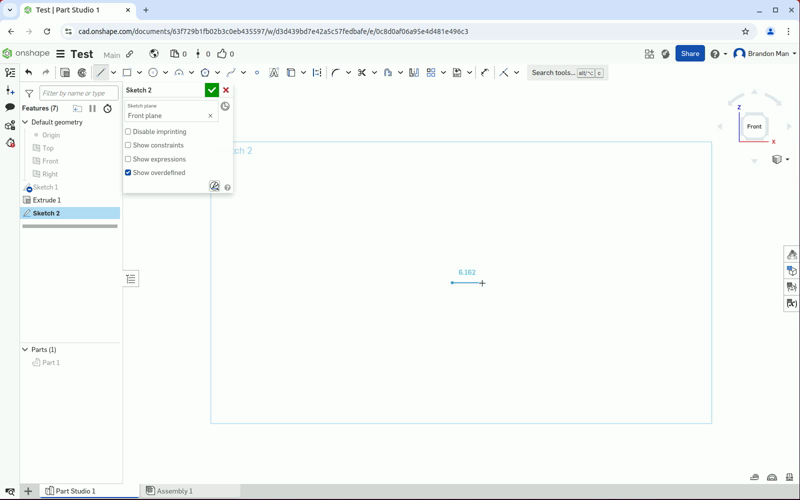
mouse_move(468, 282)
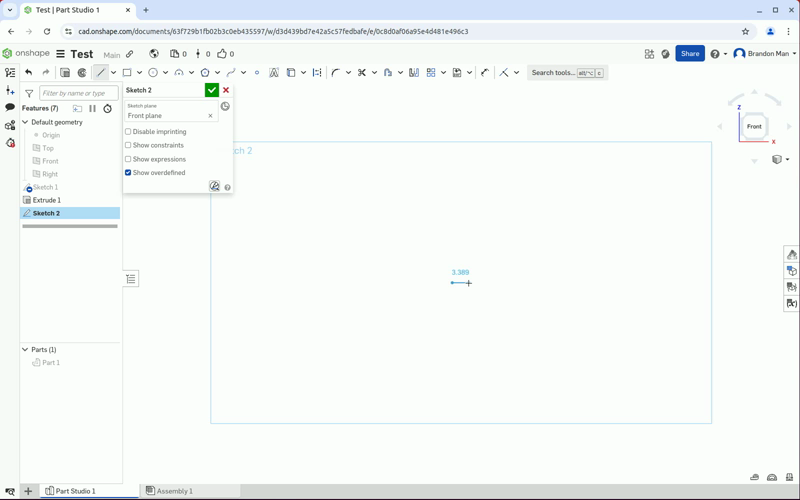
click(468, 282)
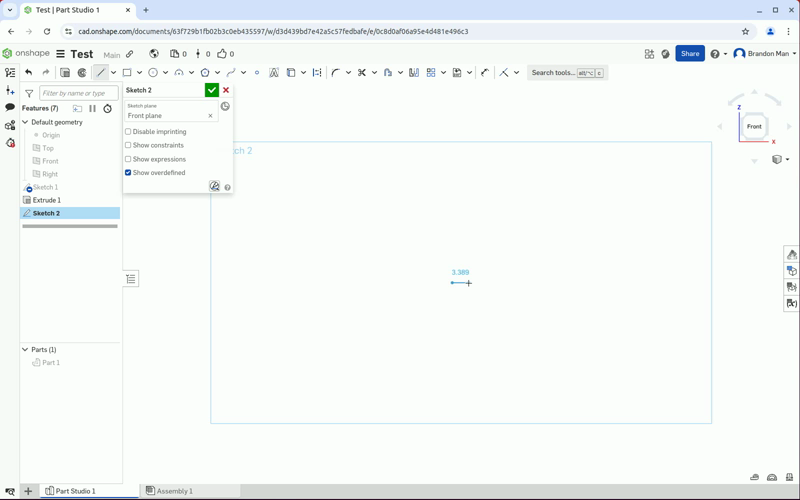
key_up(shift)
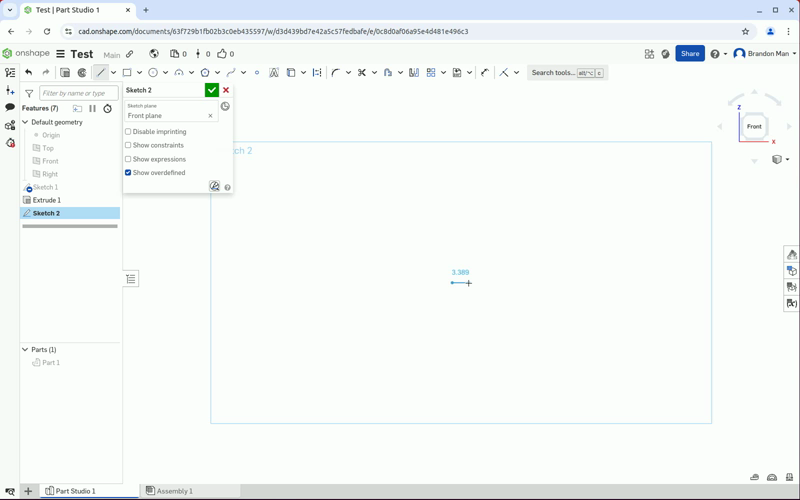
key_down(shift)
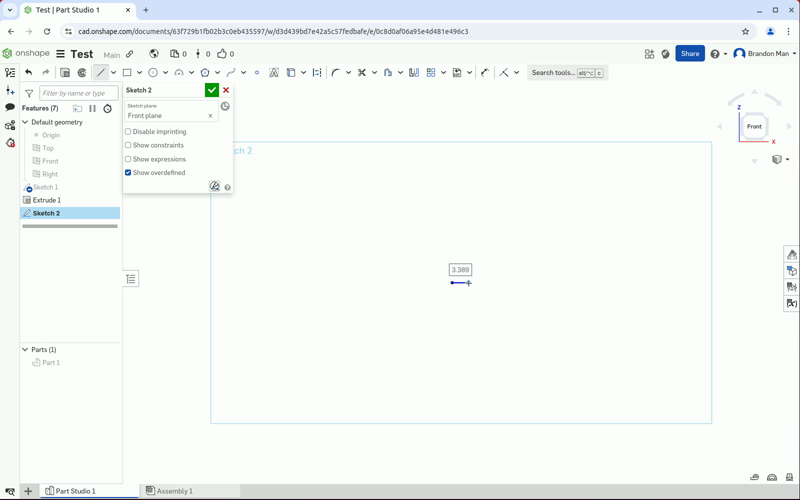
mouse_move(498, 282)
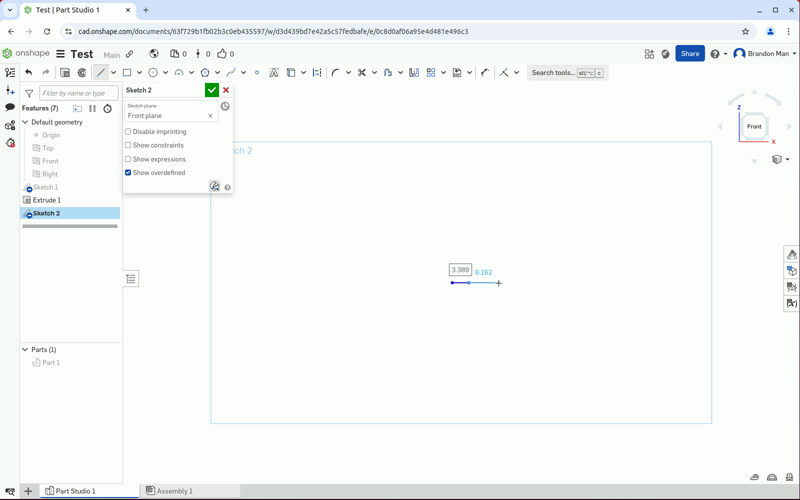
mouse_move(468, 267)
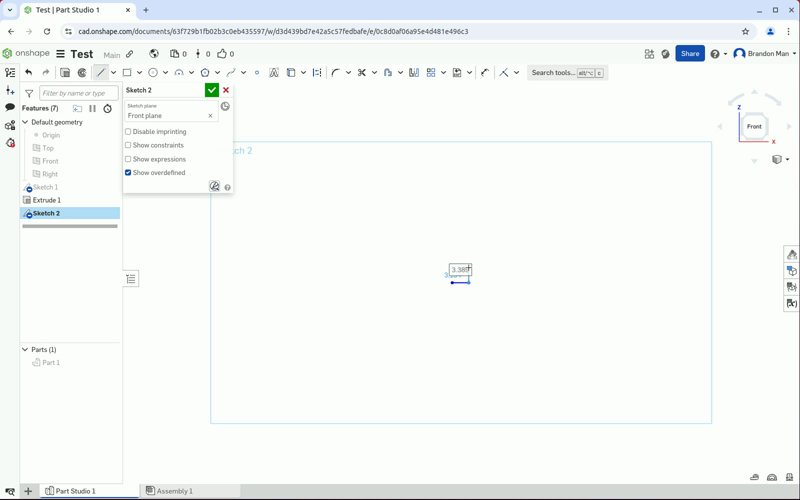
click(468, 267)
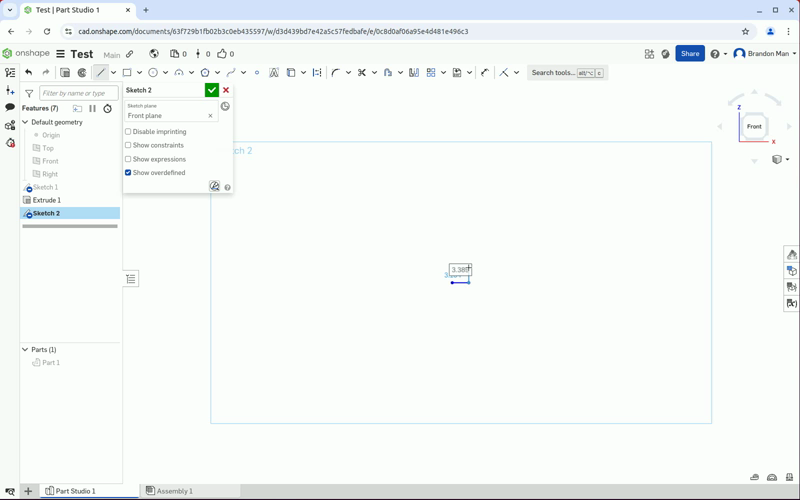
key_up(shift)
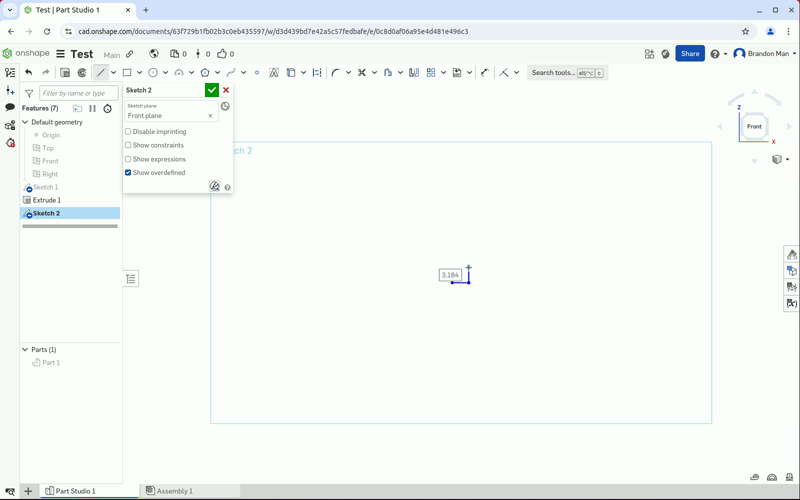
key_down(shift)
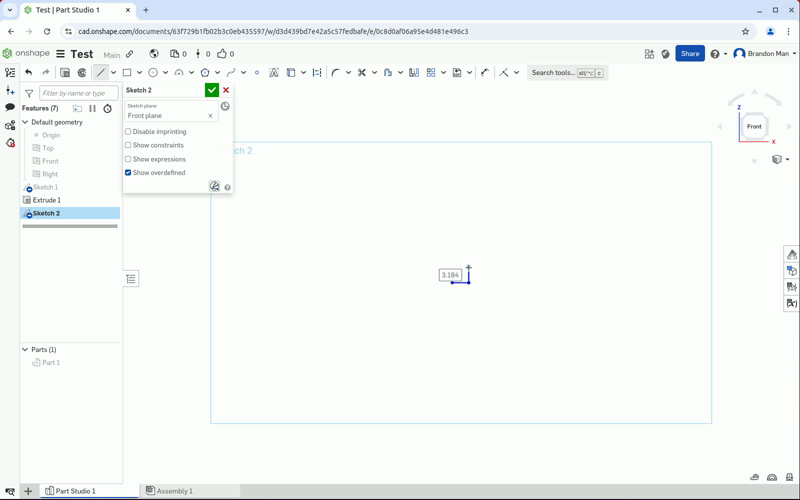
mouse_move(498, 267)
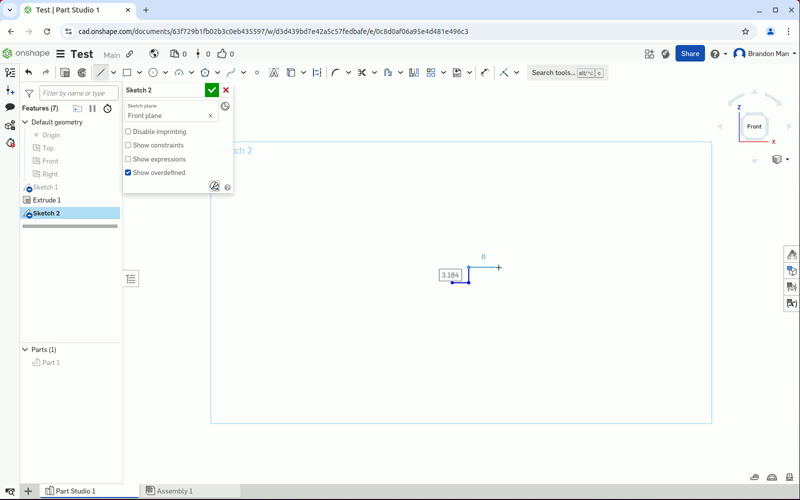
mouse_move(453, 267)
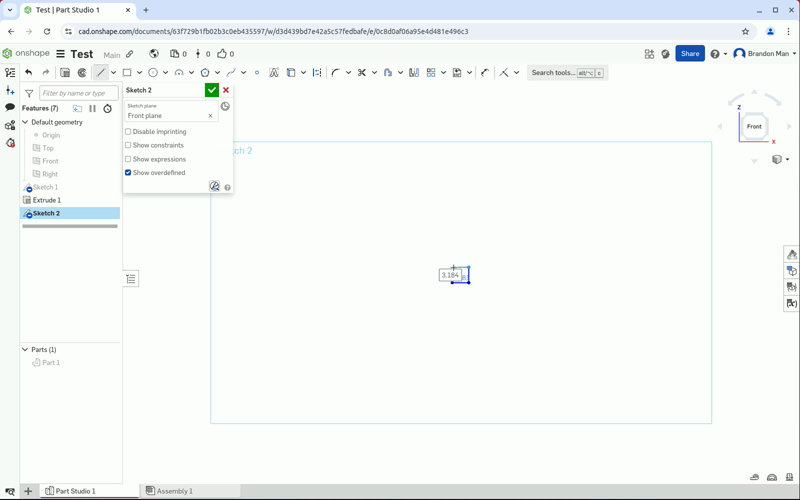
click(453, 267)
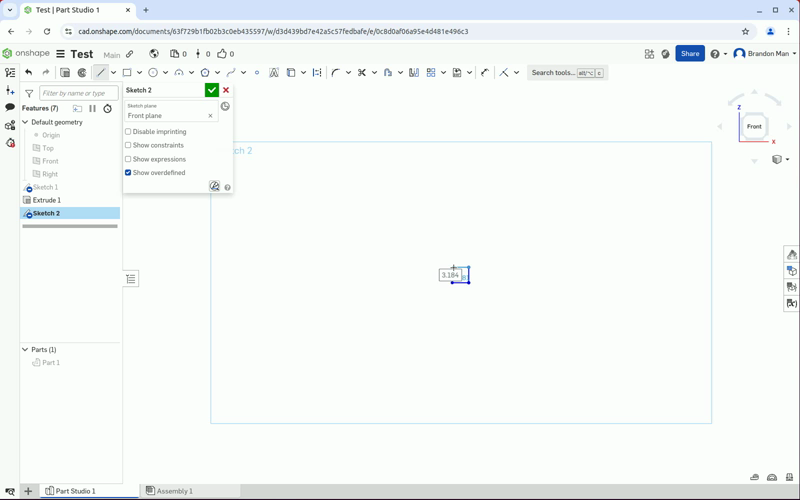
key_up(shift)
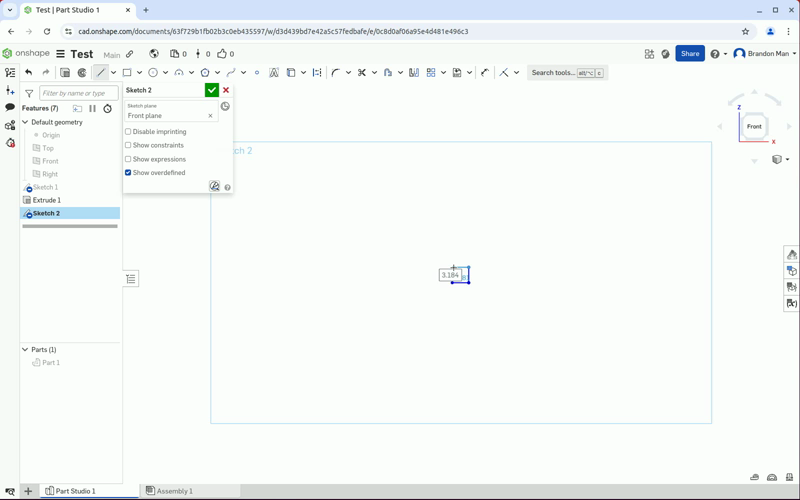
key(esc)
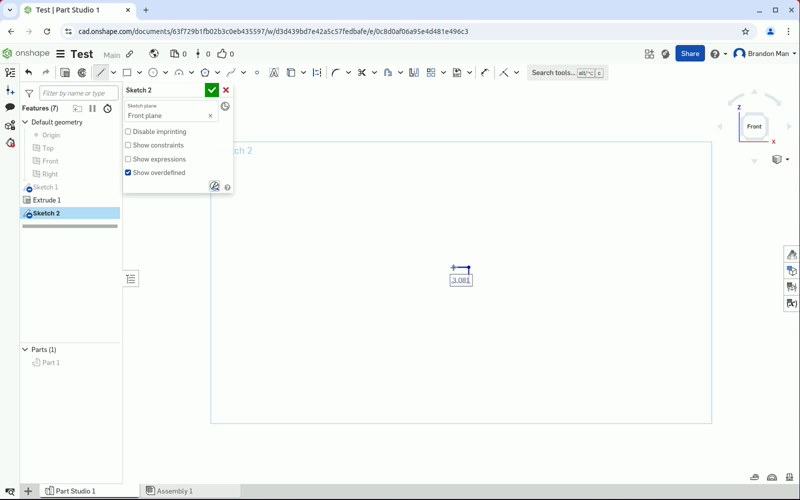
key(a)
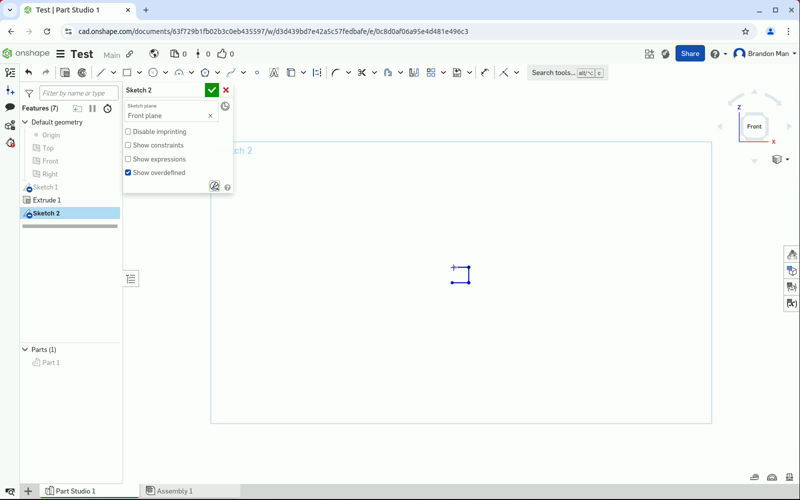
mouse_move(453, 267)
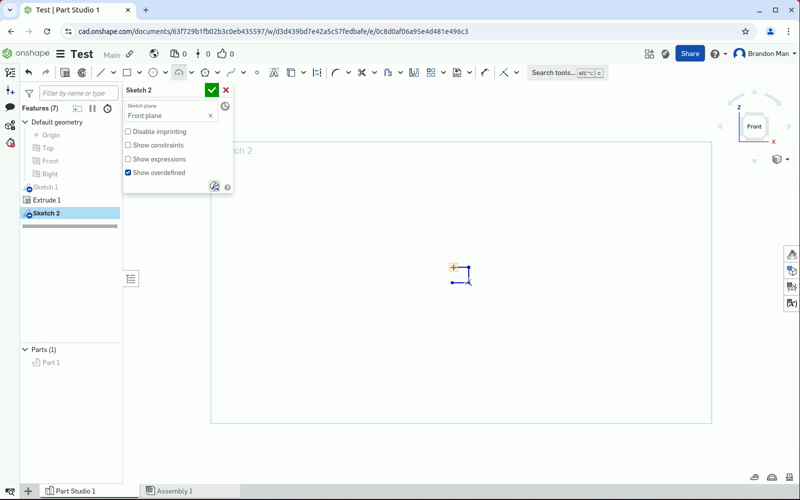
click(453, 267)
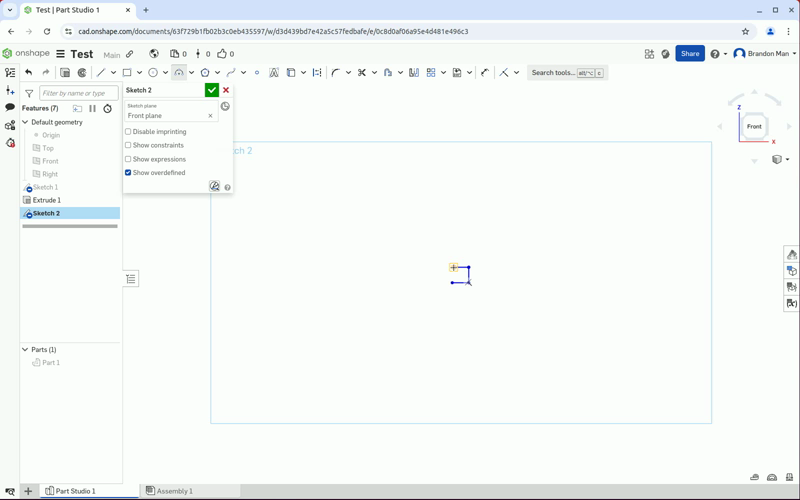
mouse_move(452, 282)
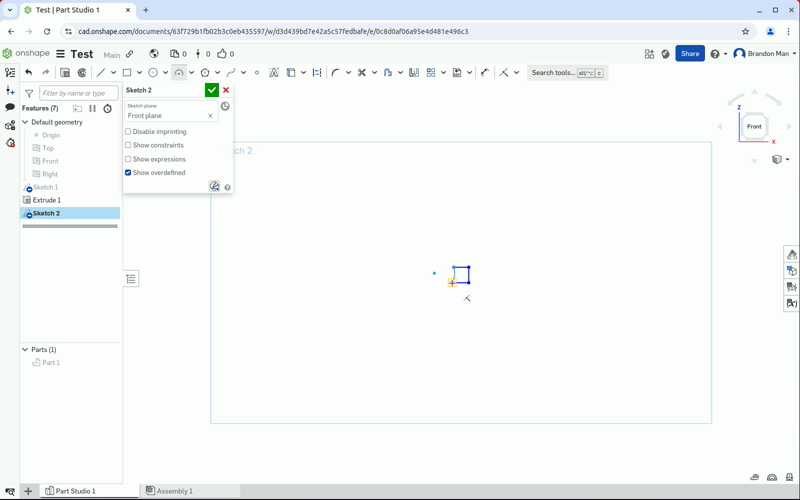
click(452, 282)
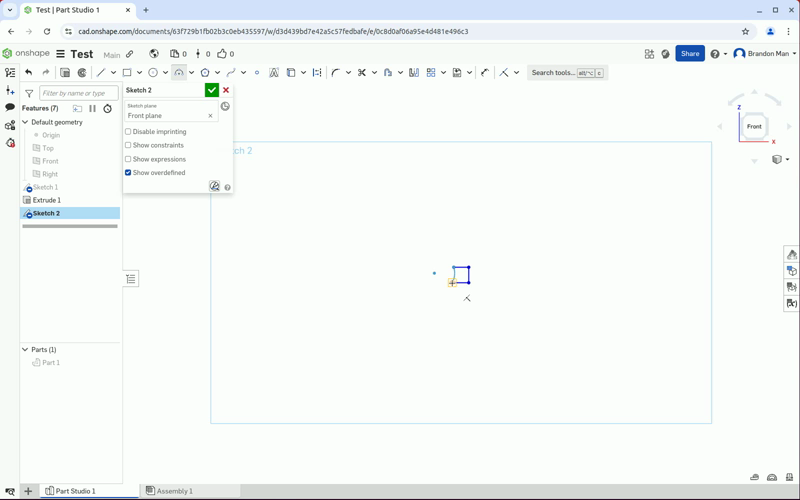
key_down(shift)
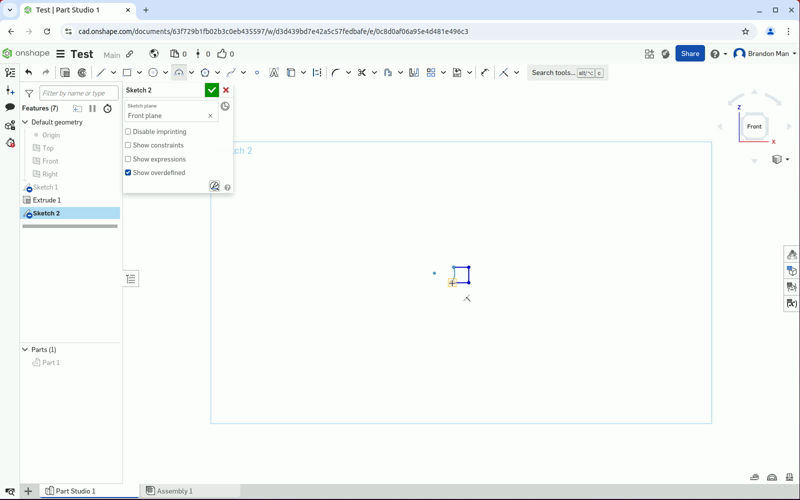
mouse_move(452, 275)
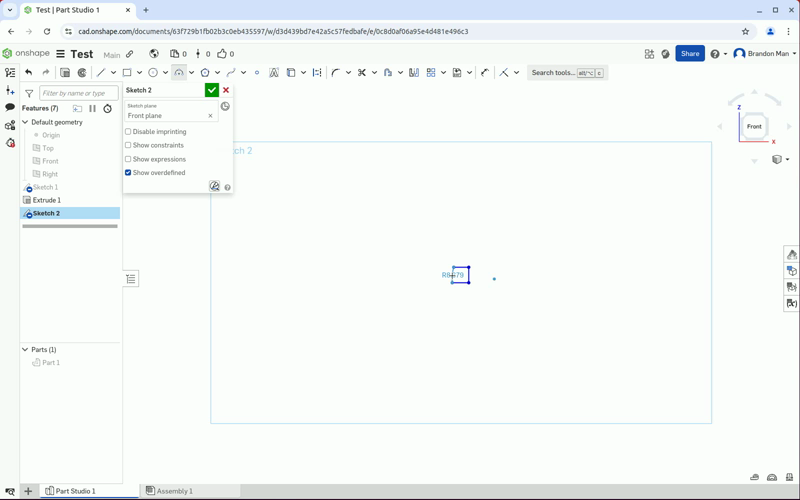
click(452, 275)
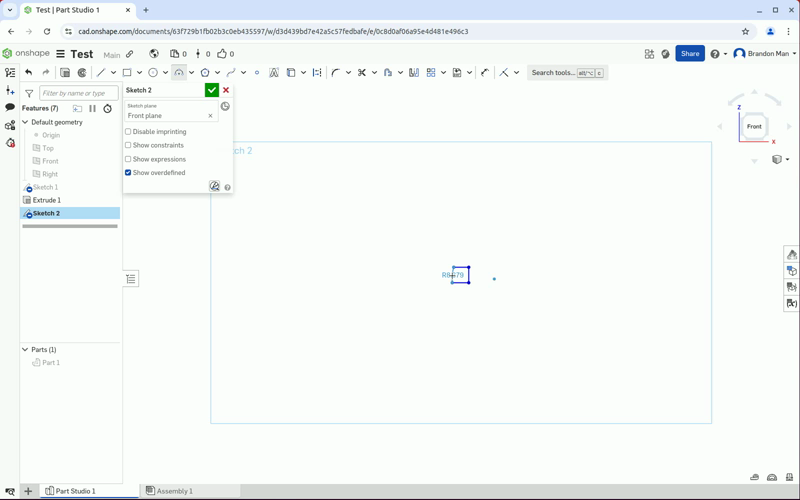
key_up(shift)
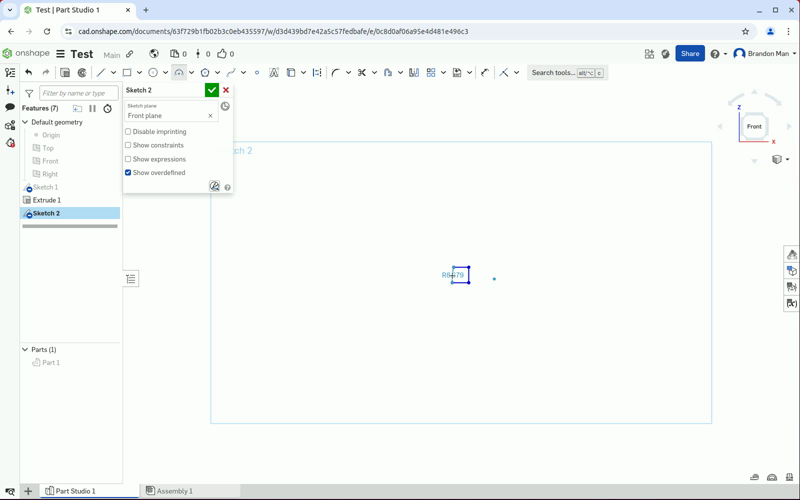
key(esc)
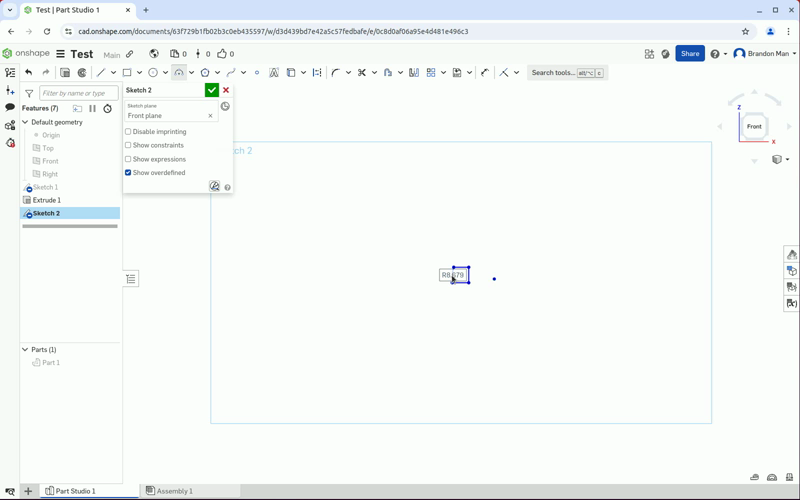
mouse_move(467, 278)
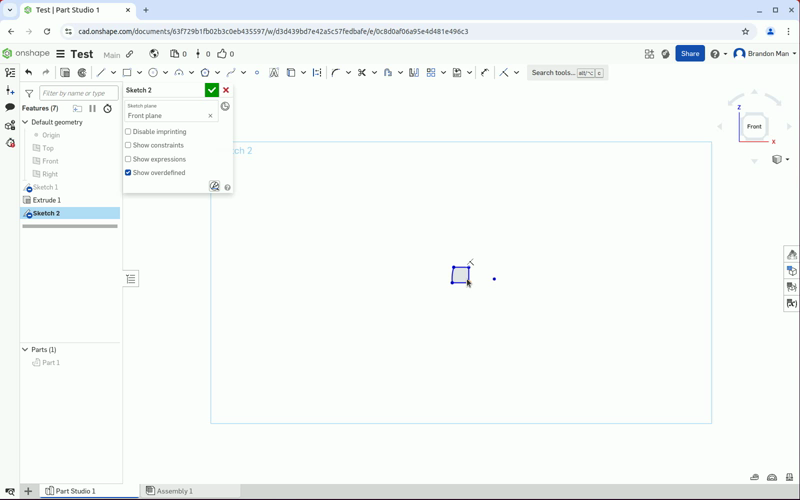
scroll(6)
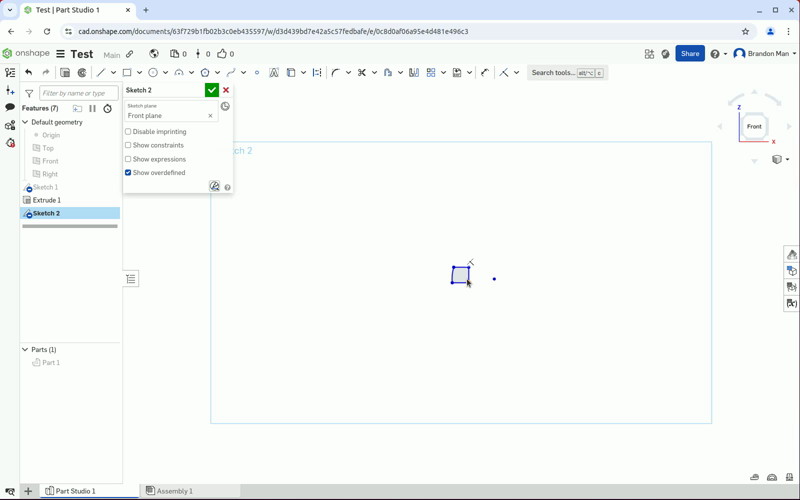
scroll(6)
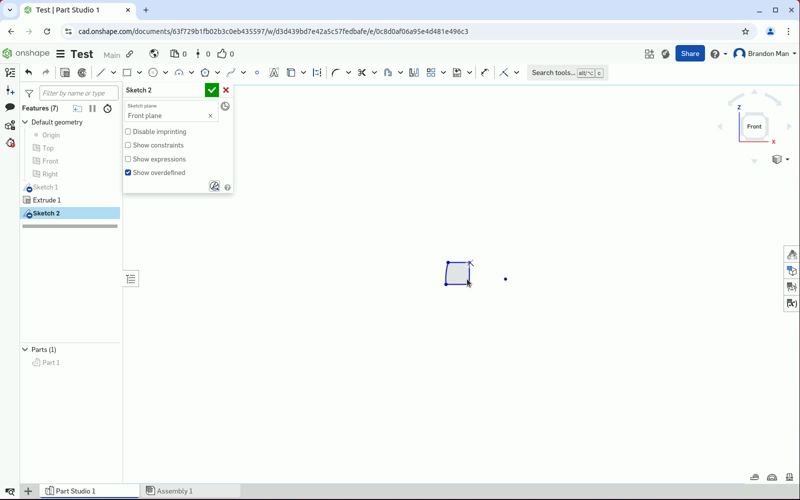
scroll(6)
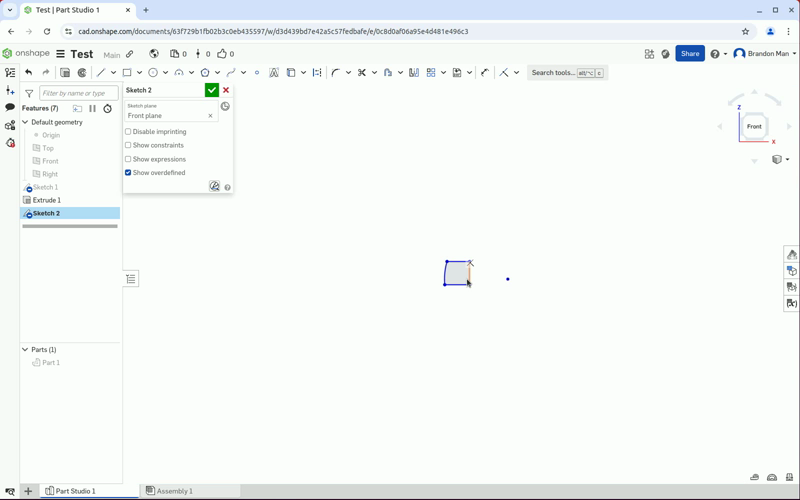
scroll(6)
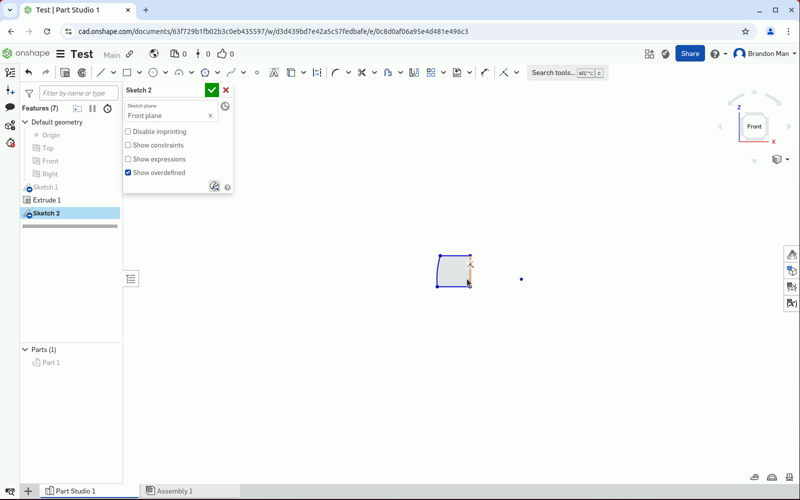
scroll(6)
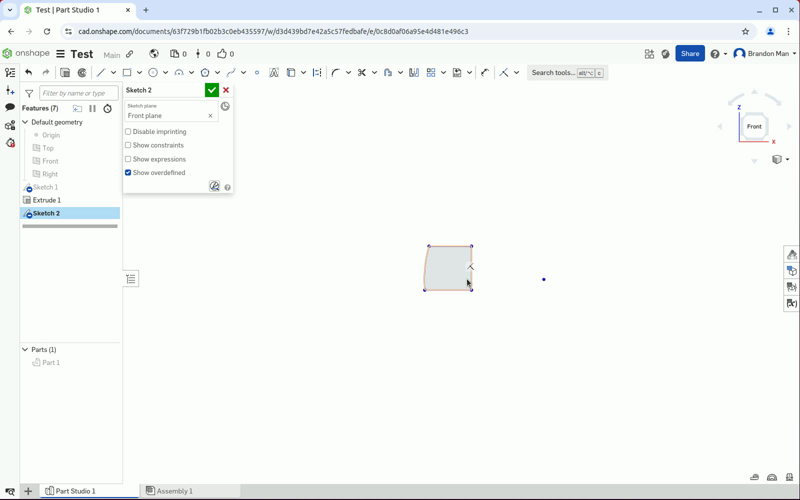
scroll(6)
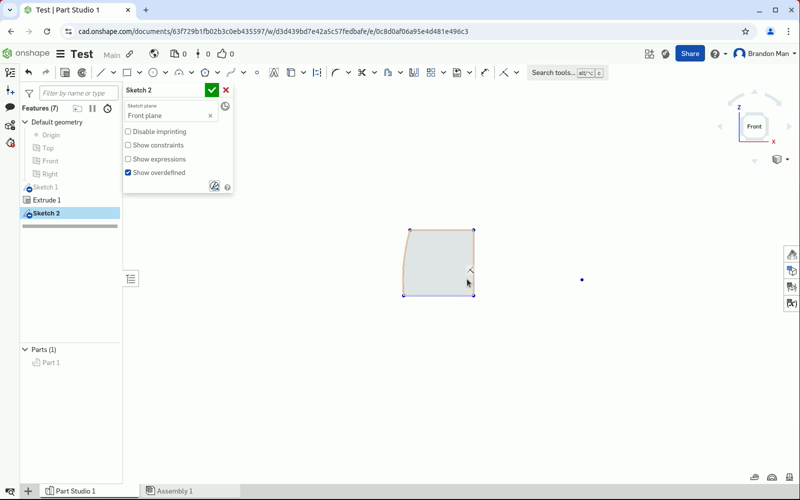
scroll(6)
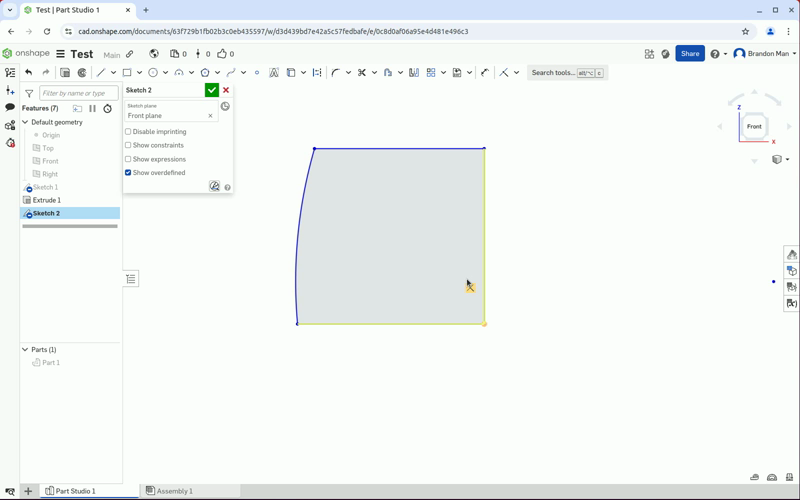
click(467, 278)
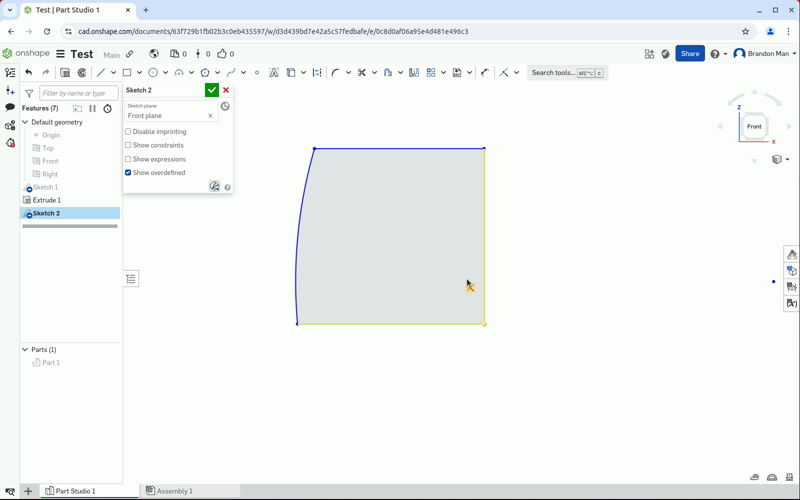
scroll(-6)
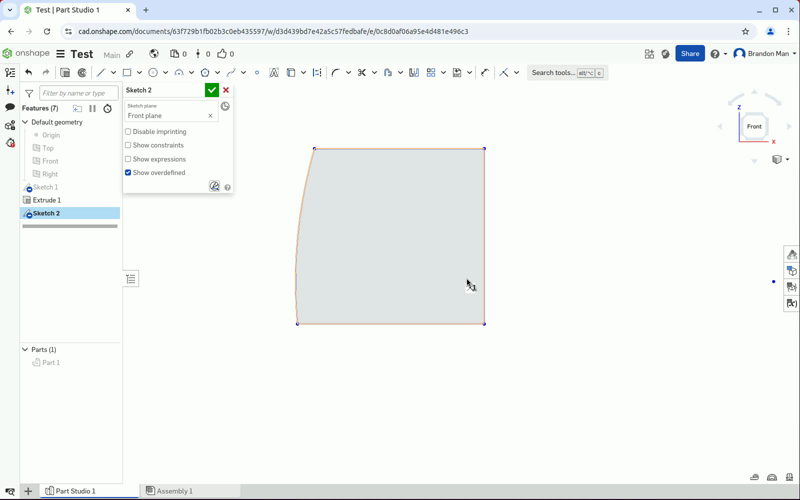
scroll(-6)
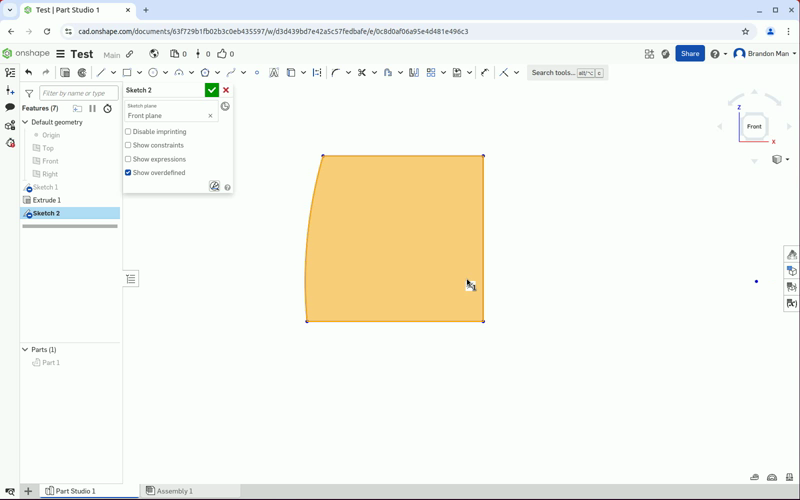
scroll(-6)
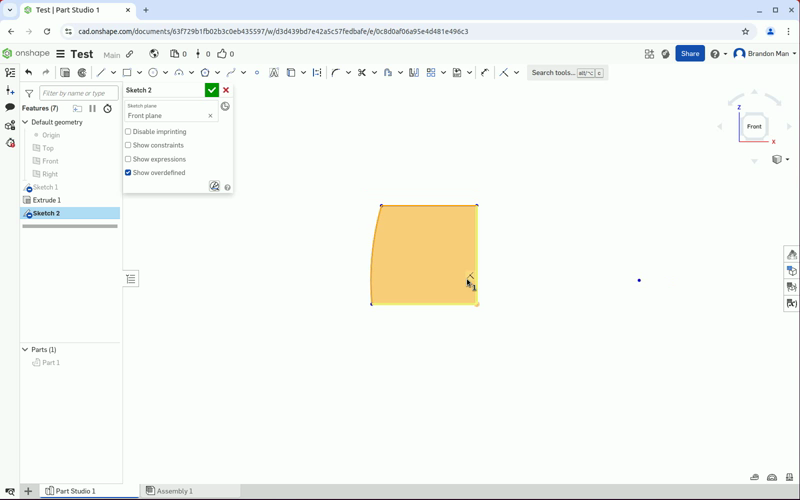
scroll(-6)
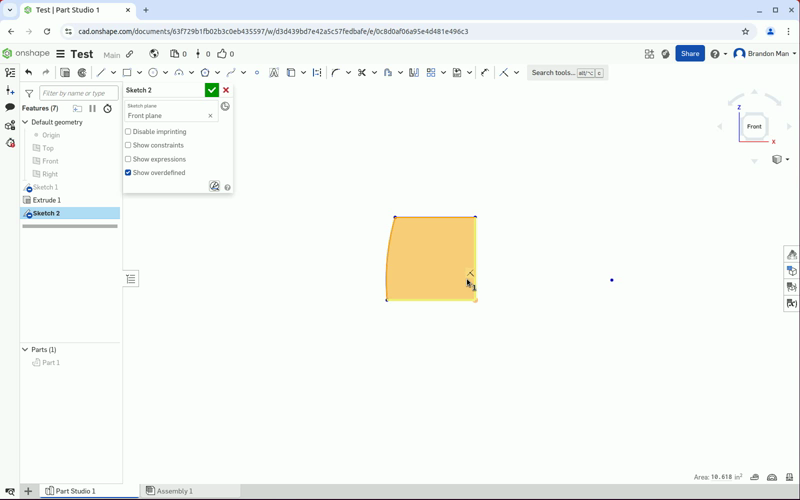
scroll(-6)
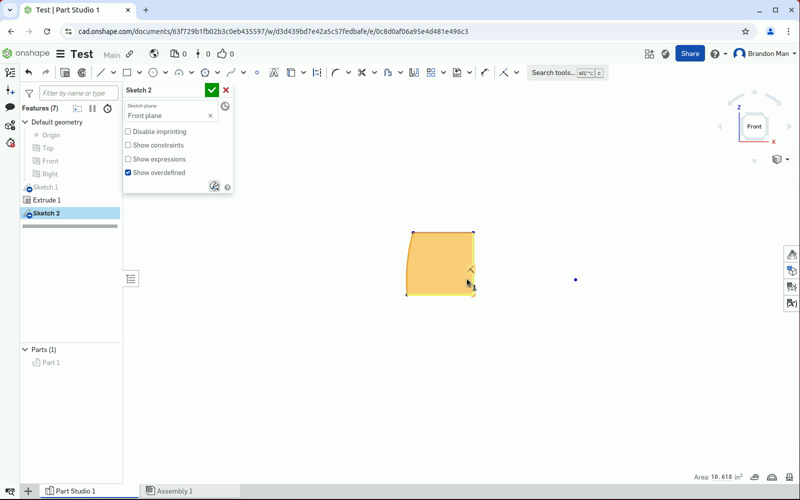
scroll(-6)
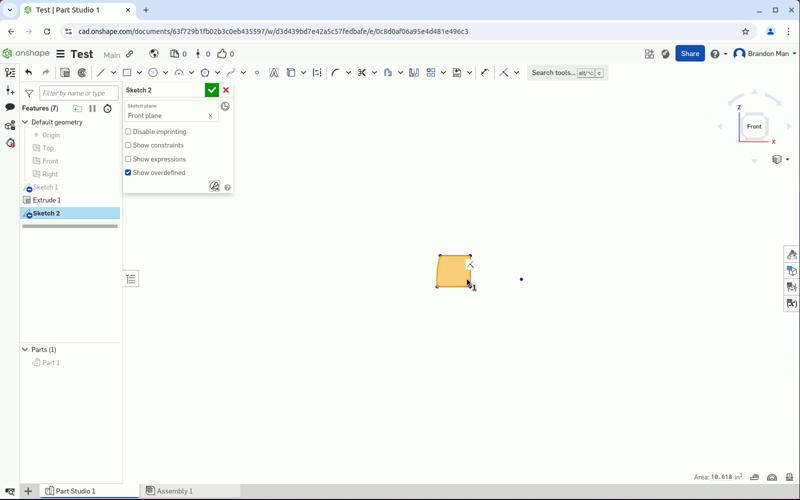
scroll(-6)
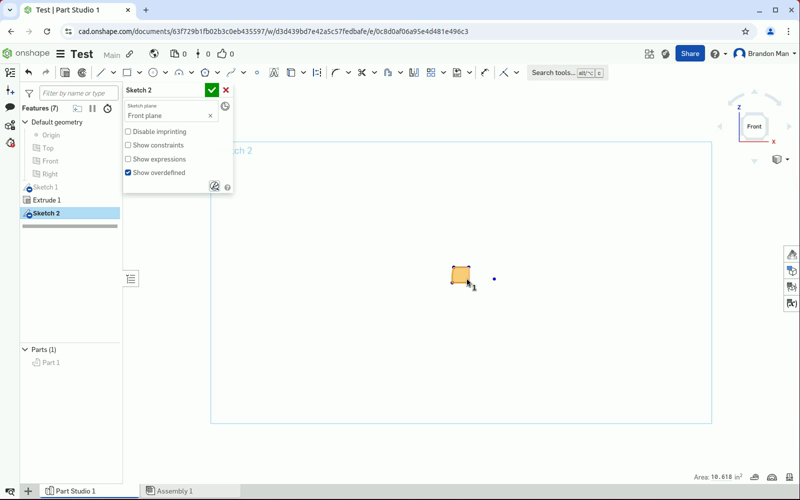
mouse_move(73, 352)
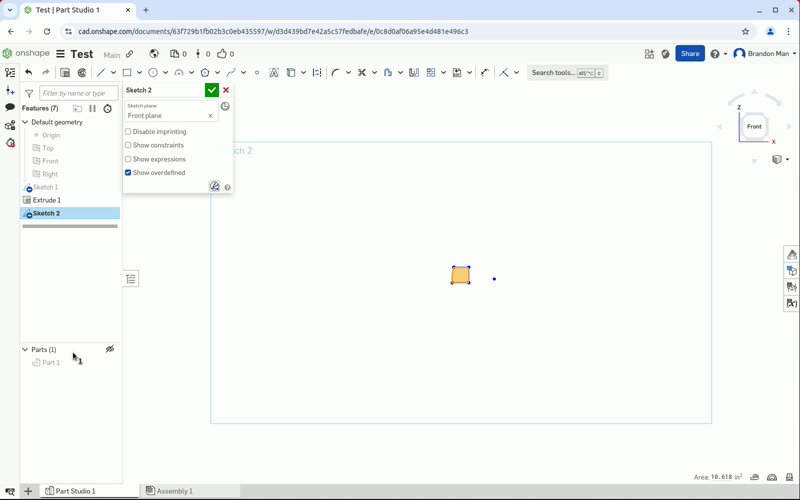
key(shift+y)
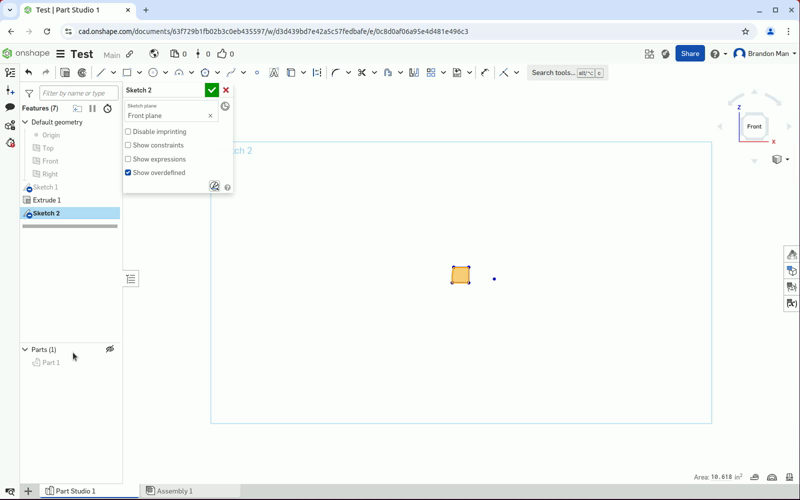
key(shift+e)
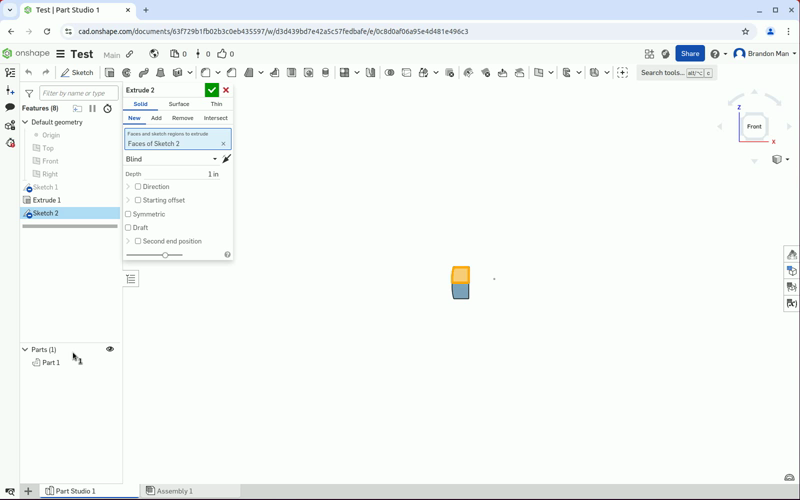
mouse_move(143, 106)
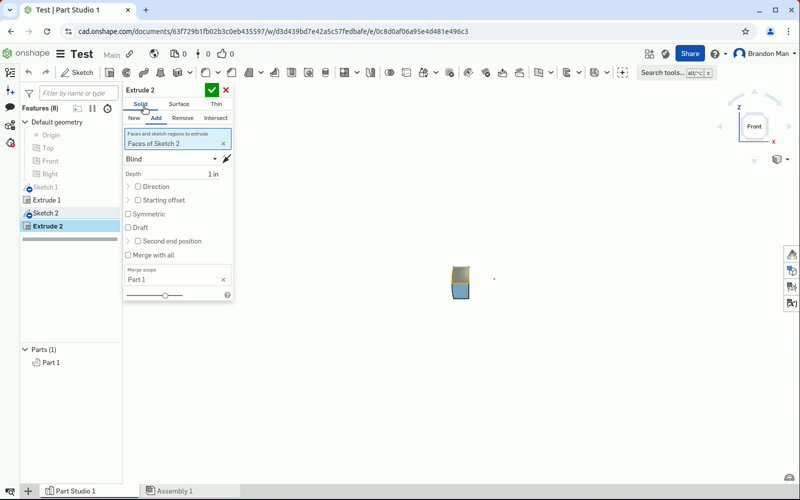
click(143, 106)
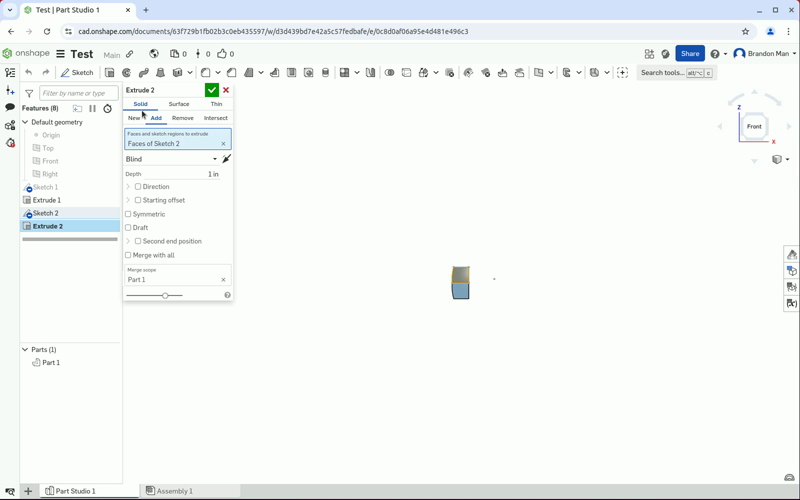
mouse_move(137, 120)
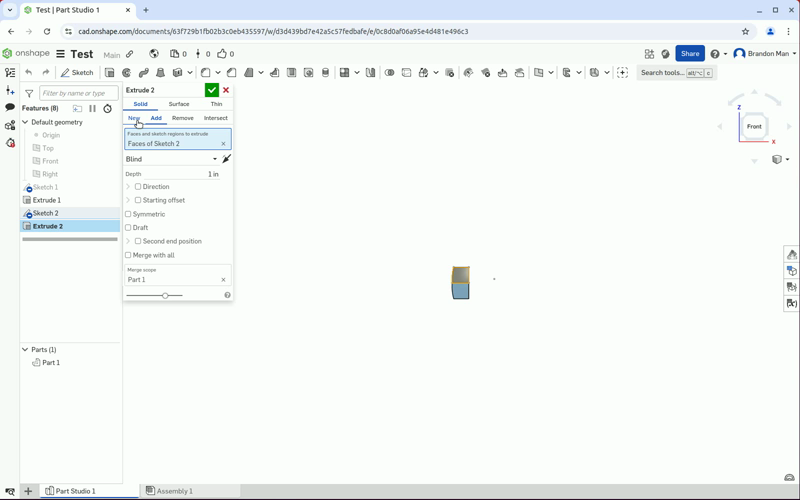
click(137, 120)
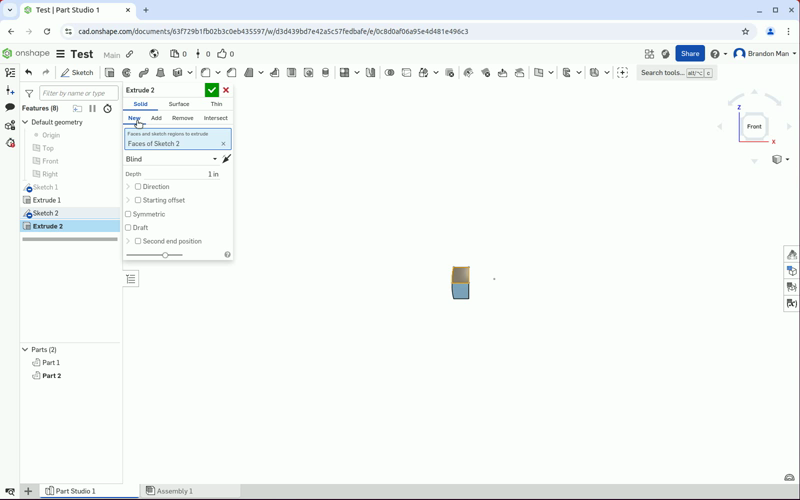
key(tab, 4)
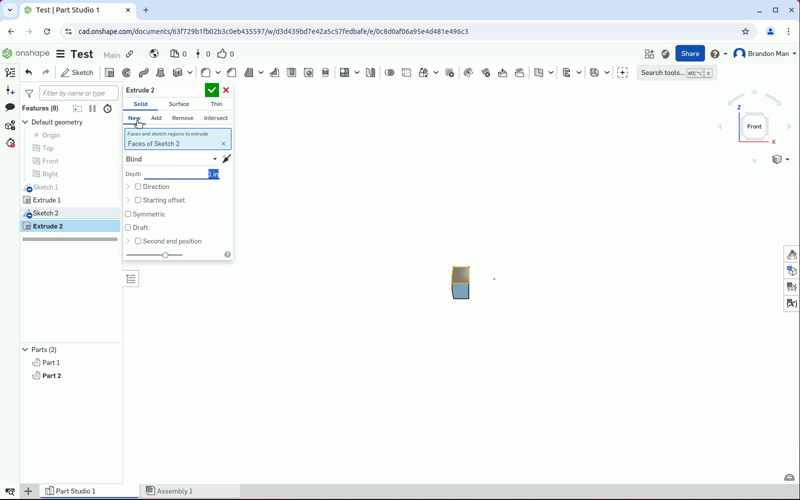
text(0.722)
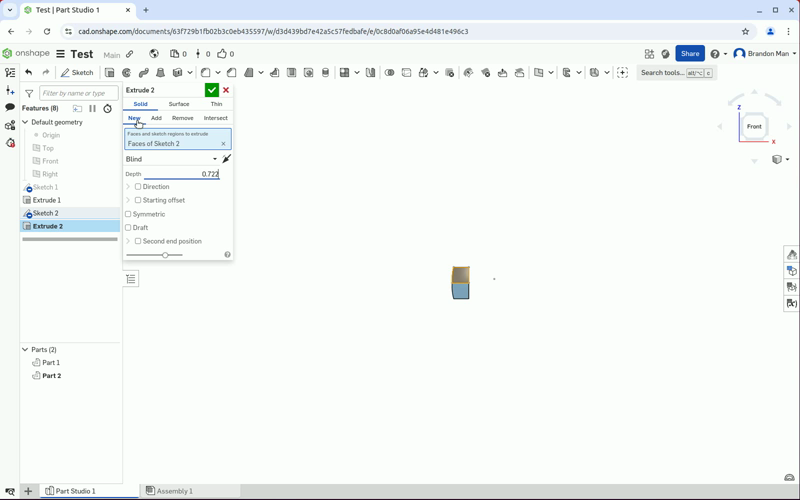
key(enter)
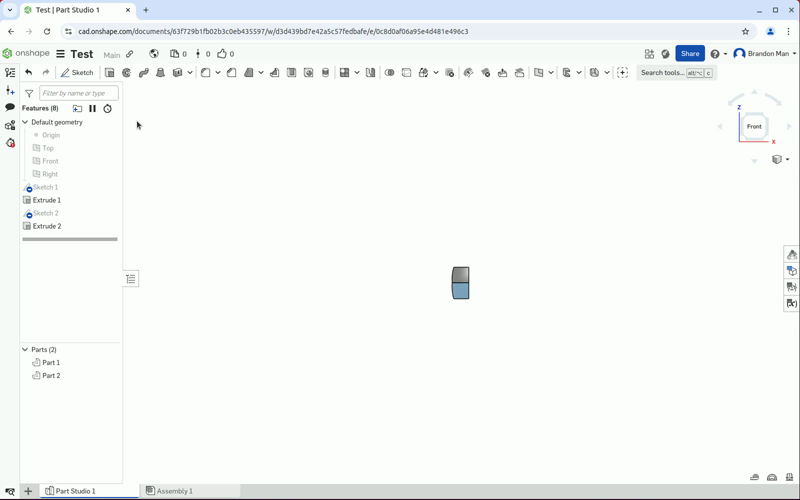
key(shift+h)
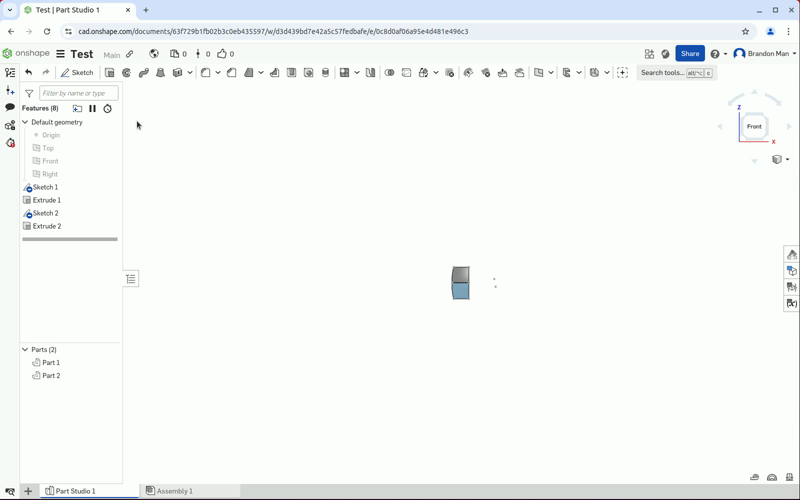
key(shift+h)
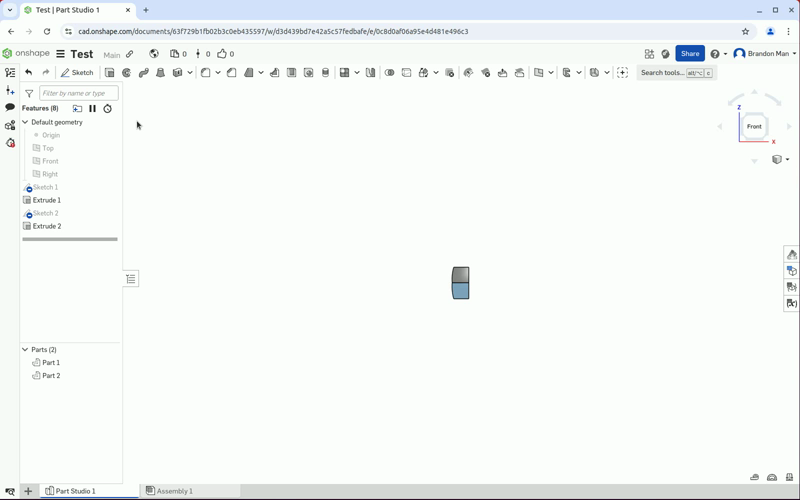
mouse_move(73, 189)
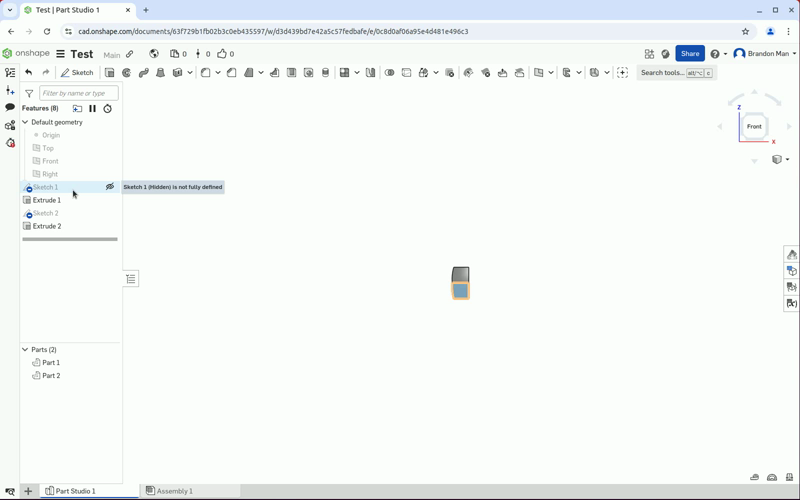
click(73, 189)
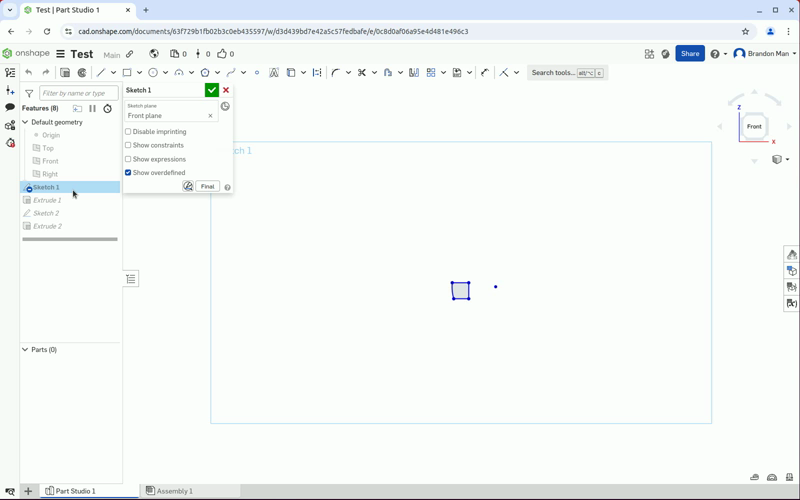
mouse_move(229, 92)
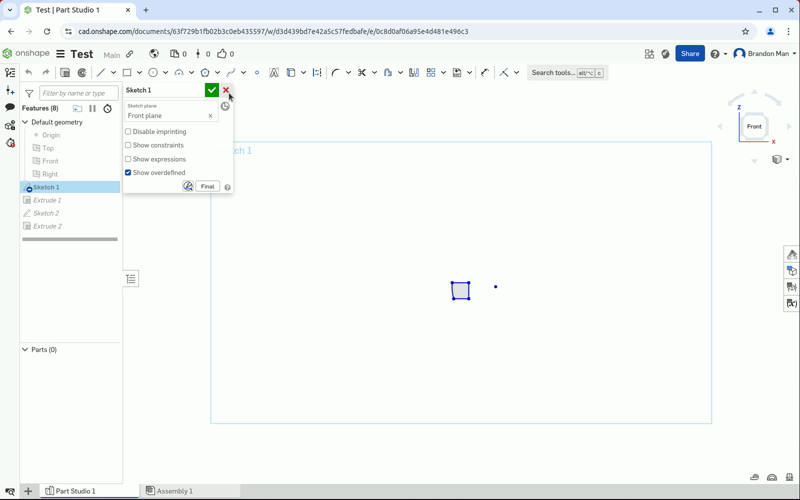
click(229, 92)
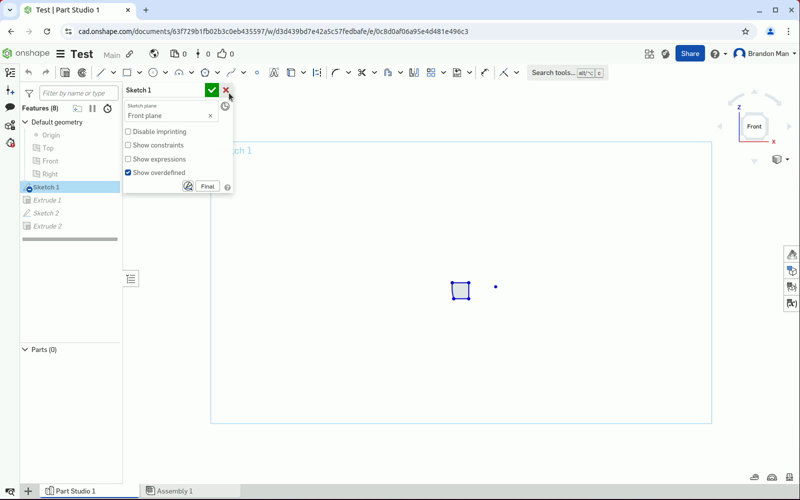
key(shift+s)
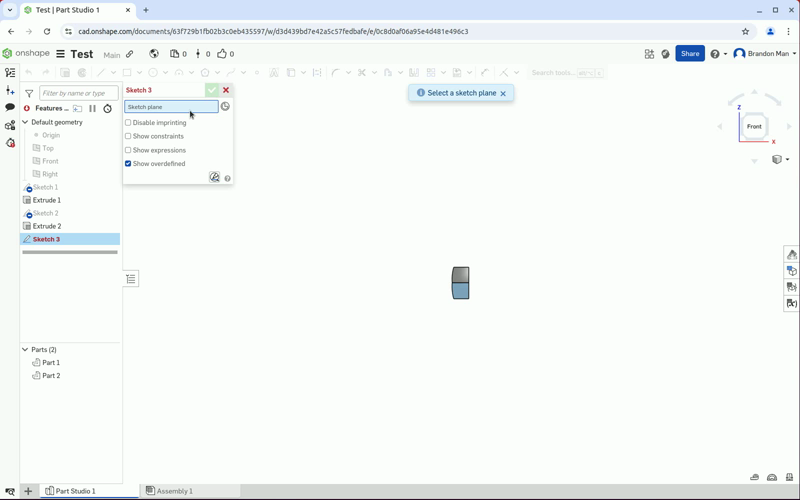
mouse_move(73, 163)
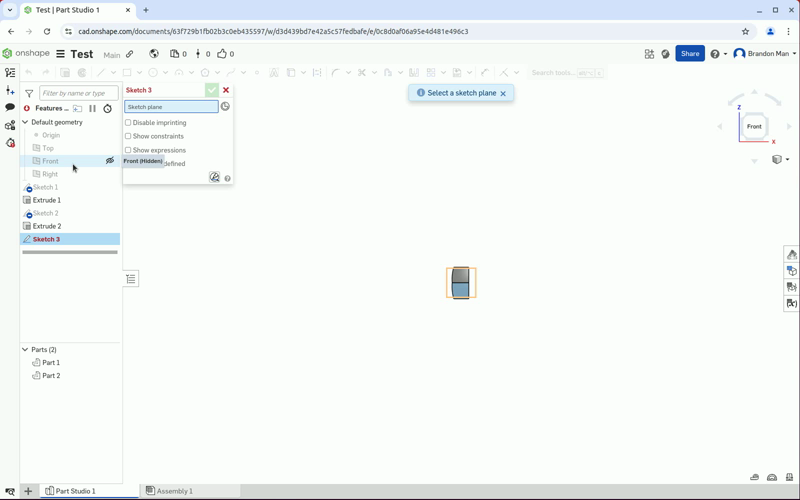
click(73, 163)
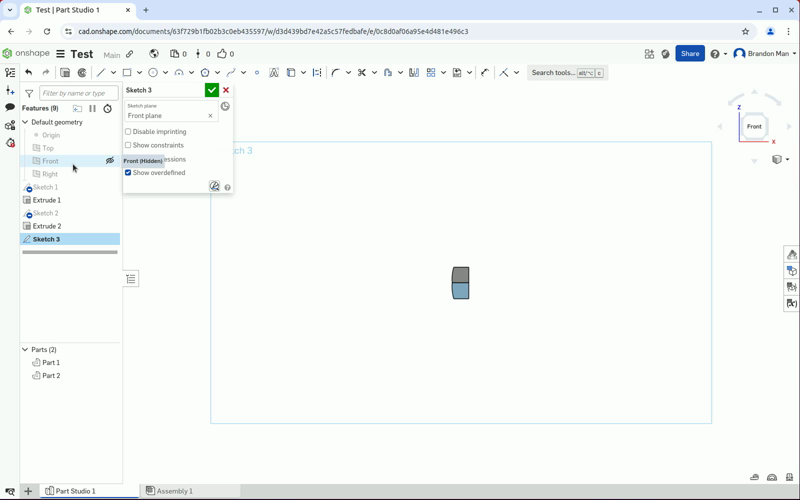
mouse_move(73, 352)
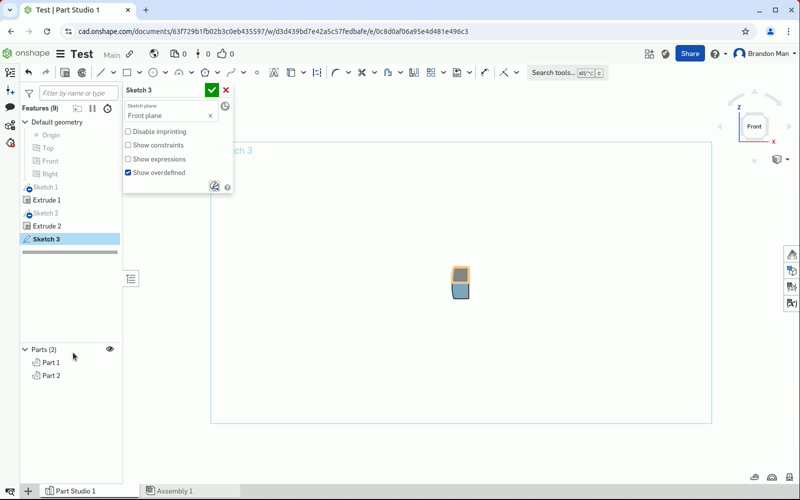
key(y)
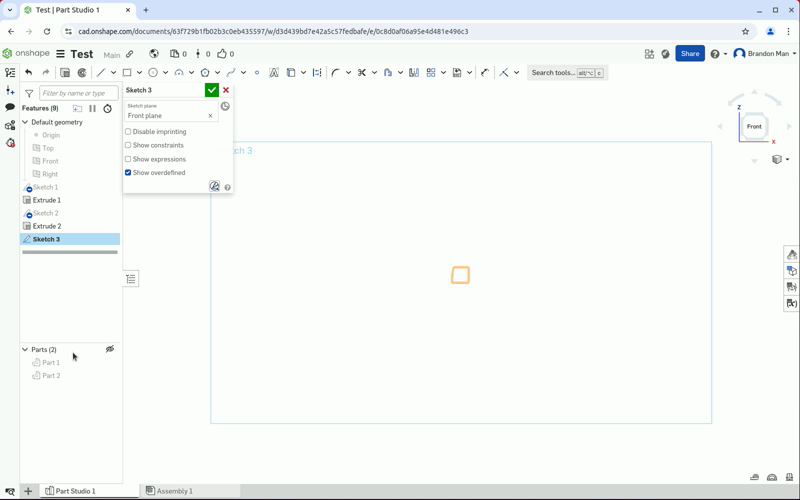
key(l)
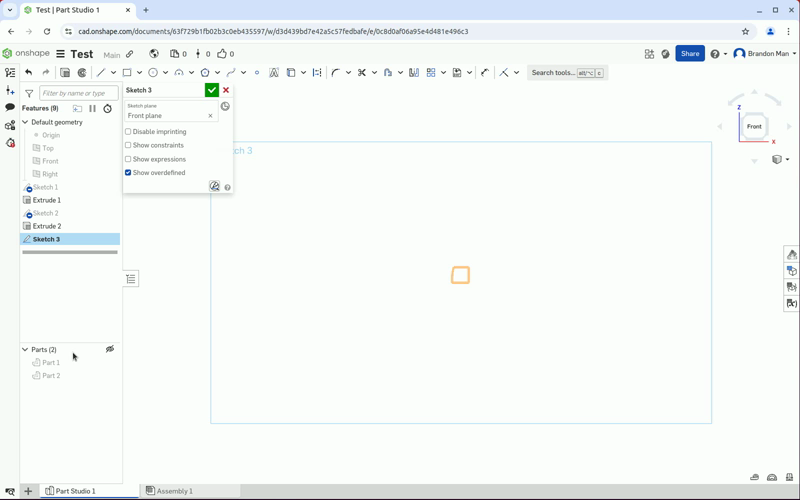
key_down(shift)
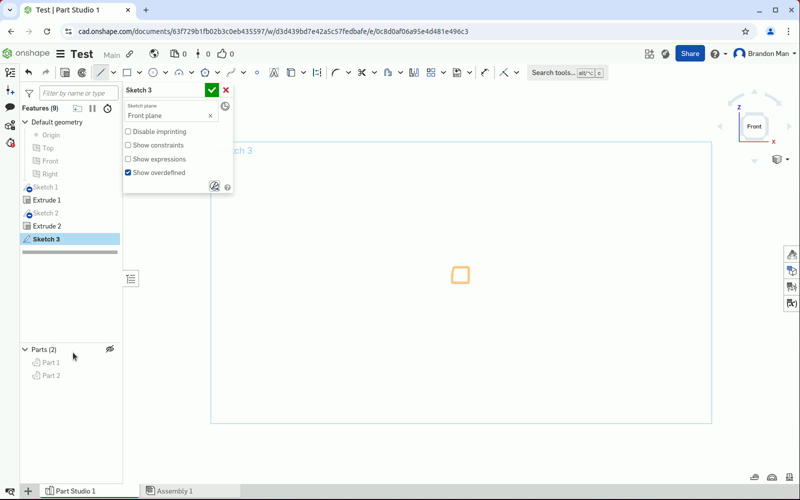
mouse_move(551, 288)
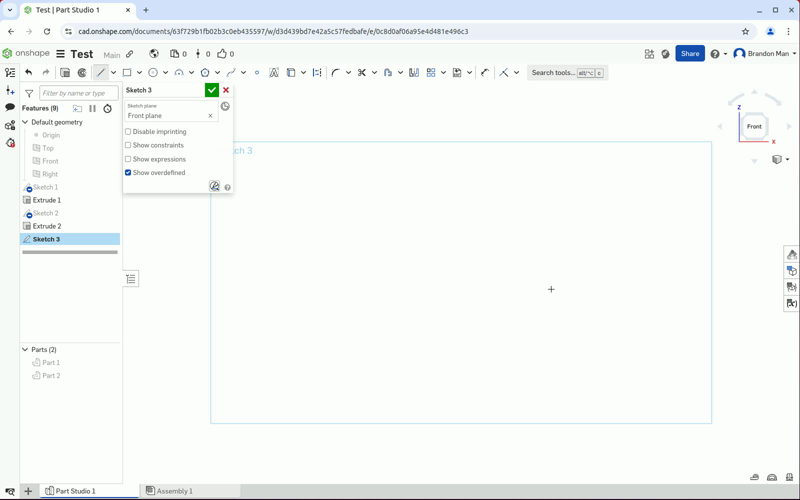
click(551, 288)
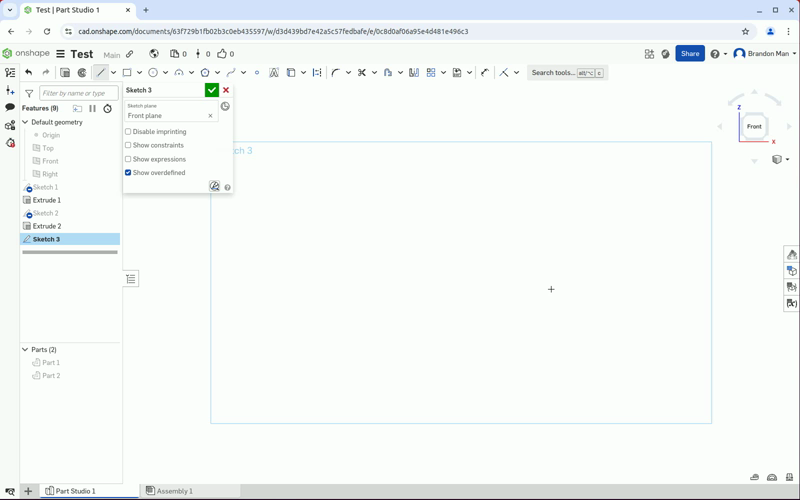
key_up(shift)
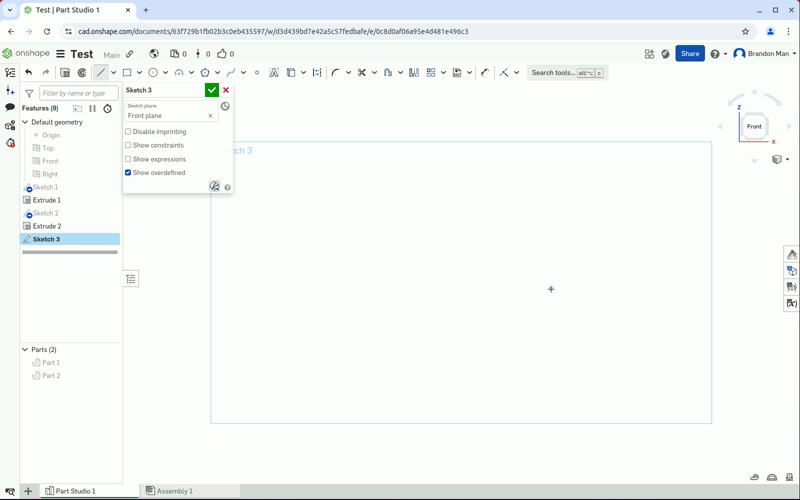
key_down(shift)
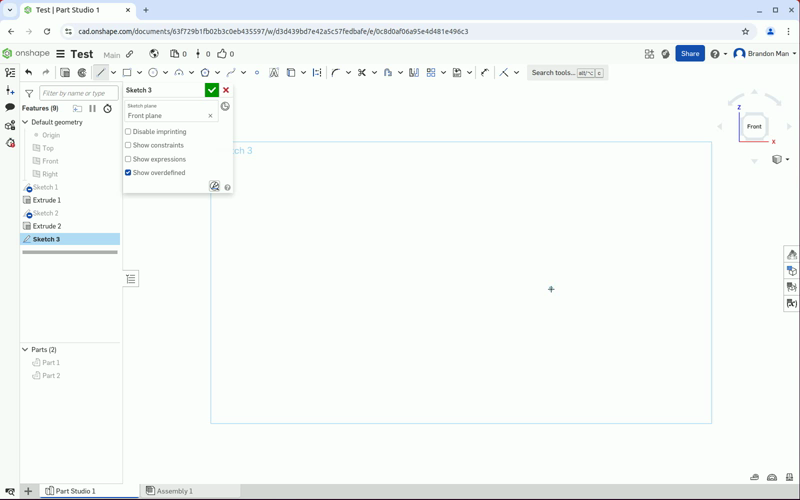
mouse_move(581, 288)
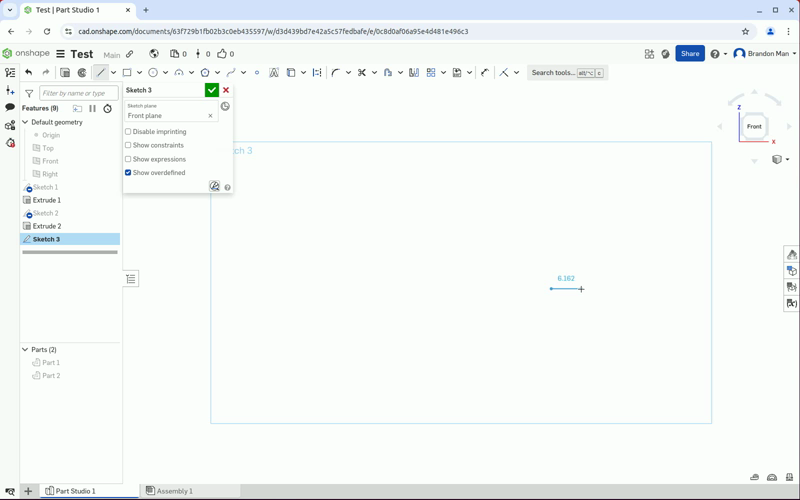
mouse_move(574, 288)
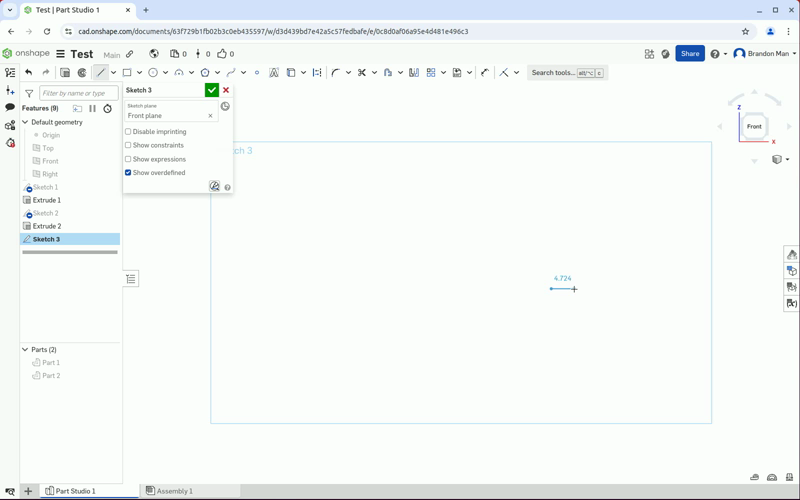
click(574, 288)
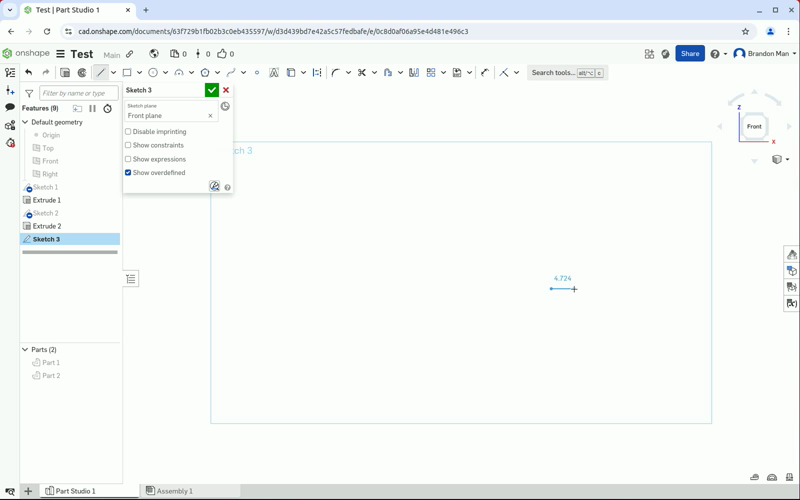
key_up(shift)
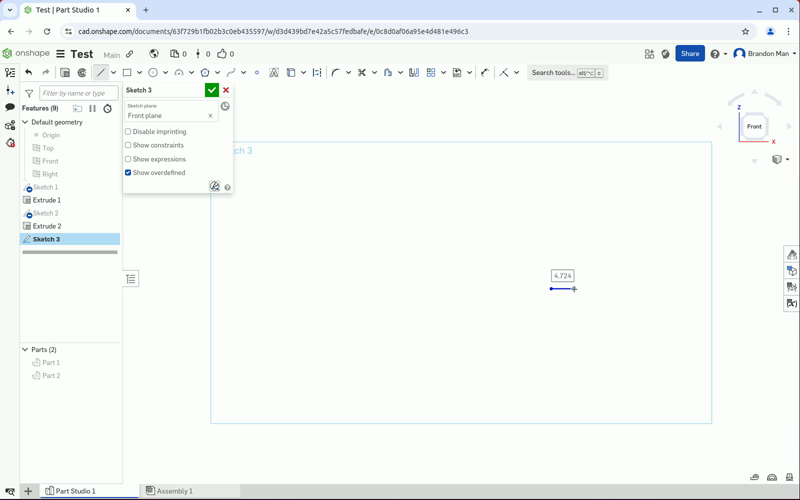
key_down(shift)
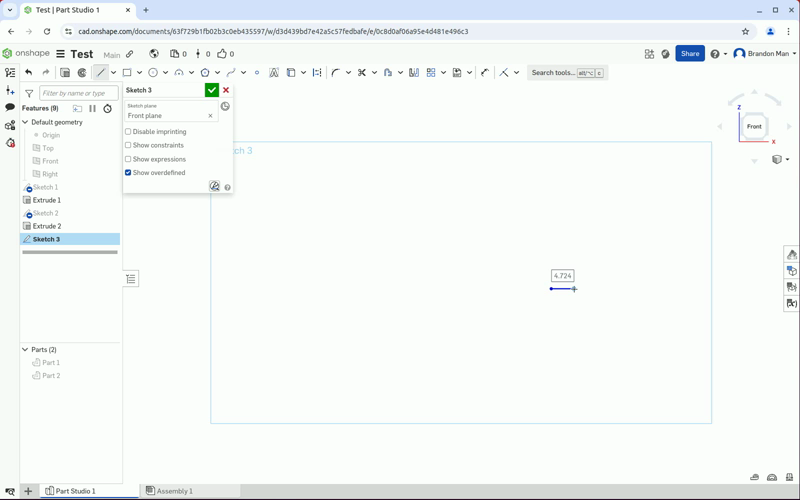
mouse_move(589, 288)
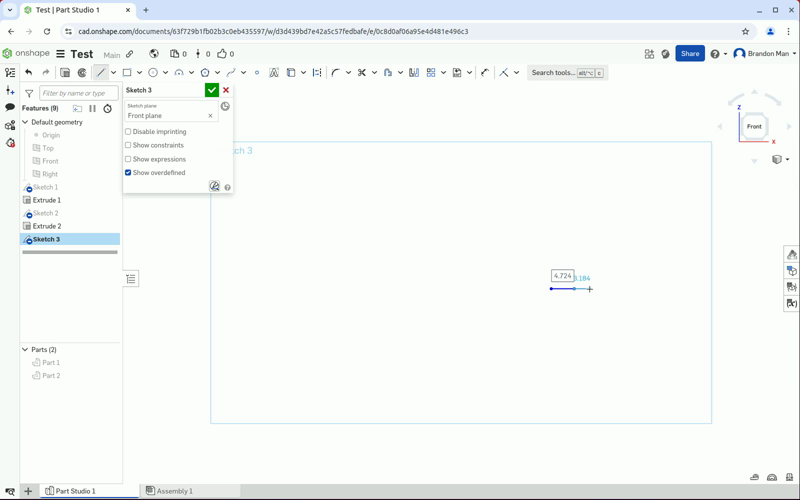
mouse_move(574, 276)
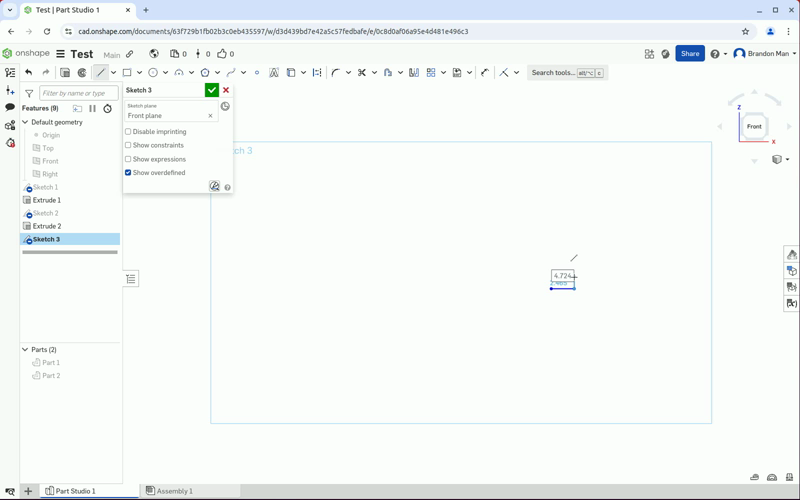
click(574, 276)
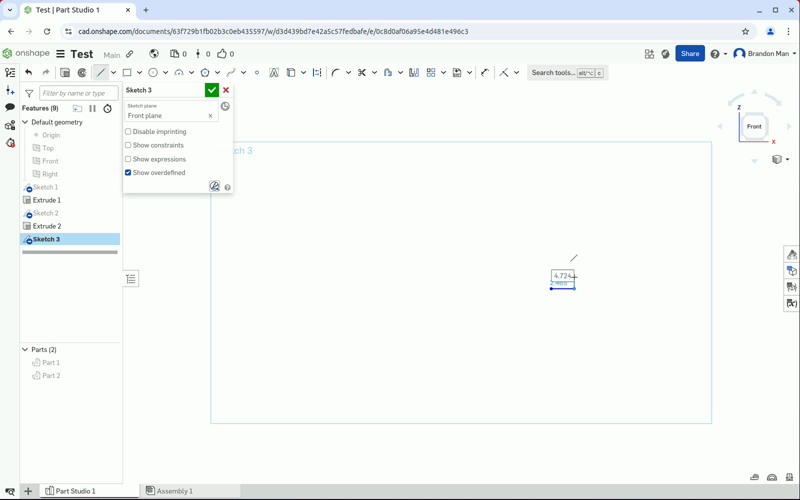
key_up(shift)
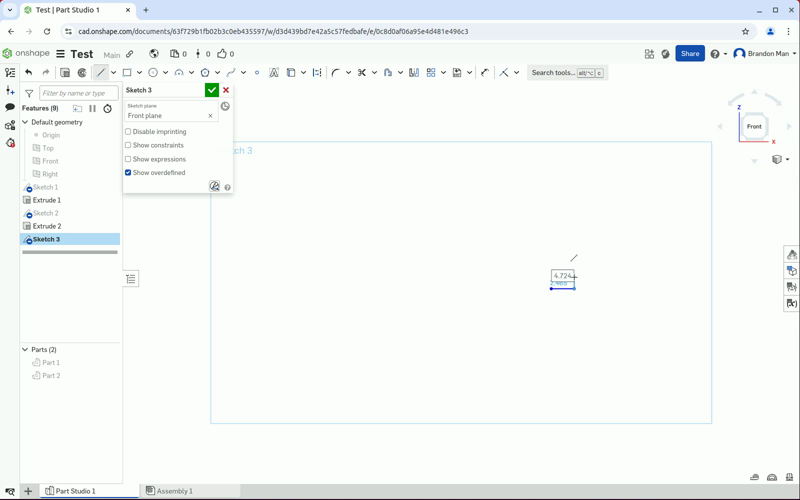
key_down(shift)
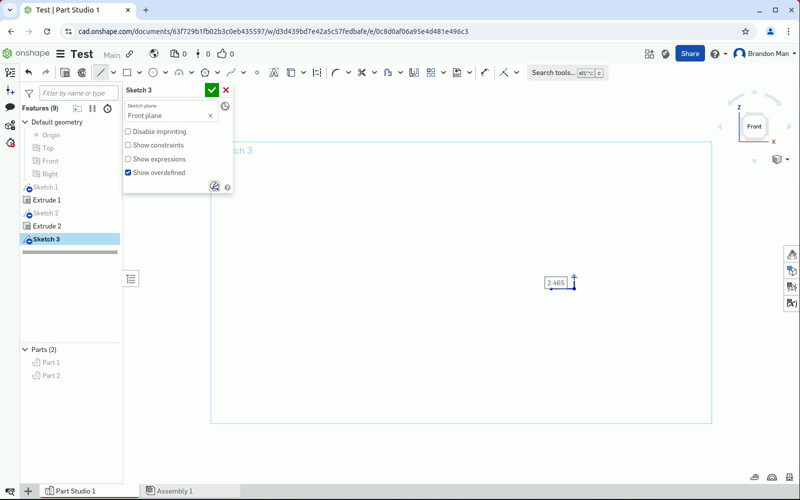
mouse_move(589, 276)
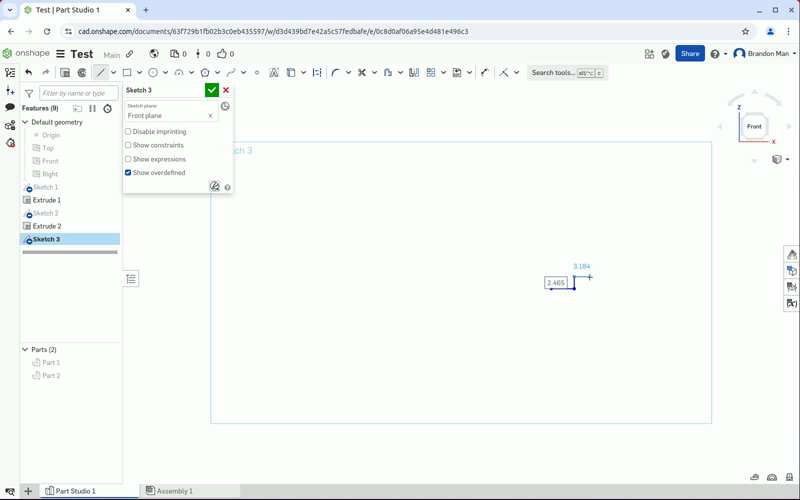
mouse_move(551, 276)
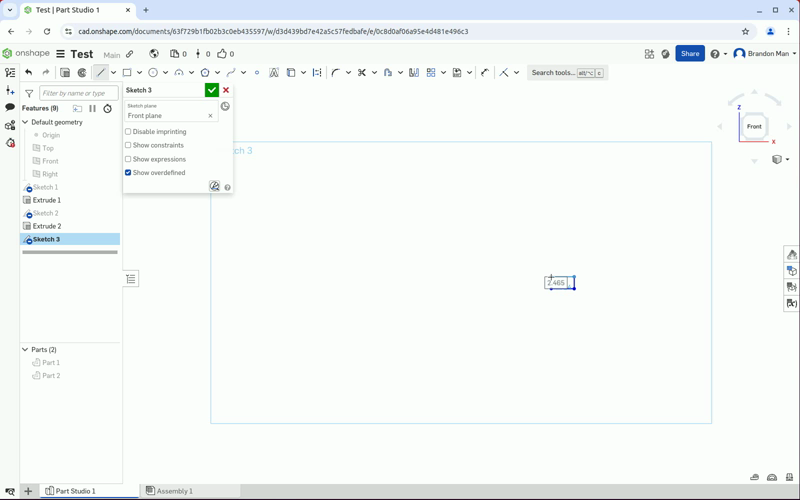
click(551, 276)
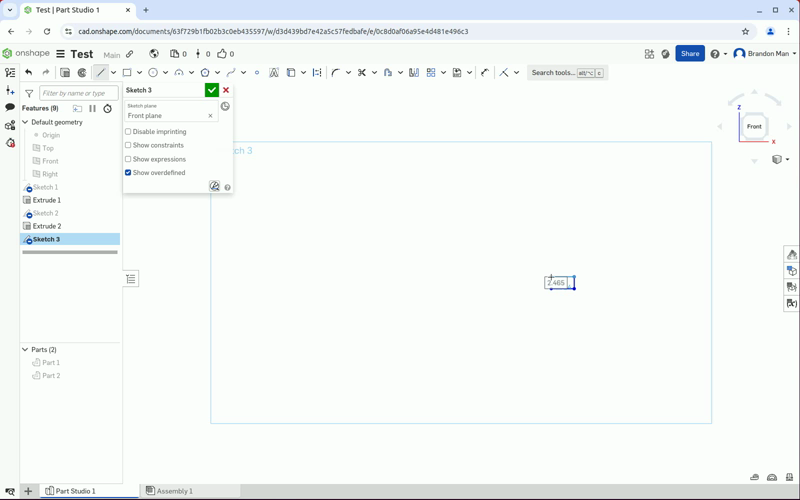
key_up(shift)
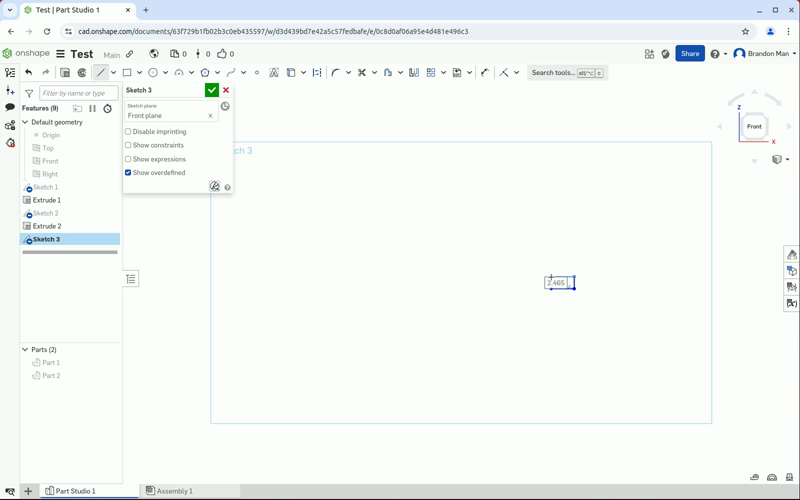
key_down(shift)
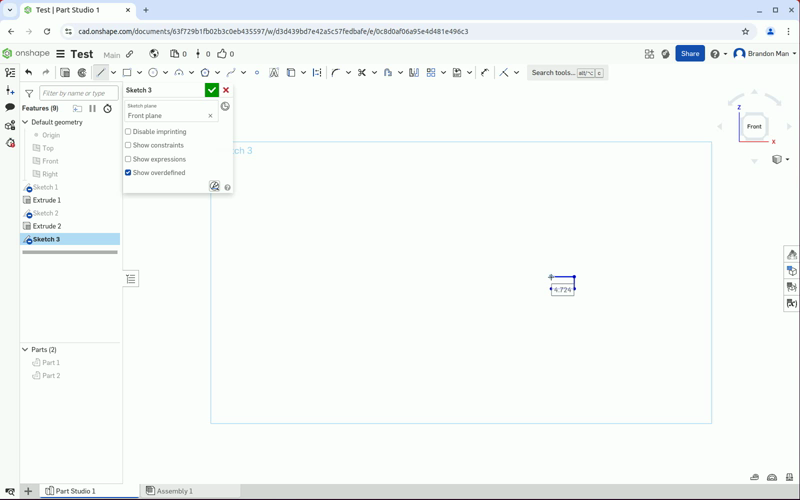
mouse_move(581, 276)
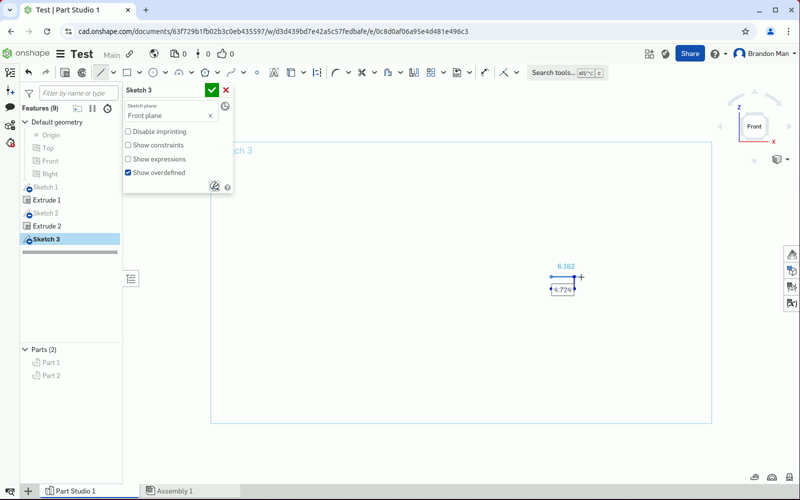
mouse_move(551, 282)
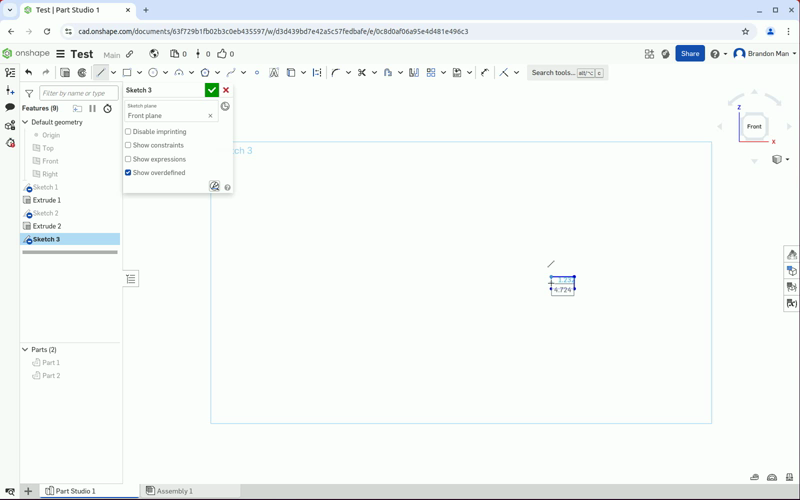
scroll(6)
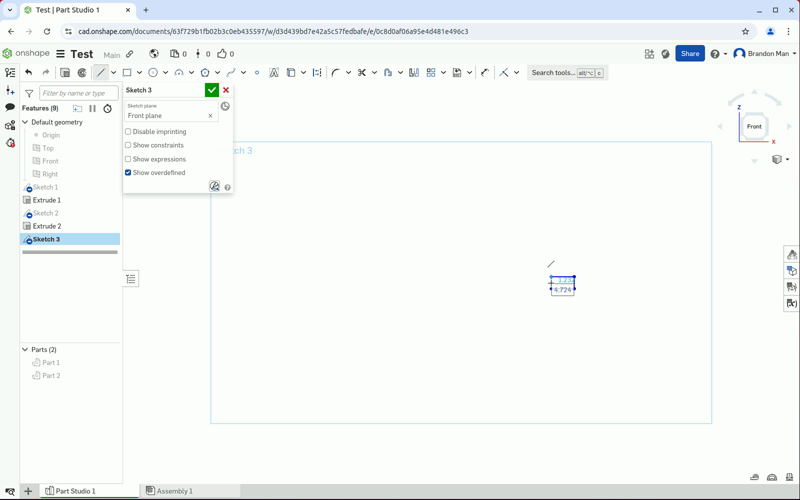
scroll(6)
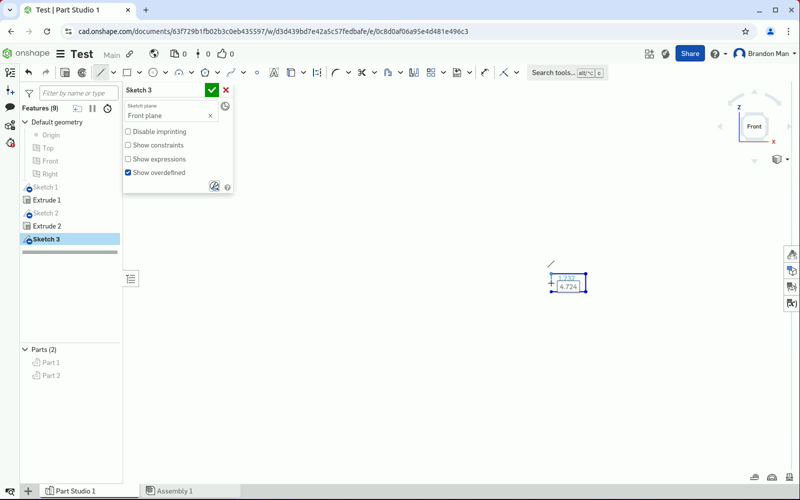
scroll(6)
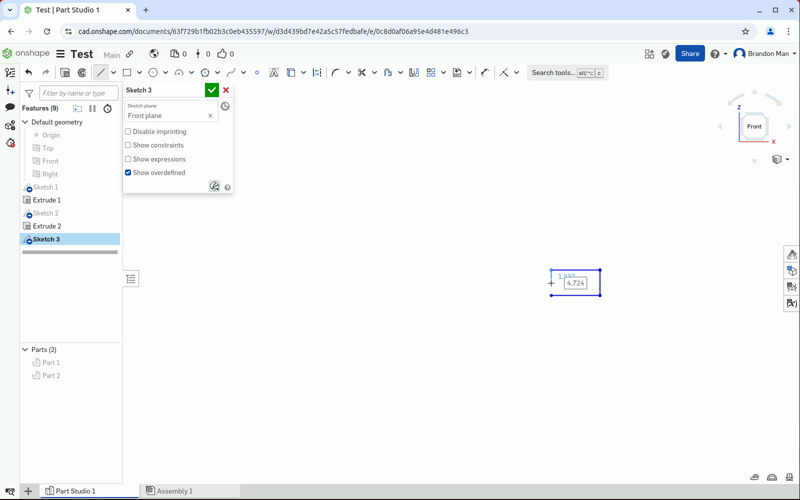
scroll(6)
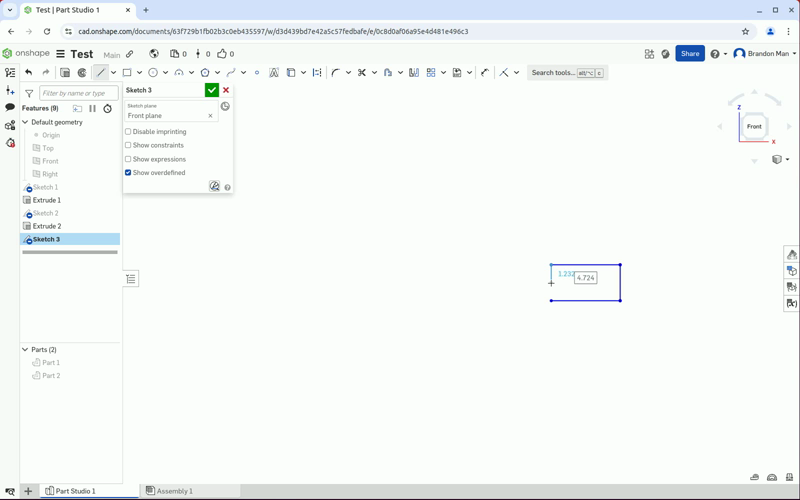
scroll(6)
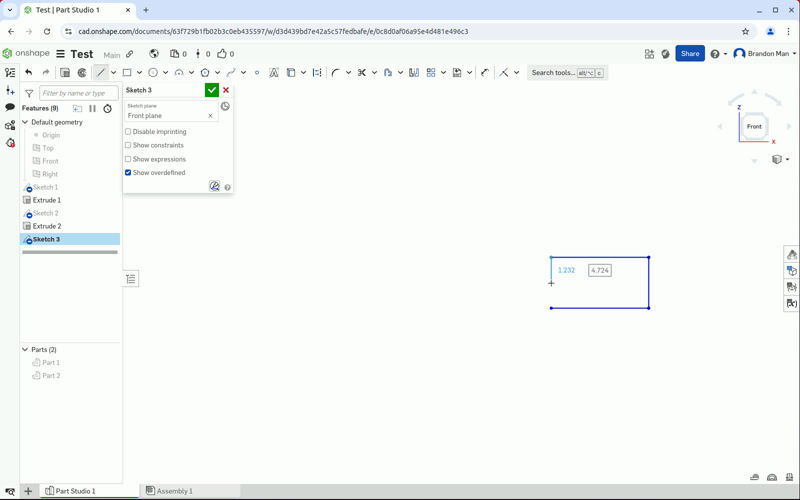
scroll(6)
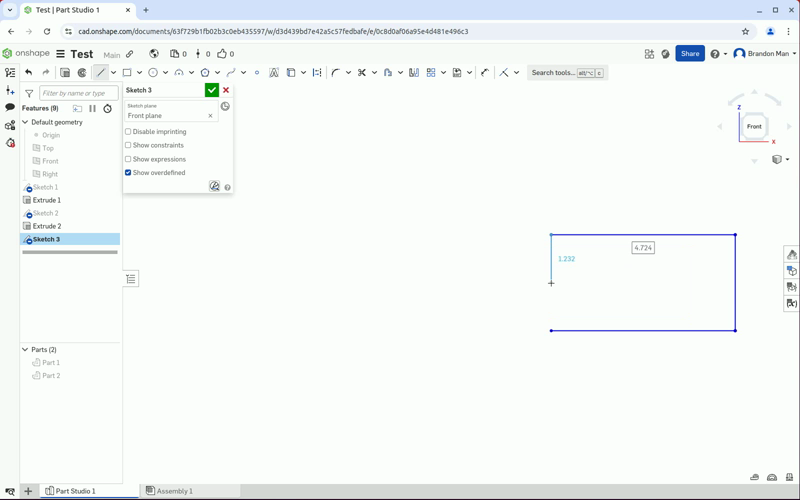
scroll(6)
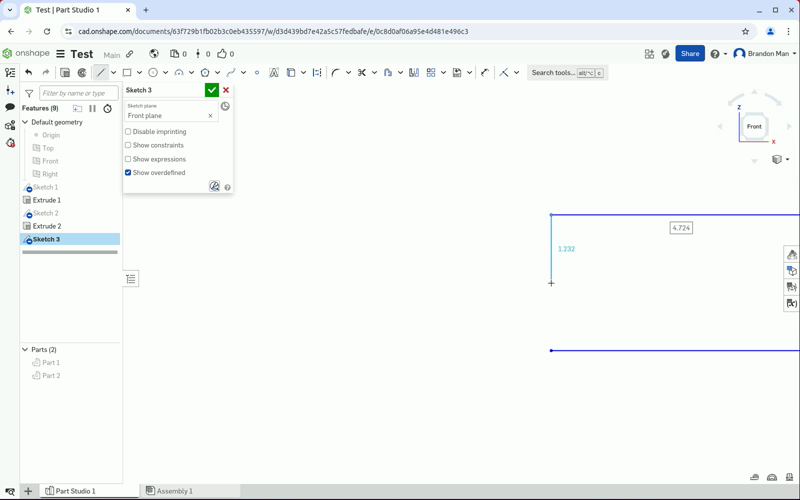
click(551, 282)
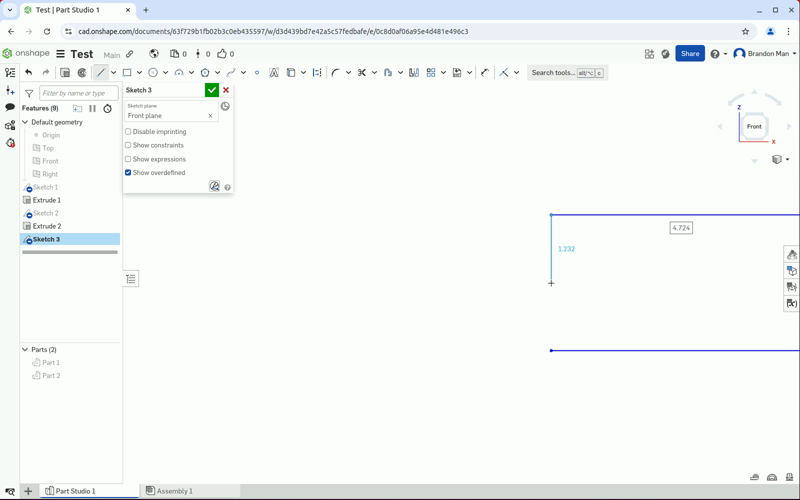
scroll(-6)
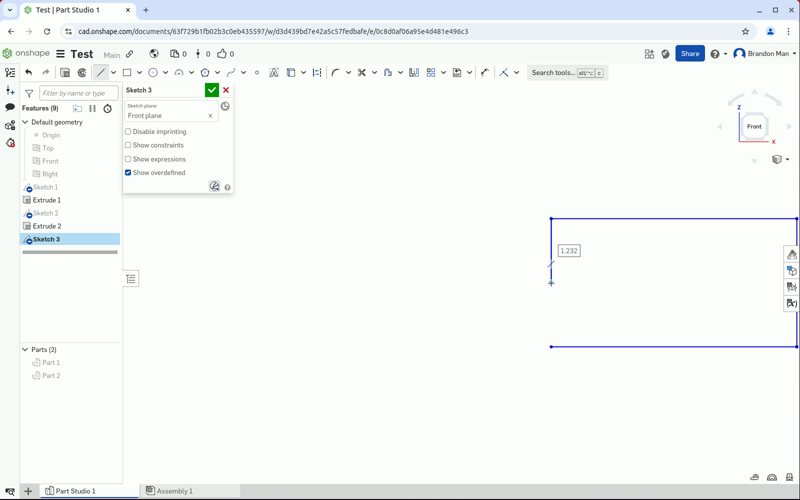
scroll(-6)
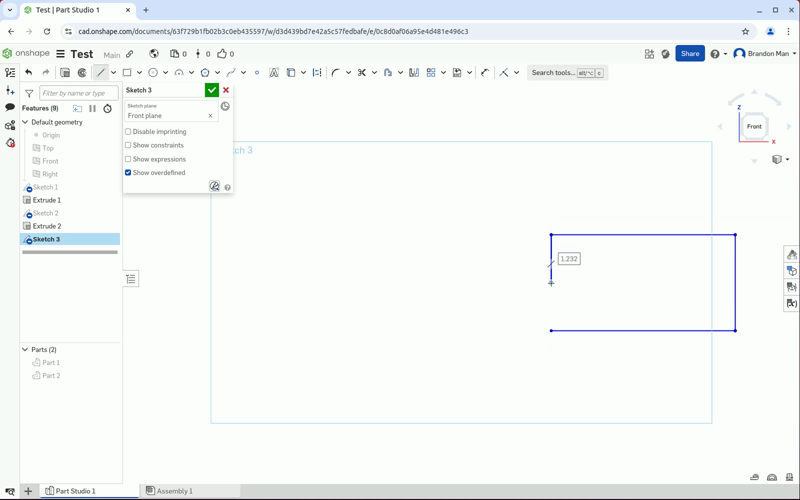
scroll(-6)
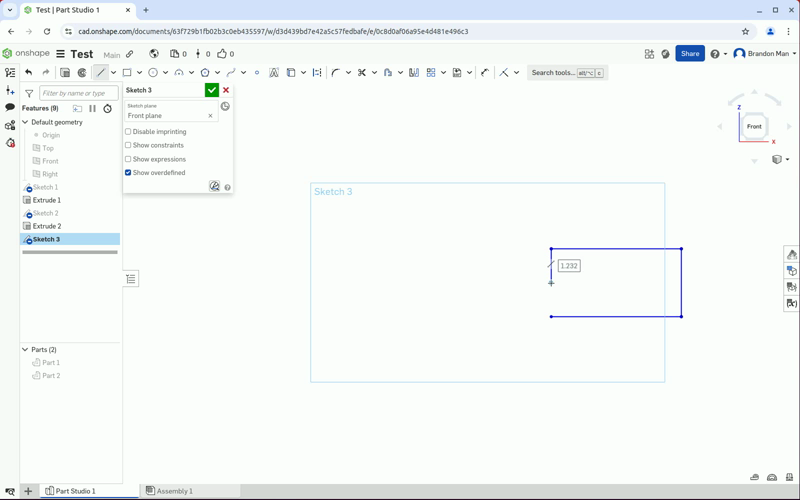
scroll(-6)
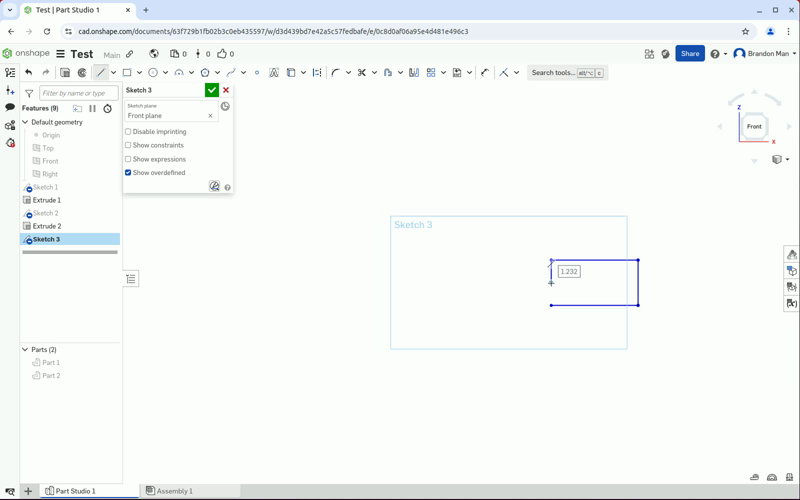
scroll(-6)
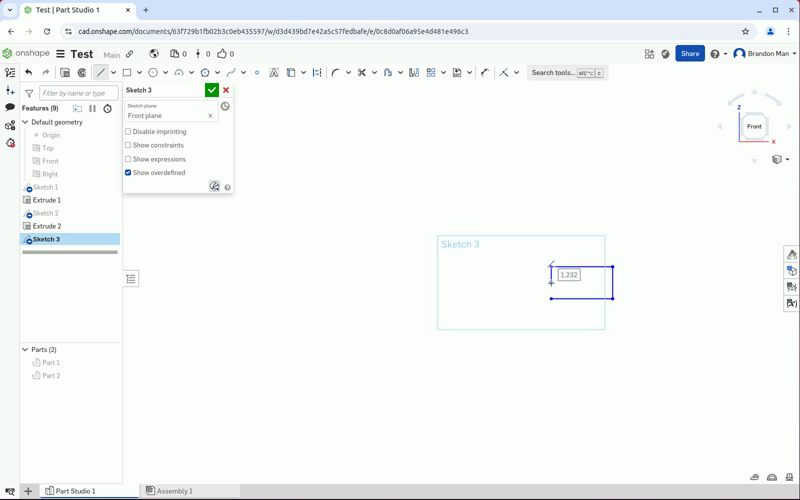
scroll(-6)
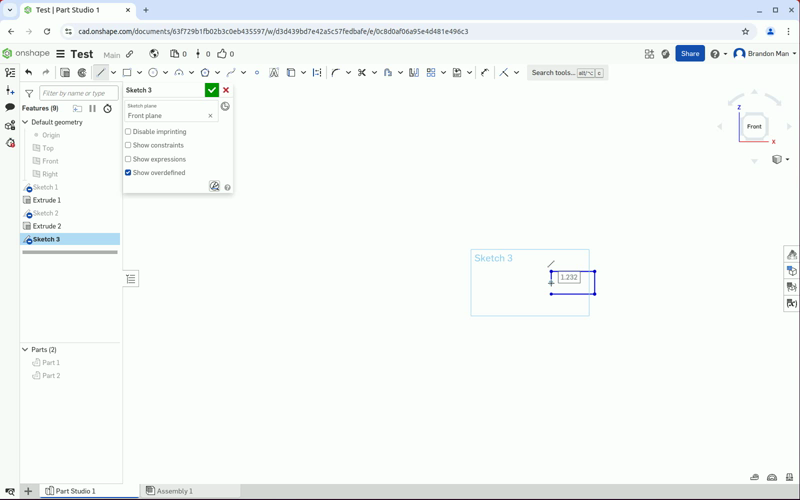
scroll(-6)
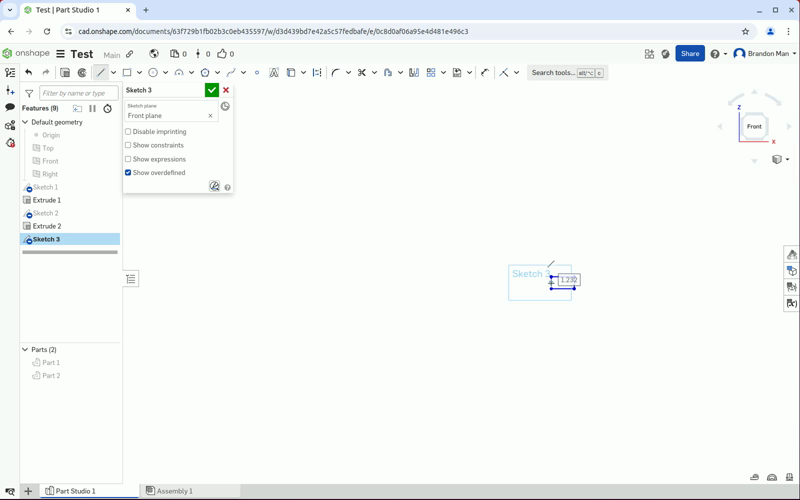
key_up(shift)
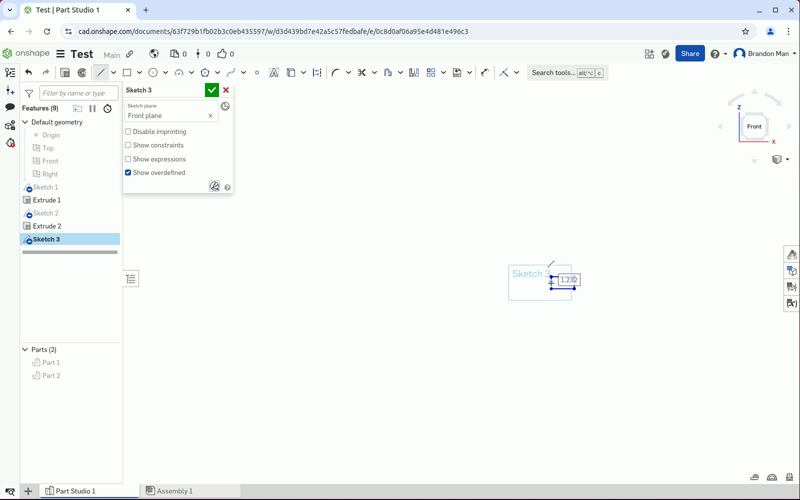
mouse_move(581, 282)
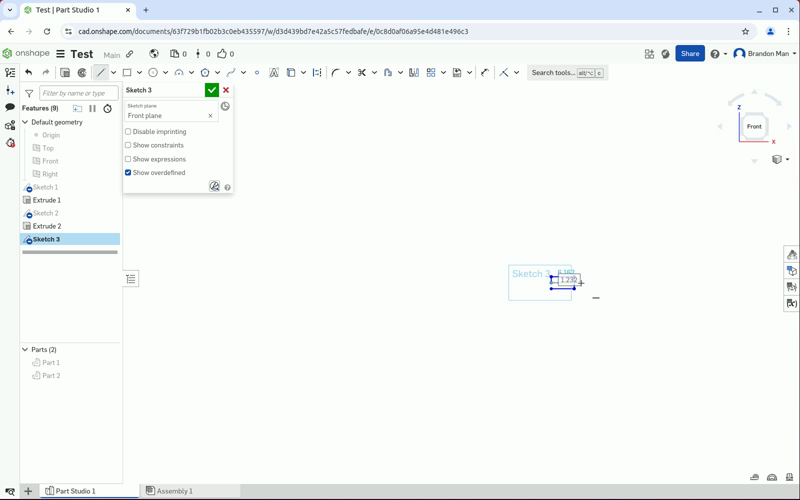
key_down(shift)
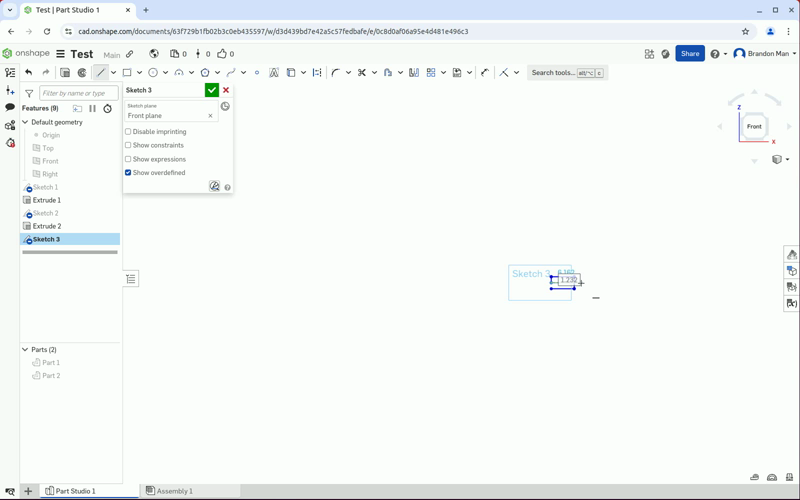
mouse_move(551, 288)
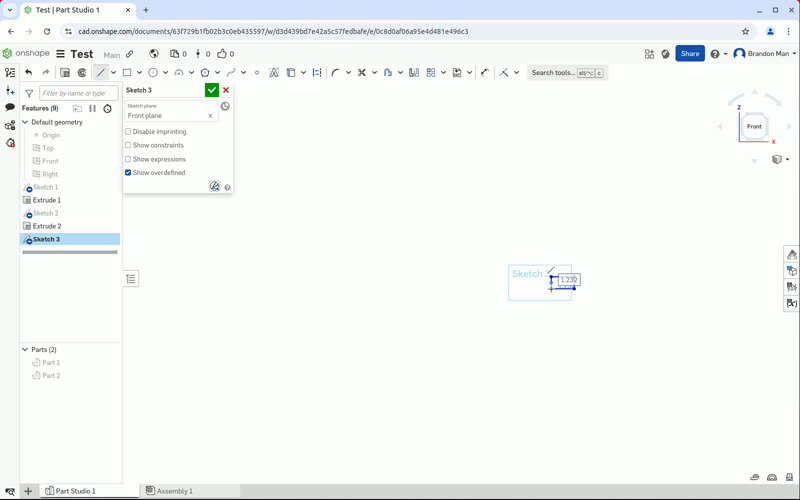
scroll(6)
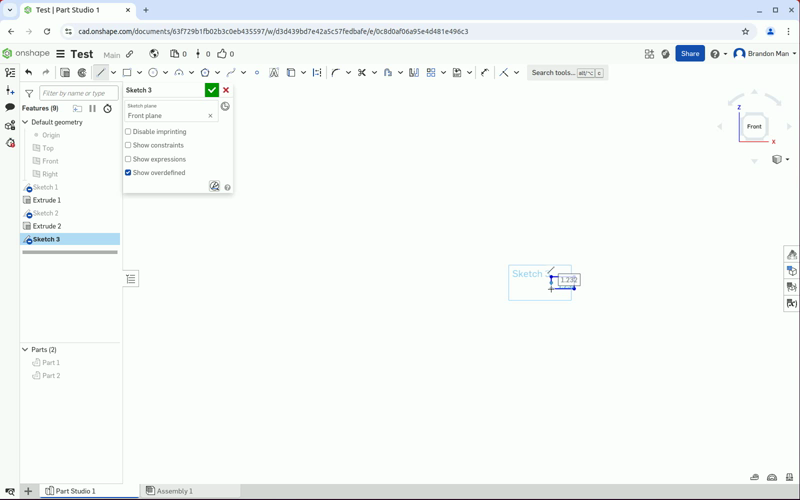
scroll(6)
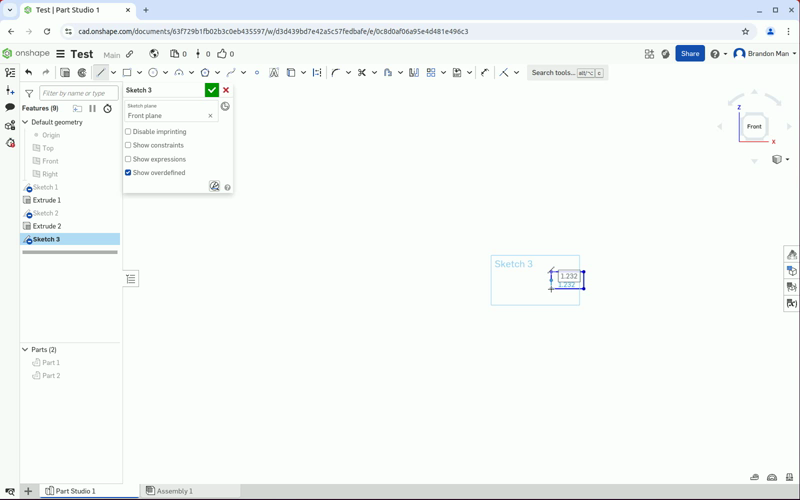
scroll(6)
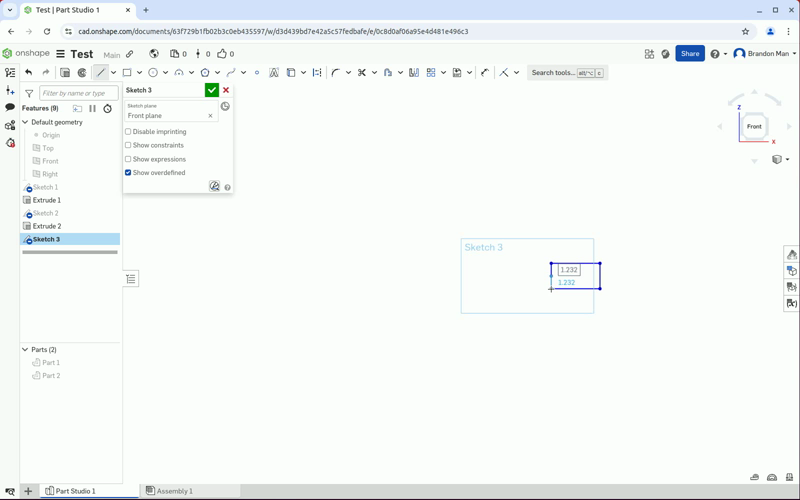
scroll(6)
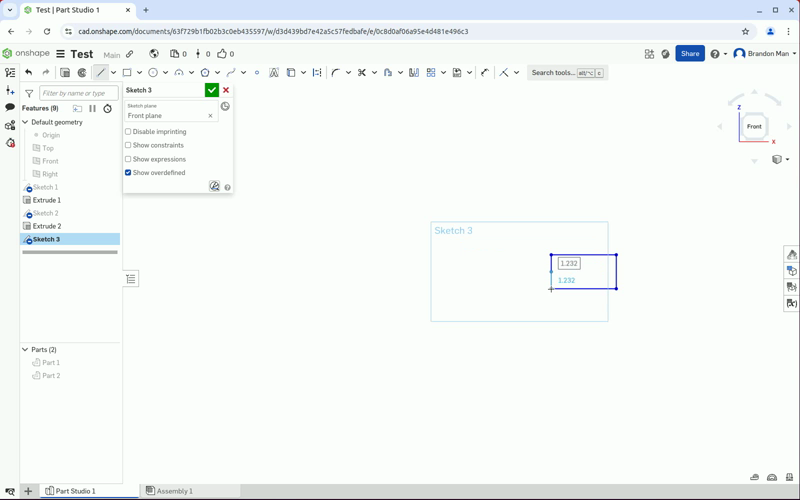
scroll(6)
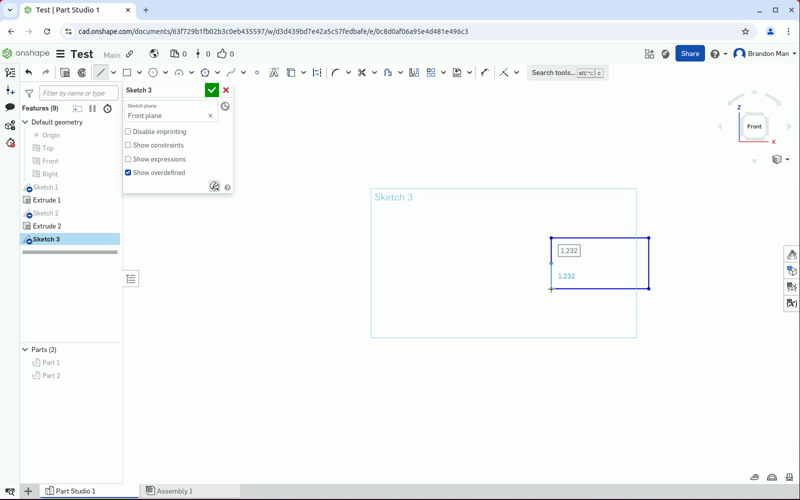
scroll(6)
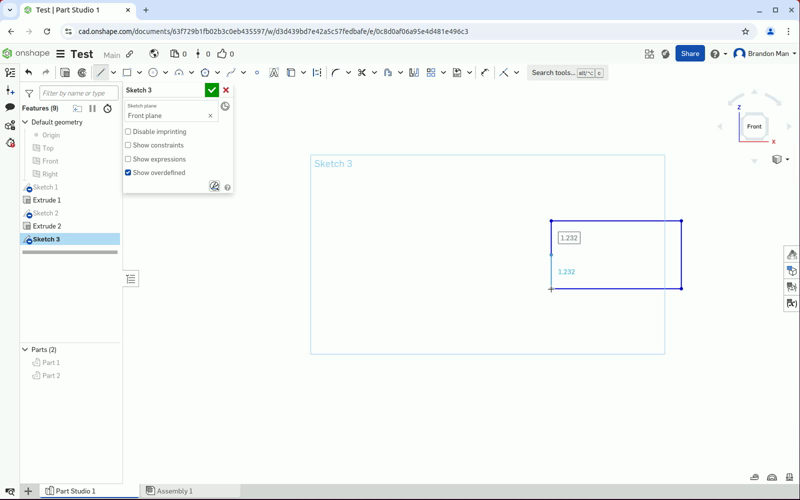
scroll(6)
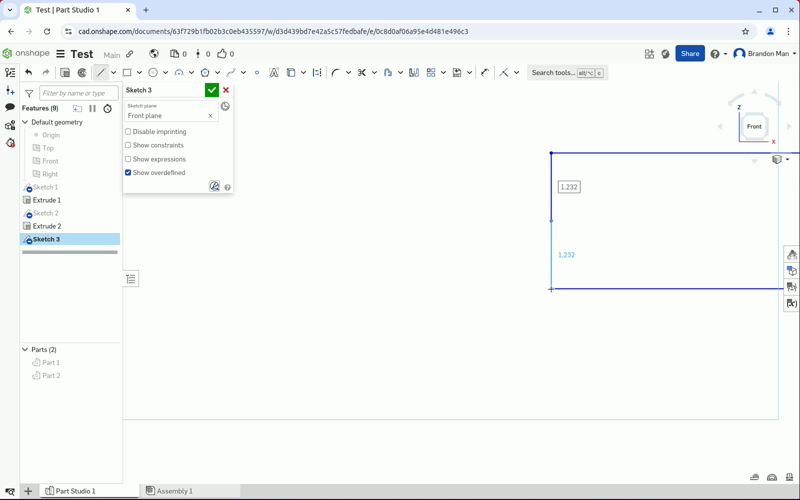
key_up(shift)
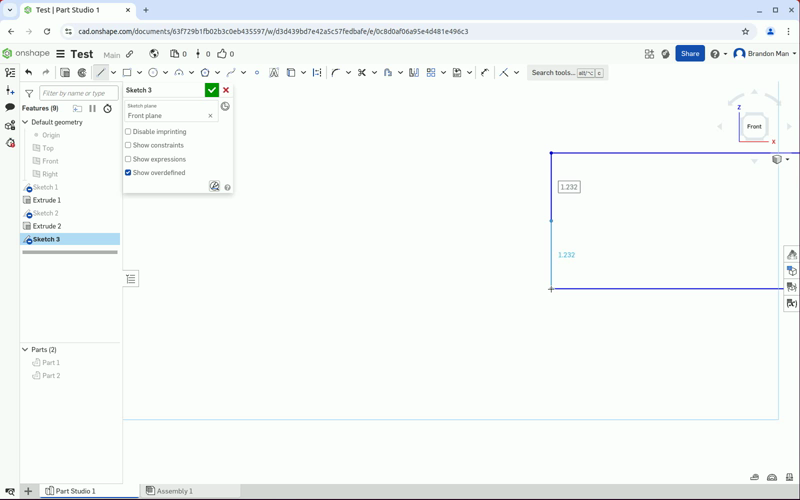
click(551, 288)
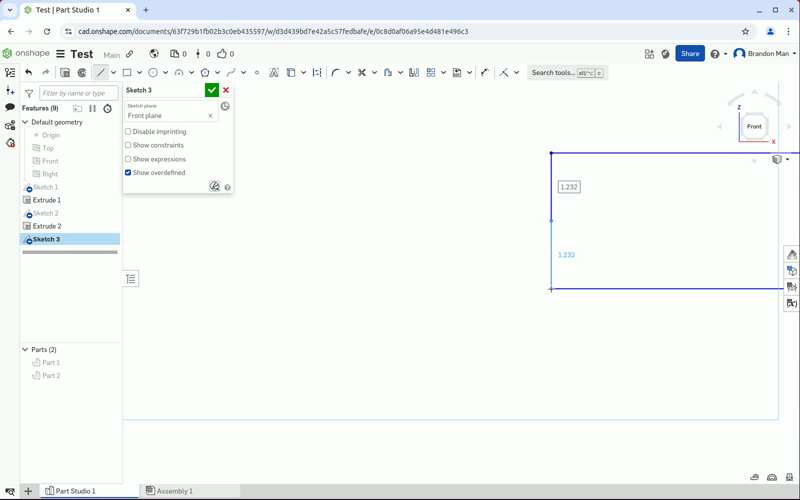
scroll(-6)
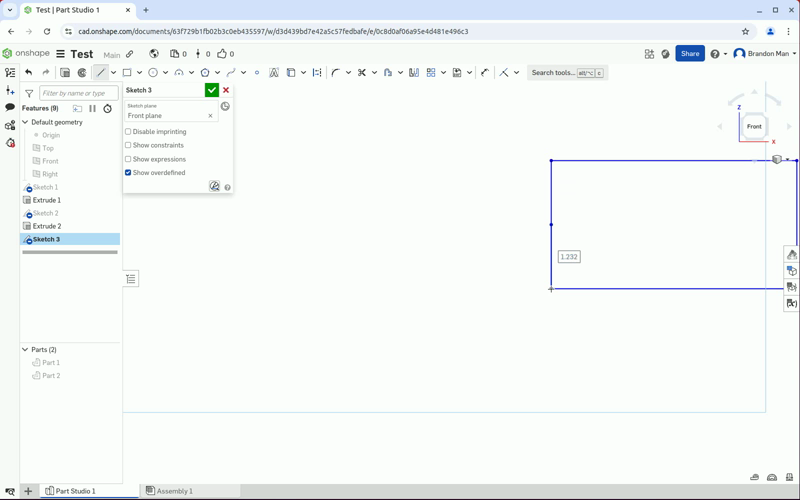
scroll(-6)
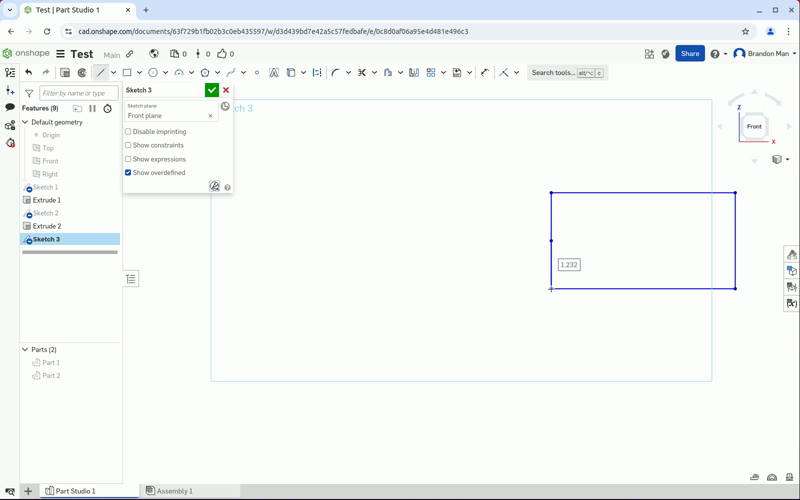
scroll(-6)
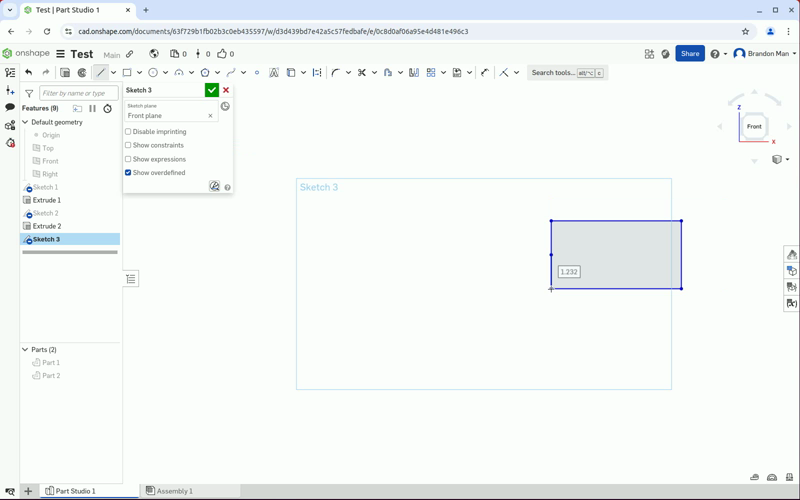
scroll(-6)
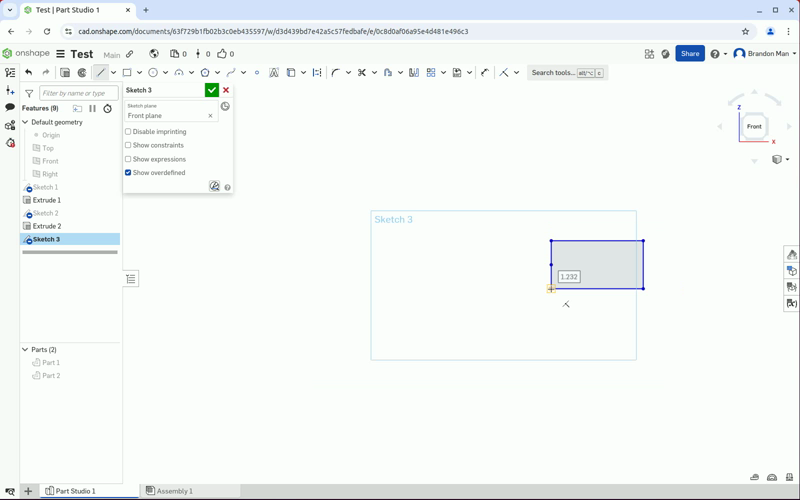
scroll(-6)
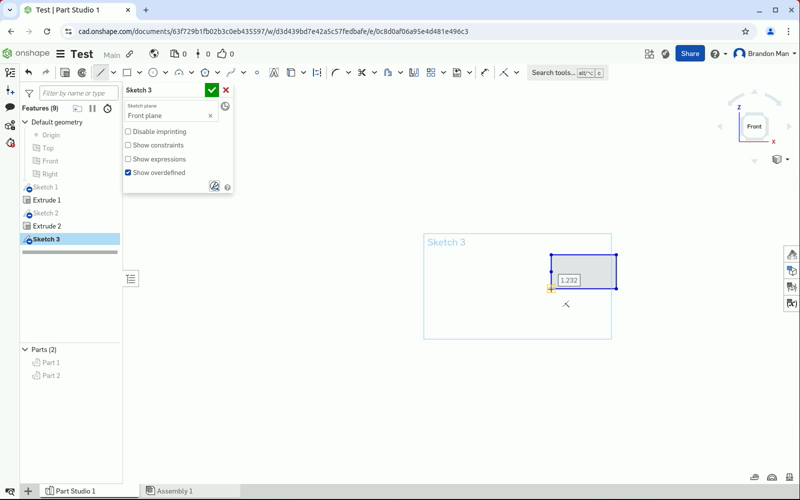
scroll(-6)
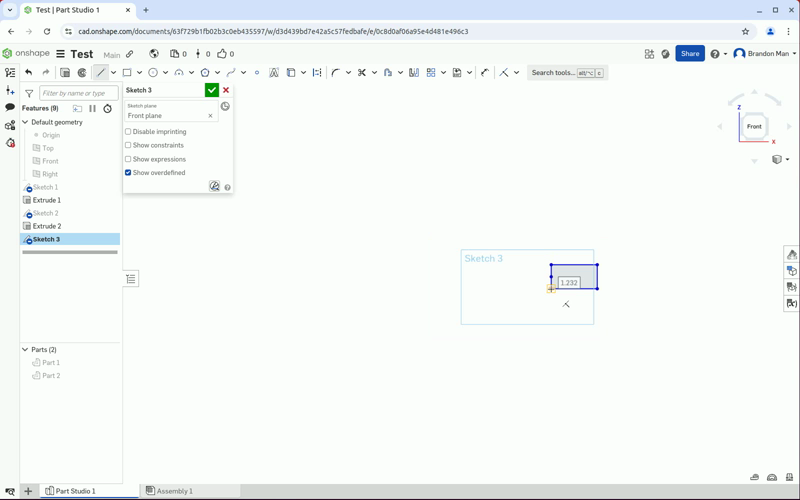
scroll(-6)
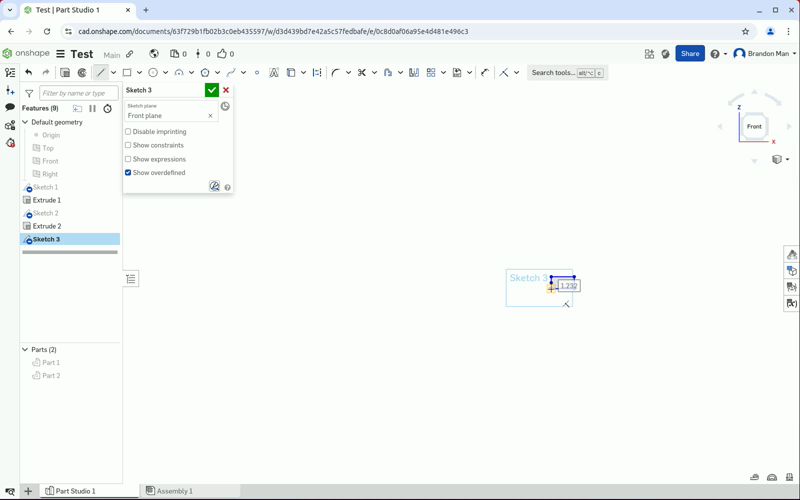
key(esc)
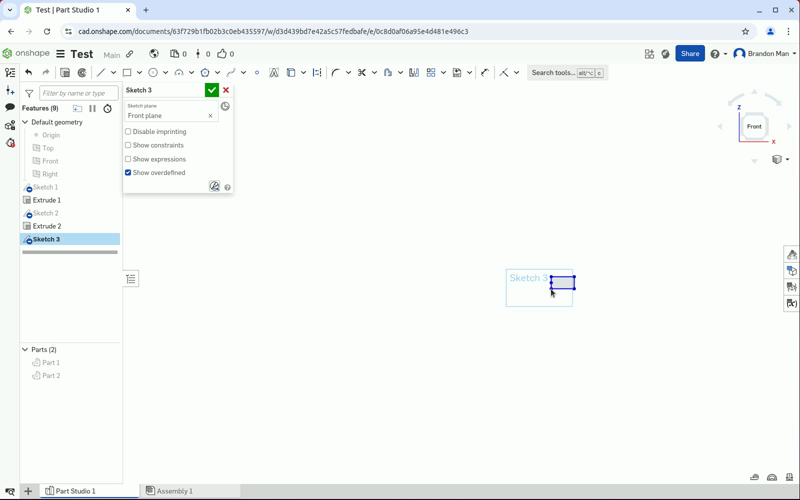
mouse_move(559, 281)
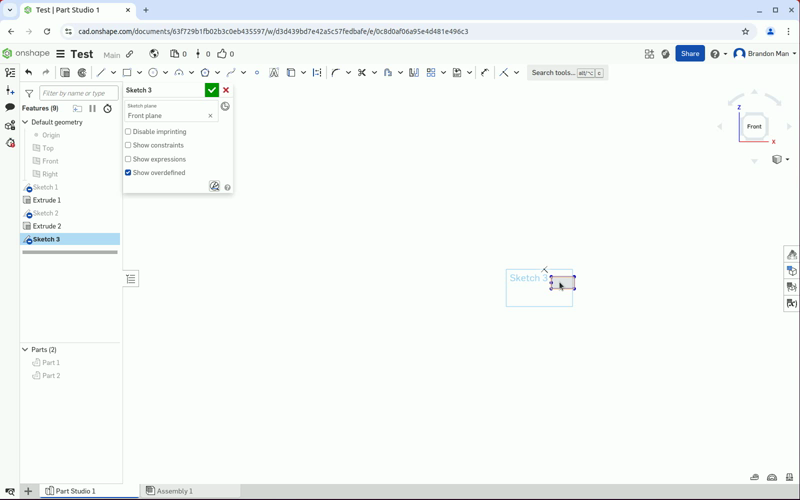
scroll(6)
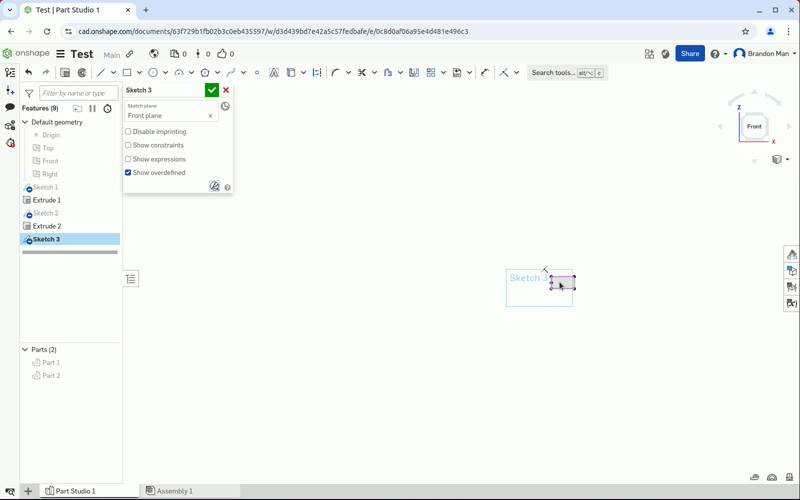
scroll(6)
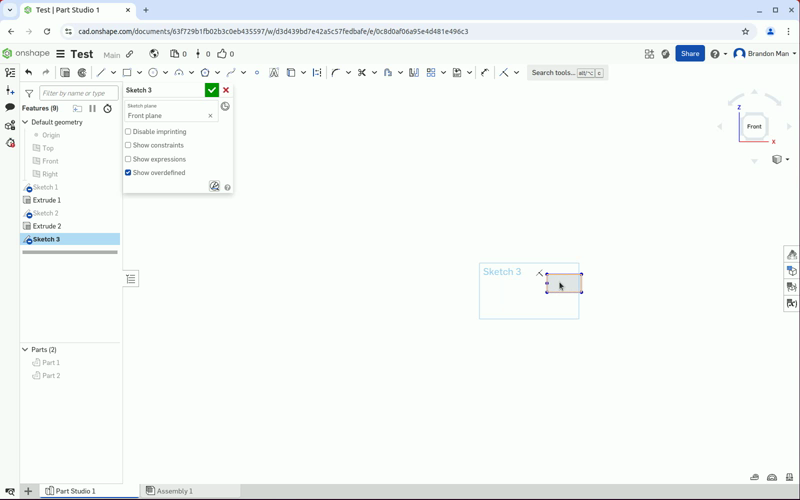
scroll(6)
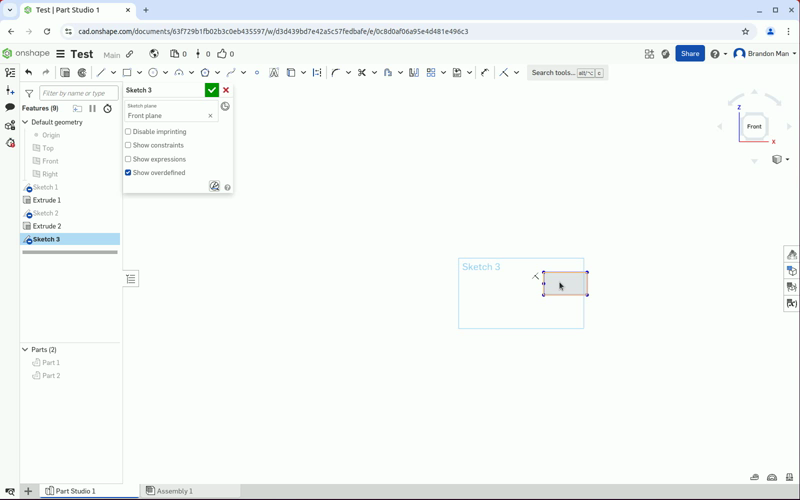
scroll(6)
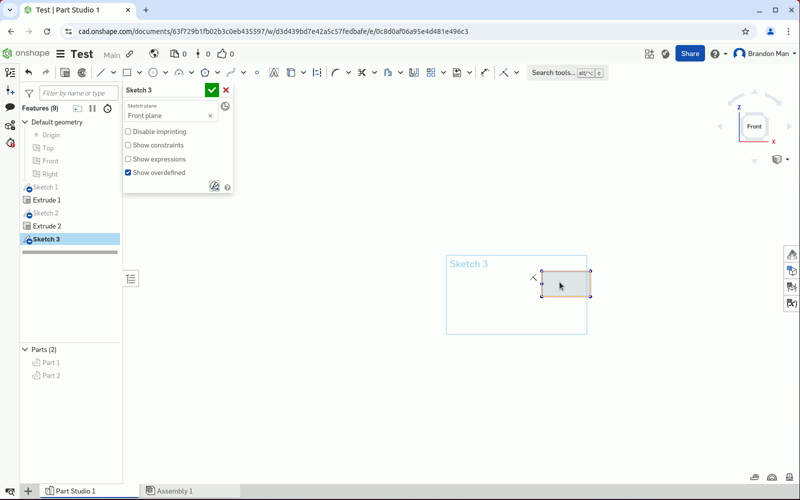
scroll(6)
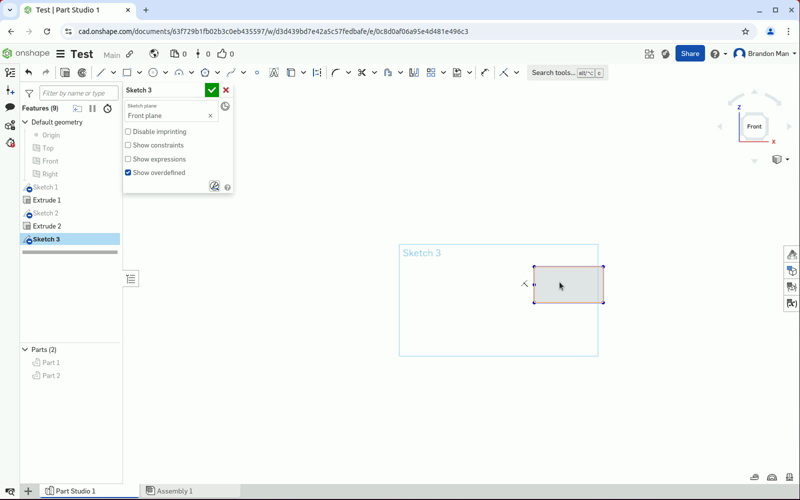
scroll(6)
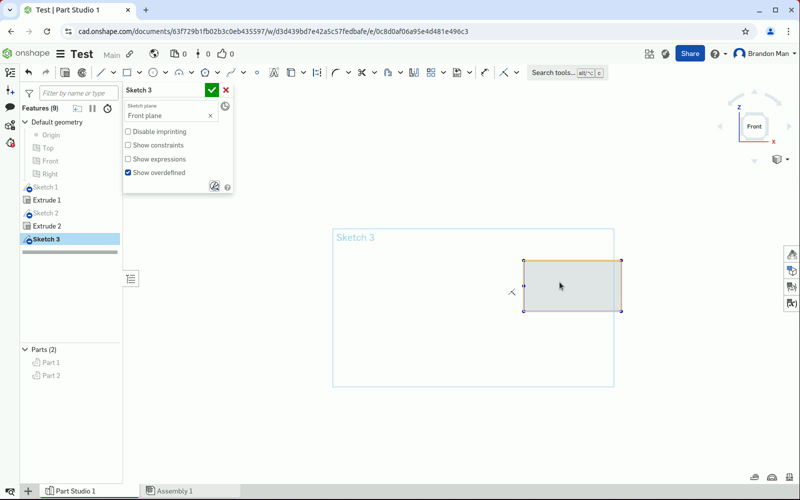
scroll(6)
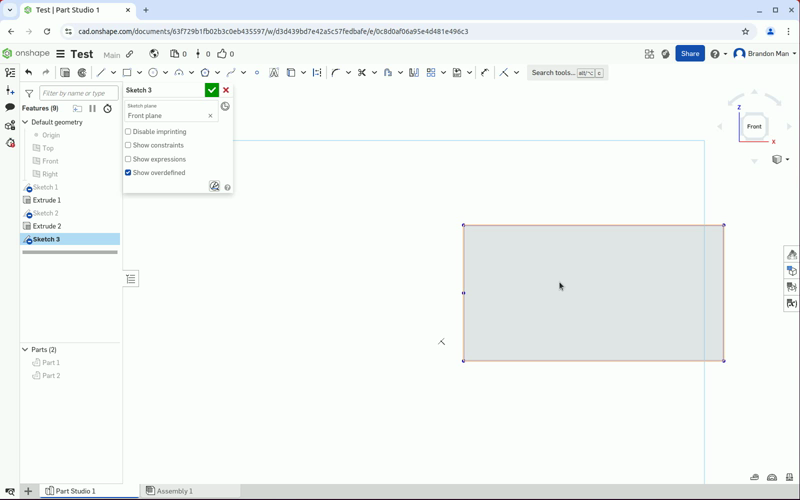
click(559, 281)
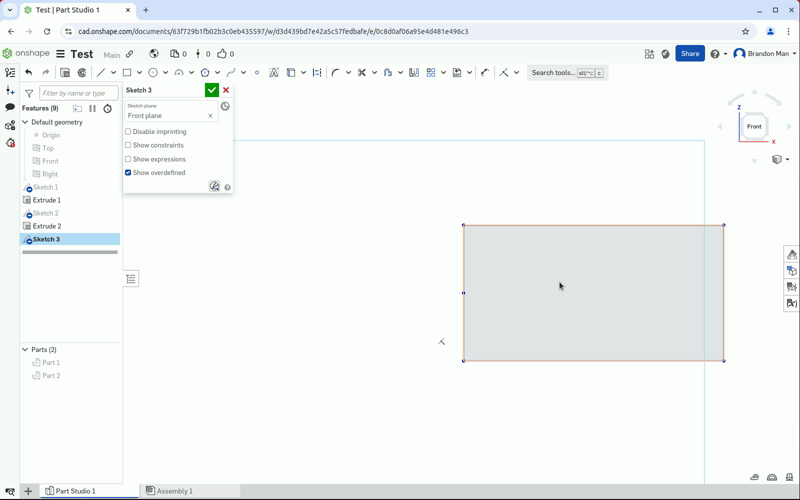
scroll(-6)
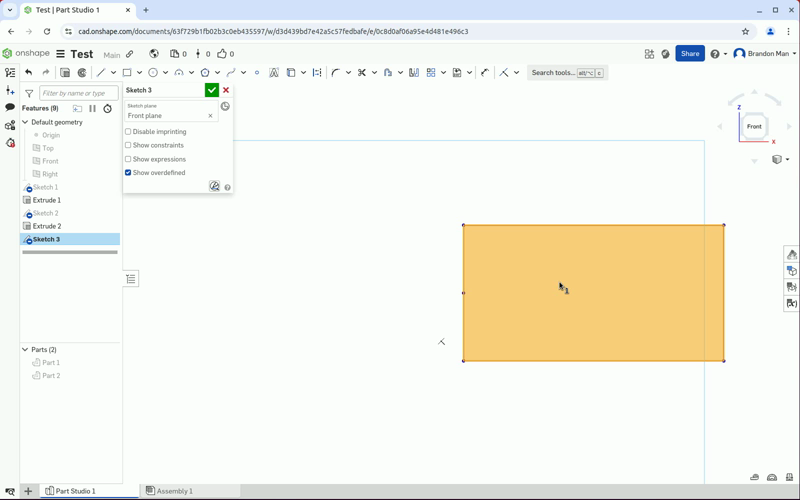
scroll(-6)
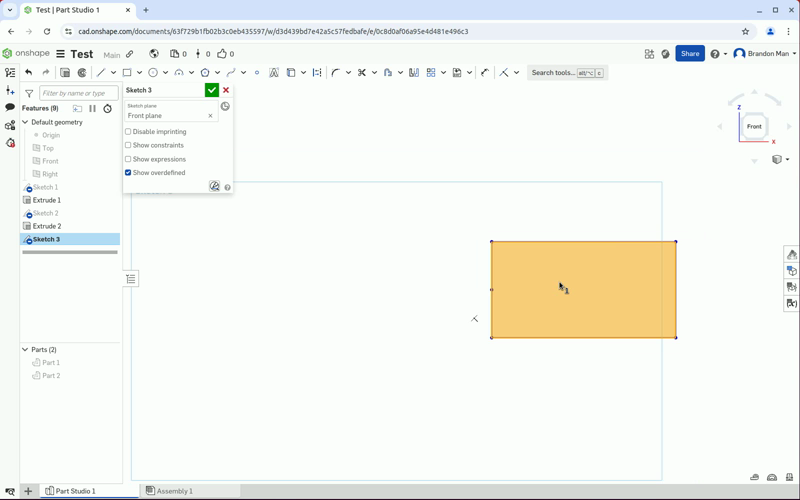
scroll(-6)
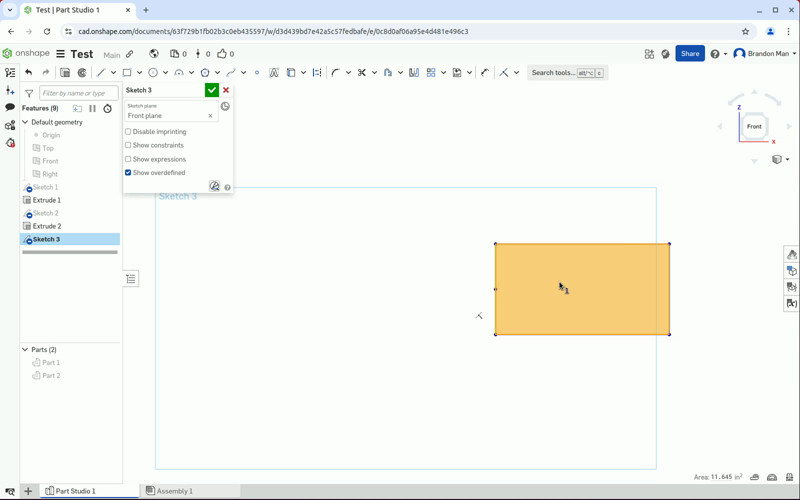
scroll(-6)
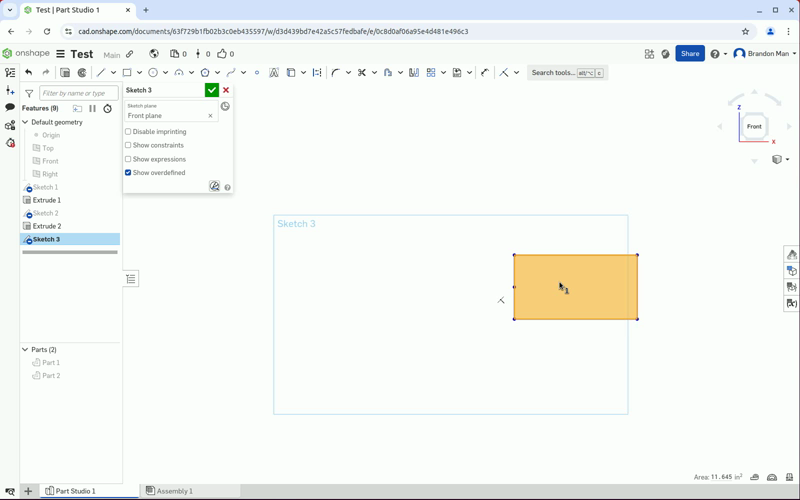
scroll(-6)
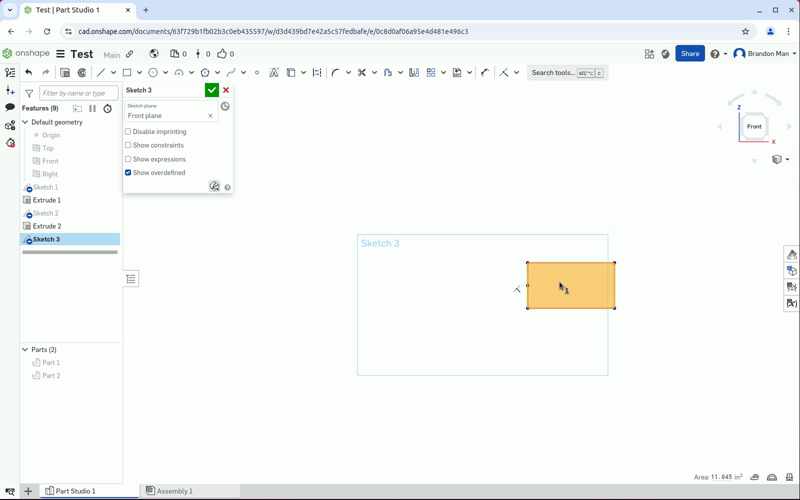
scroll(-6)
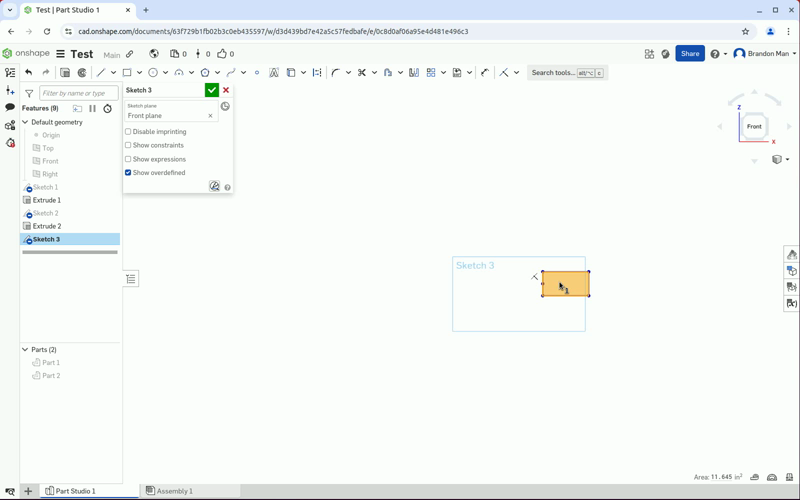
scroll(-6)
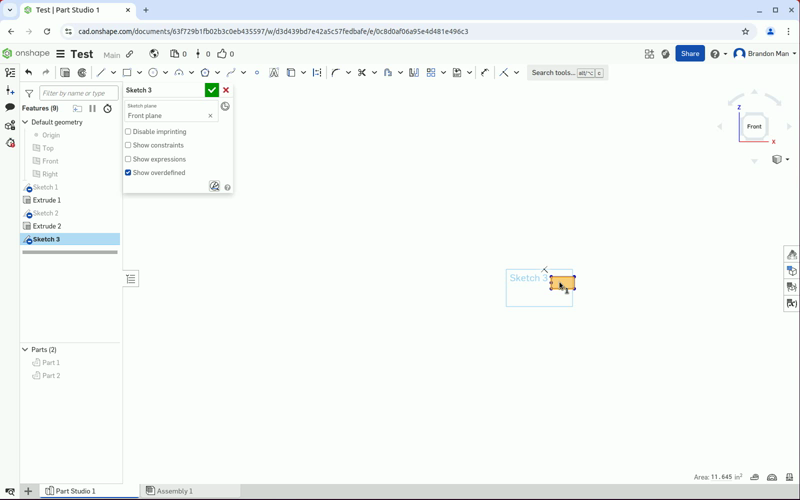
mouse_move(73, 352)
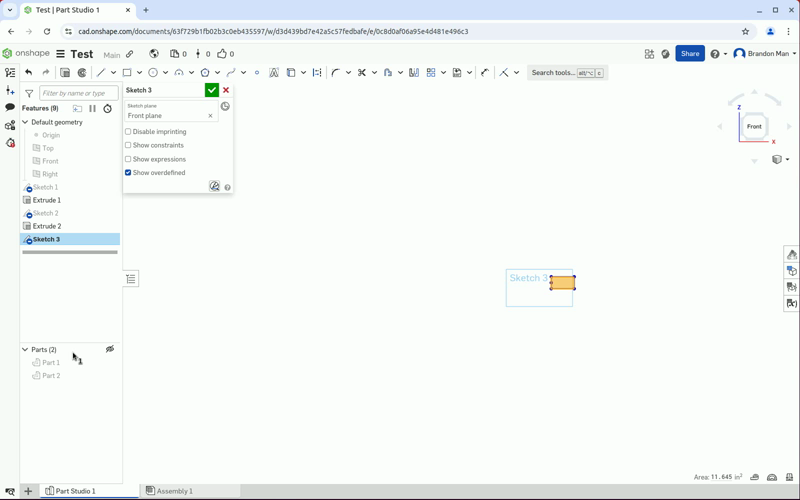
key(shift+y)
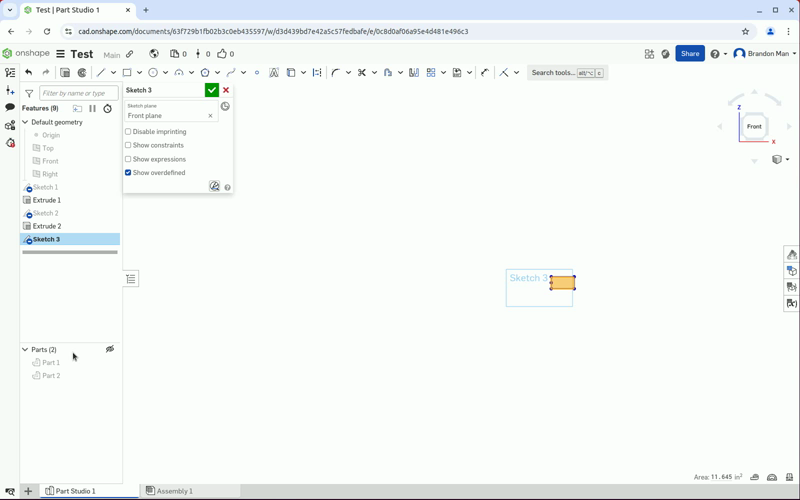
key(shift+e)
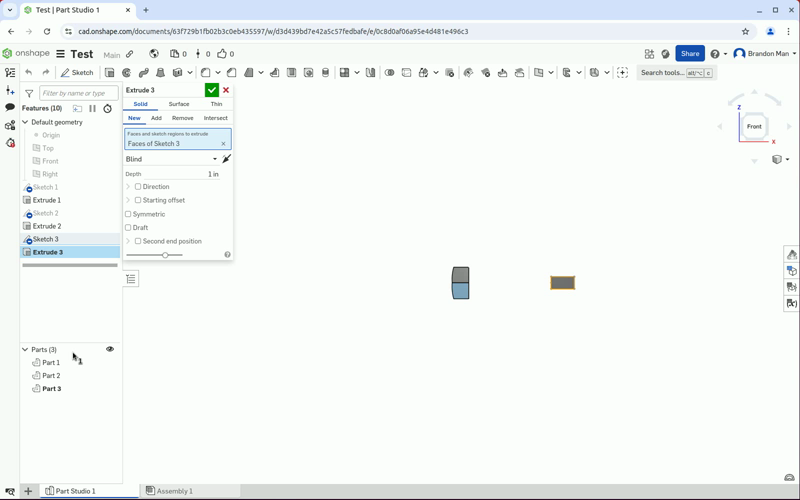
mouse_move(143, 106)
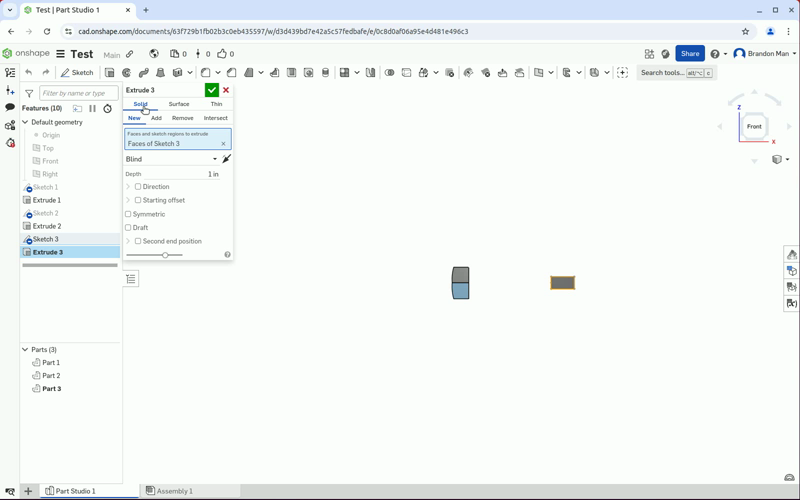
click(143, 106)
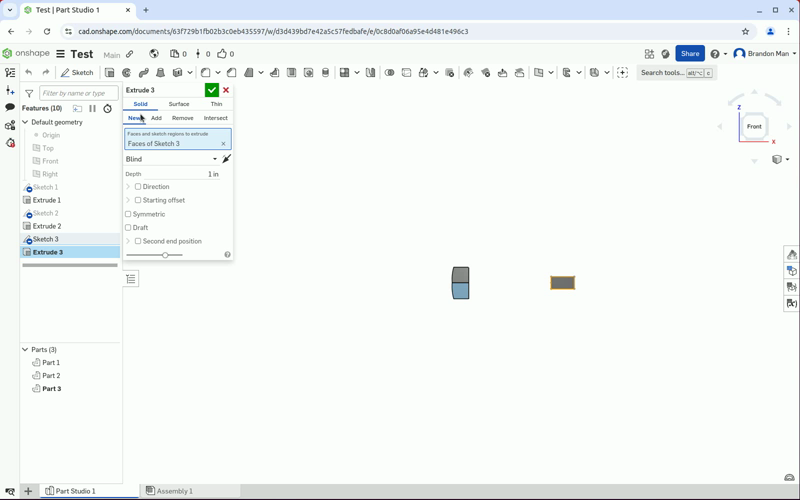
mouse_move(137, 120)
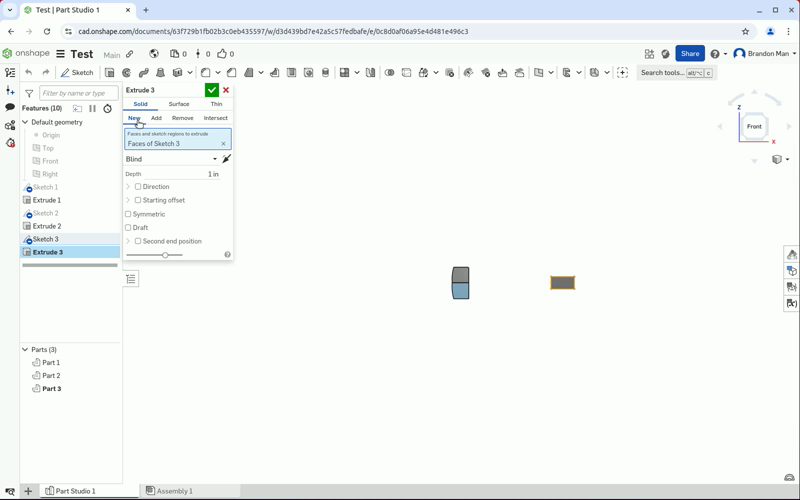
click(137, 120)
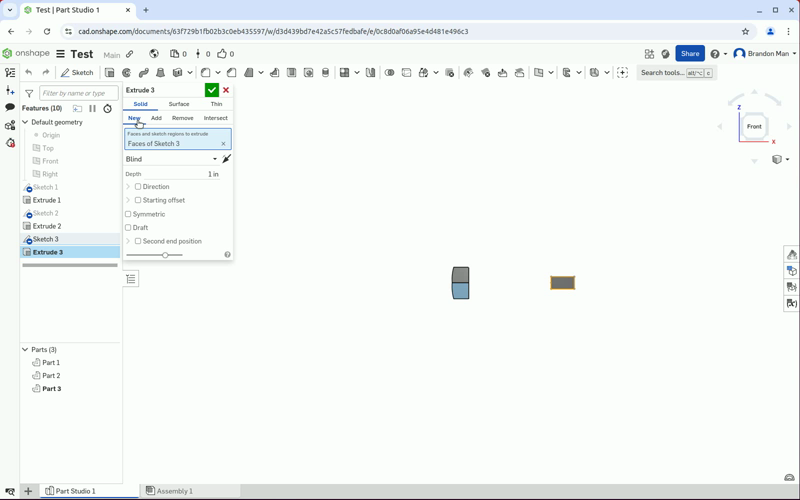
key(tab, 4)
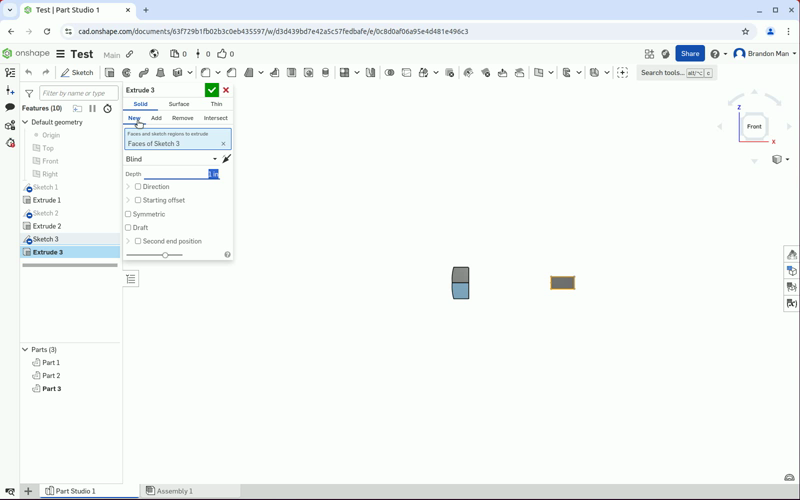
text(0.722)
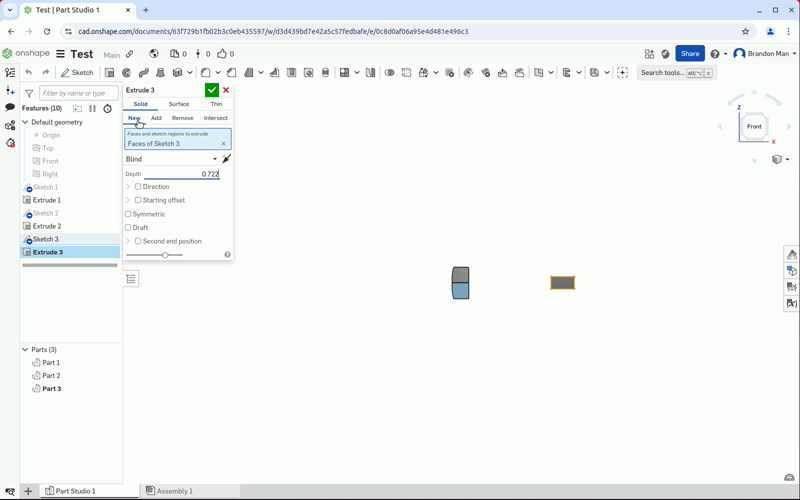
key(enter)
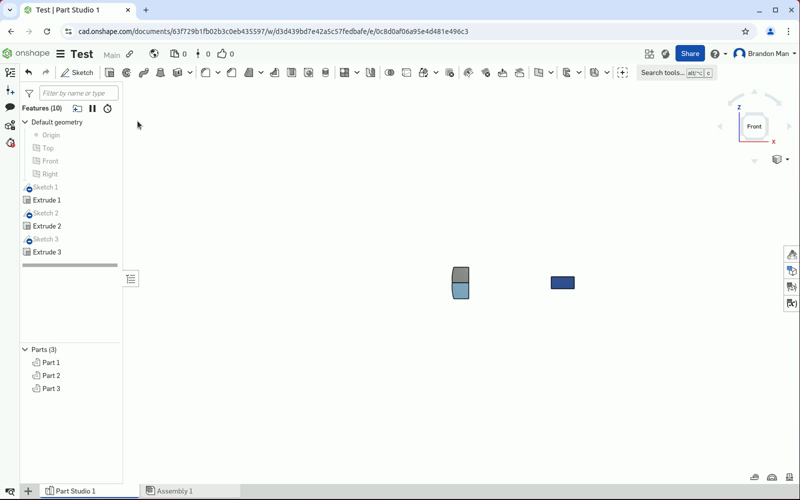
key(shift+h)
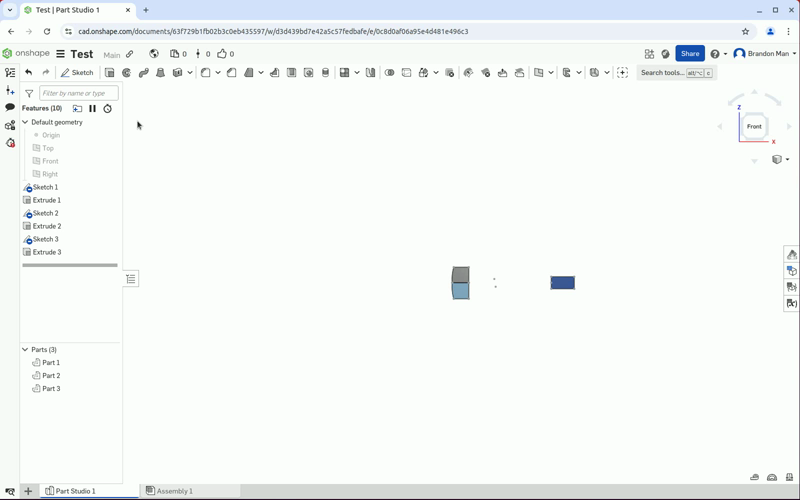
key(shift+h)
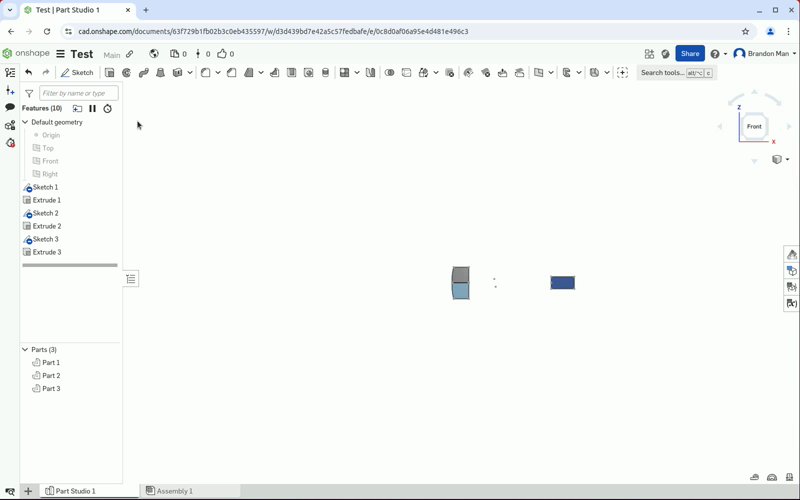
key(shift+7)
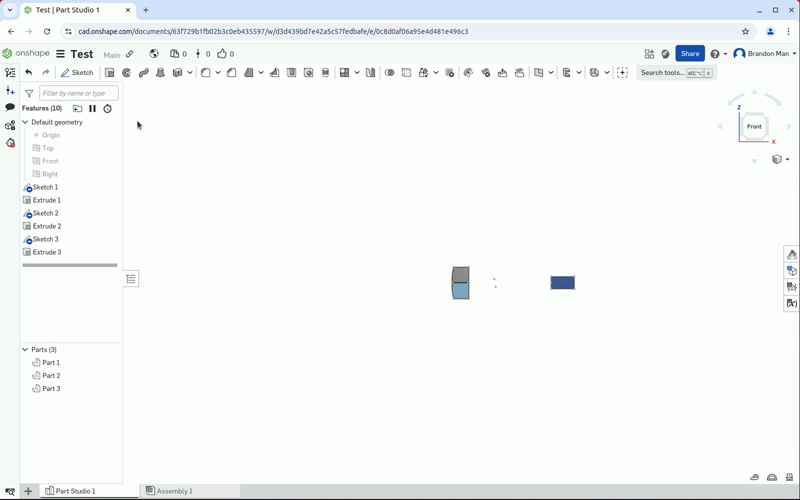
key(left, 2)
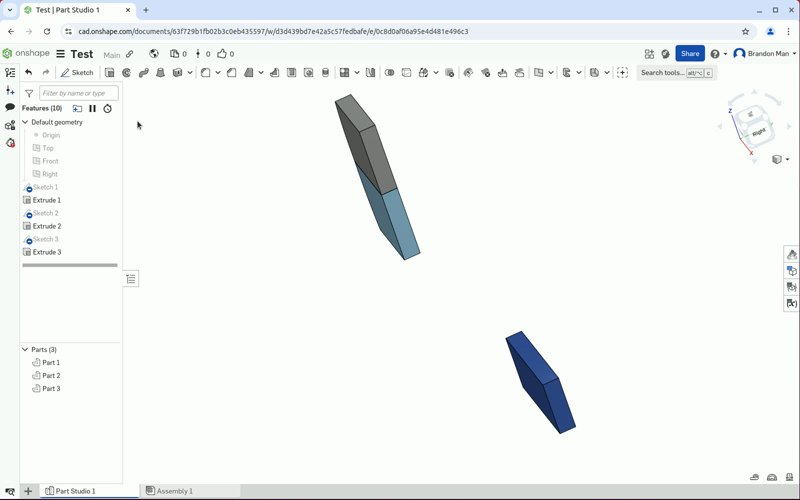
key(down, 2)
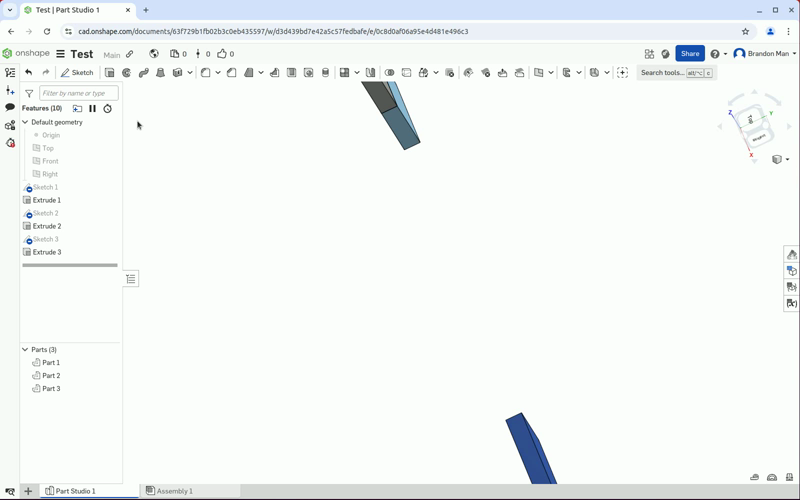
key(up, 2)
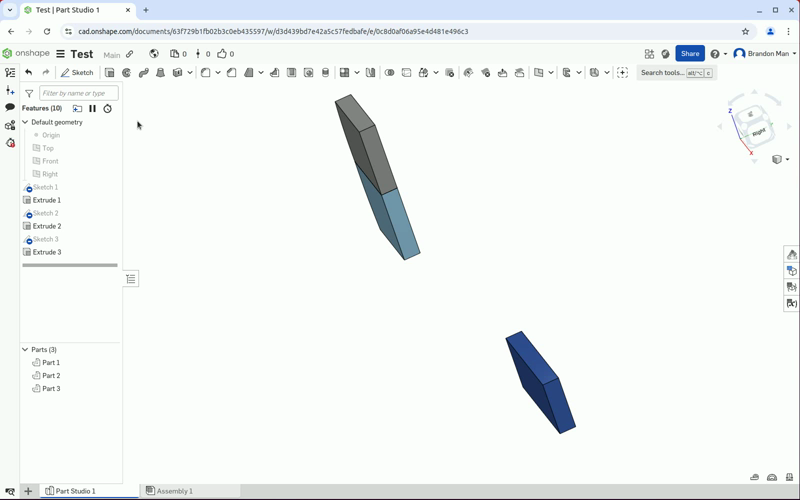
key(right, 2)
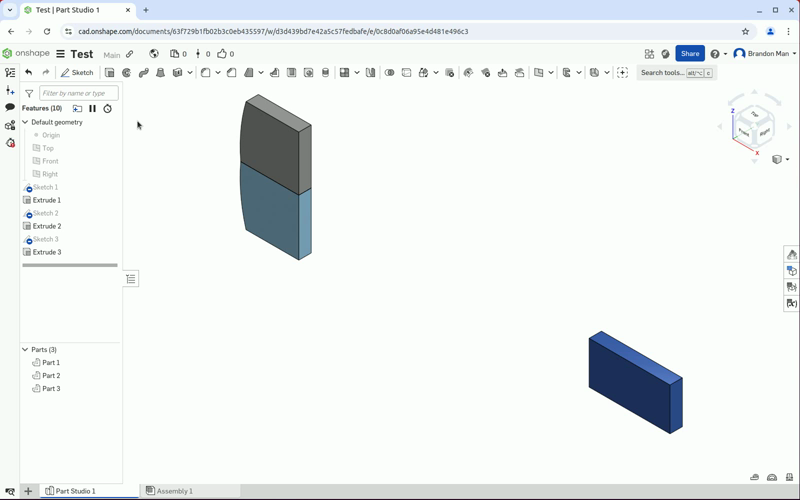
mouse_move(73, 189)
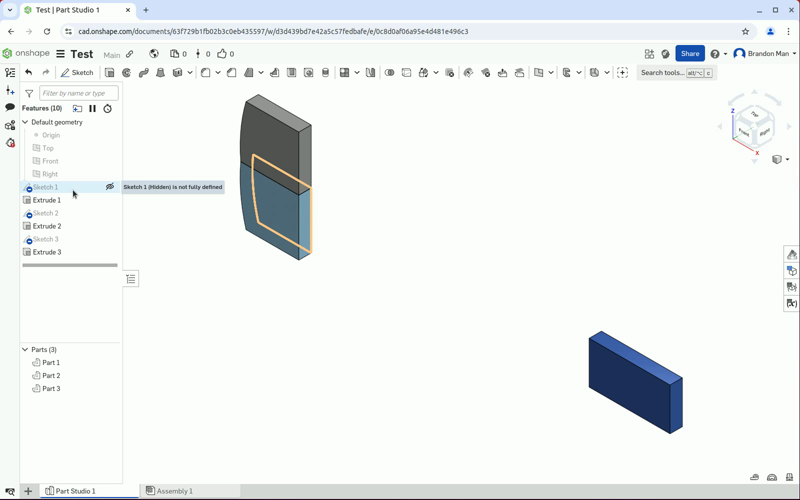
click(73, 189)